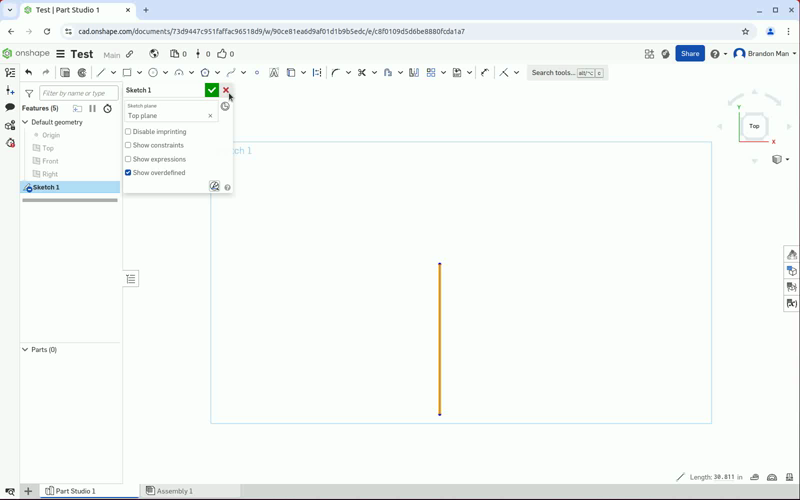
key(shift+h)
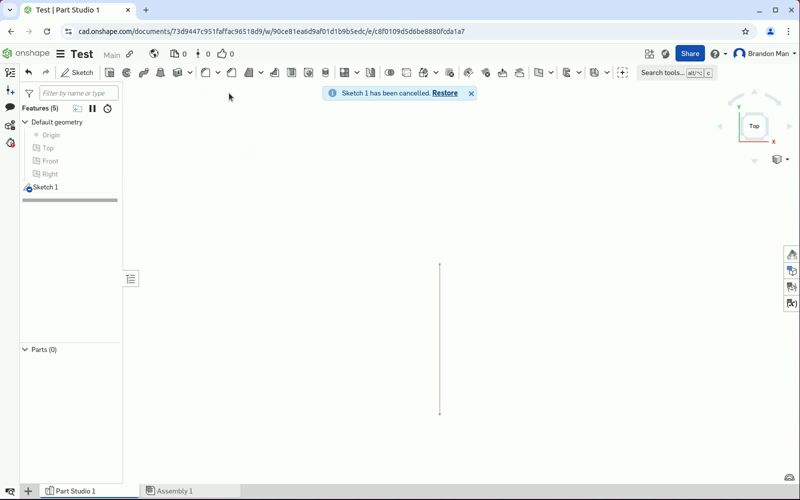
key(shift+s)
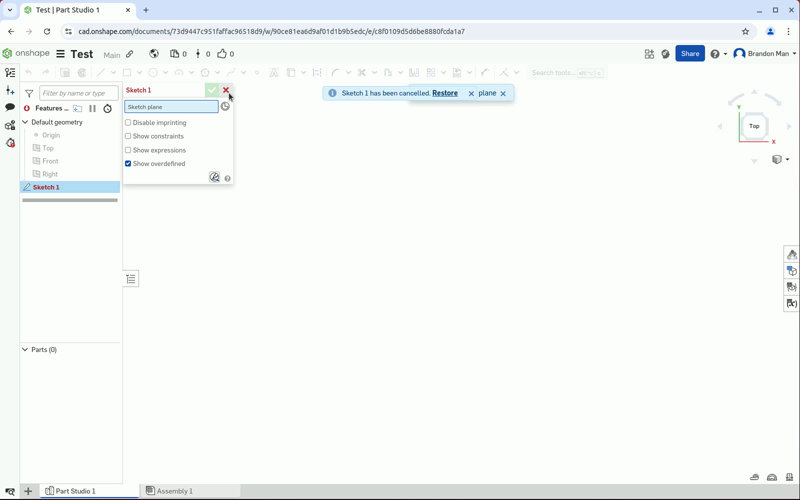
mouse_move(73, 150)
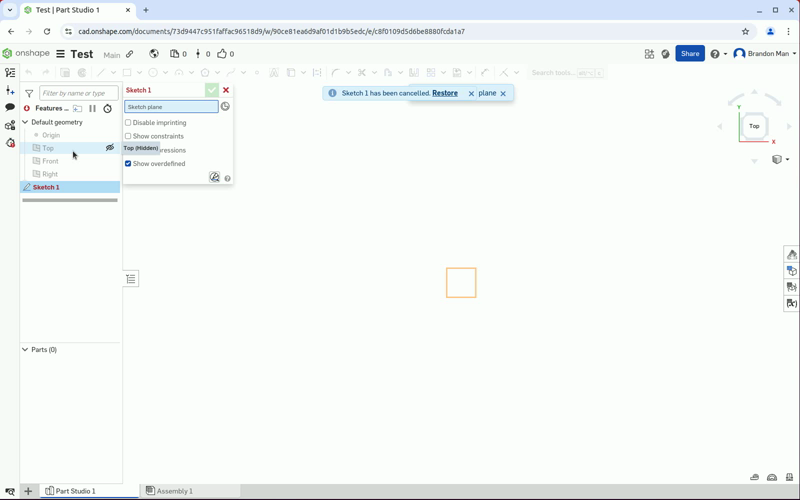
click(73, 150)
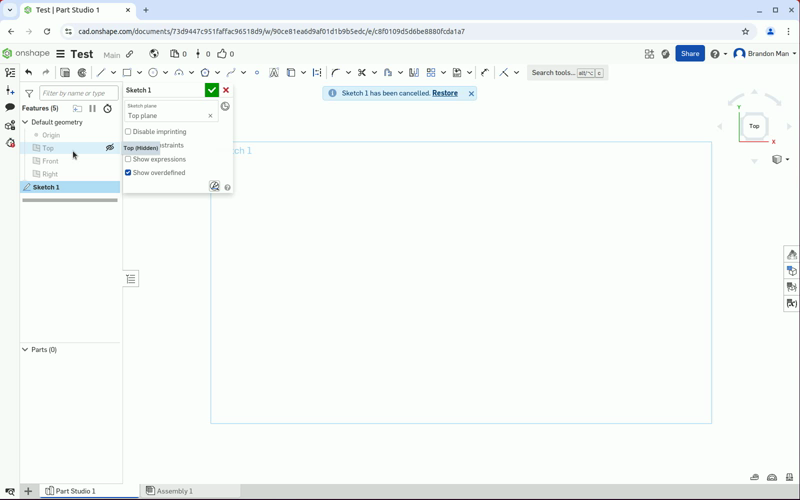
mouse_move(73, 352)
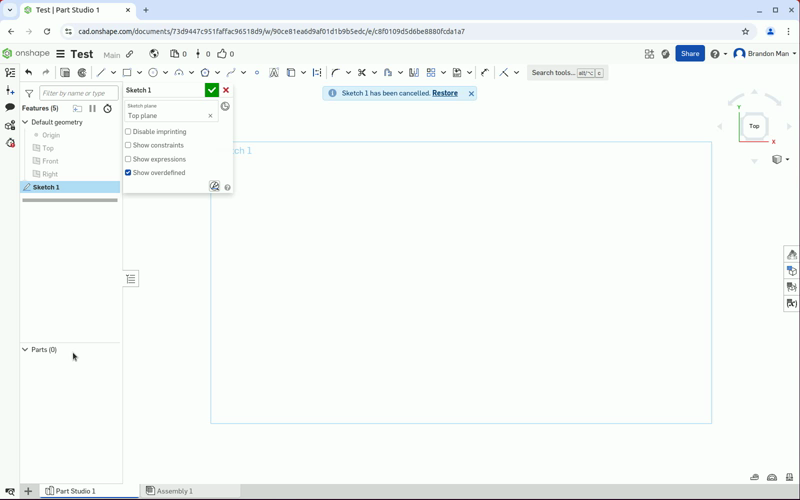
key(y)
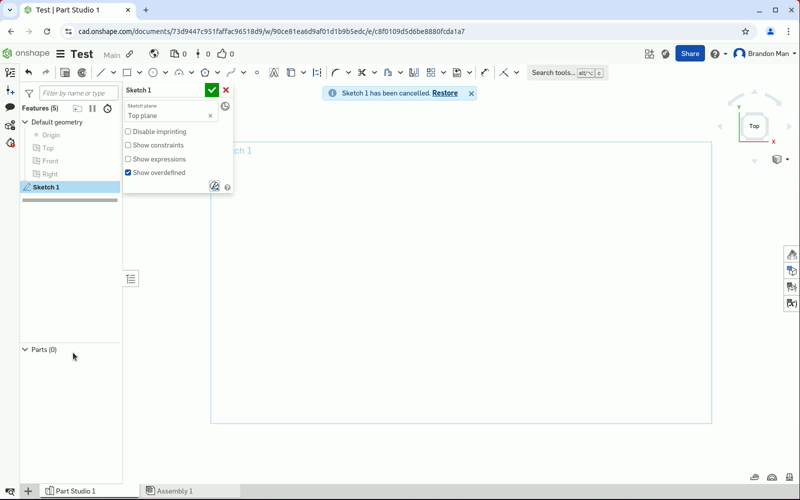
key(l)
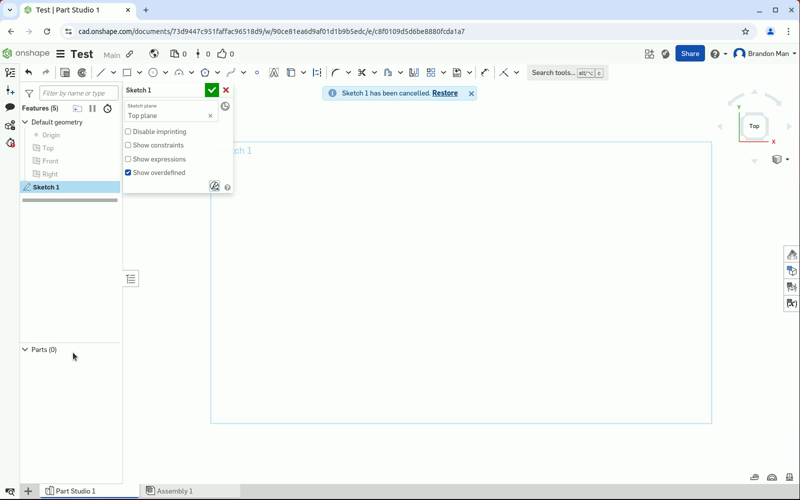
key_down(shift)
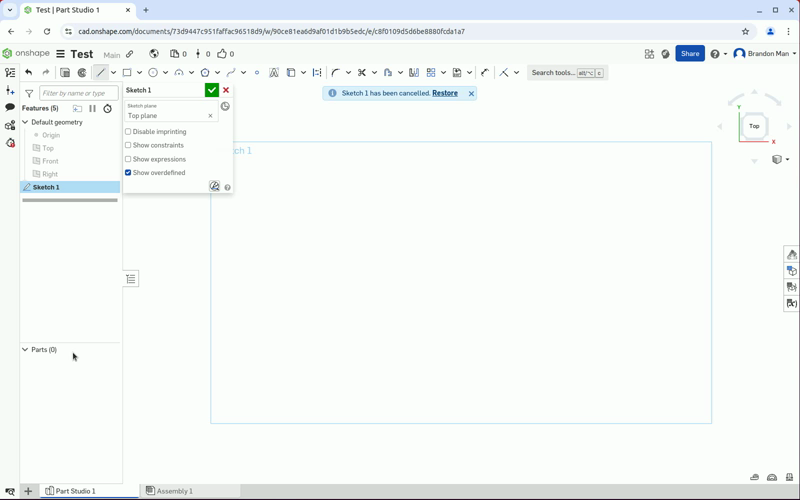
mouse_move(348, 362)
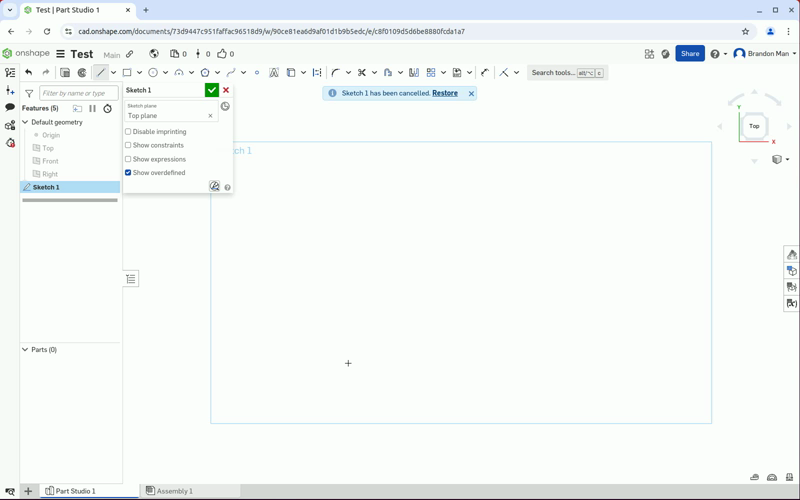
click(348, 362)
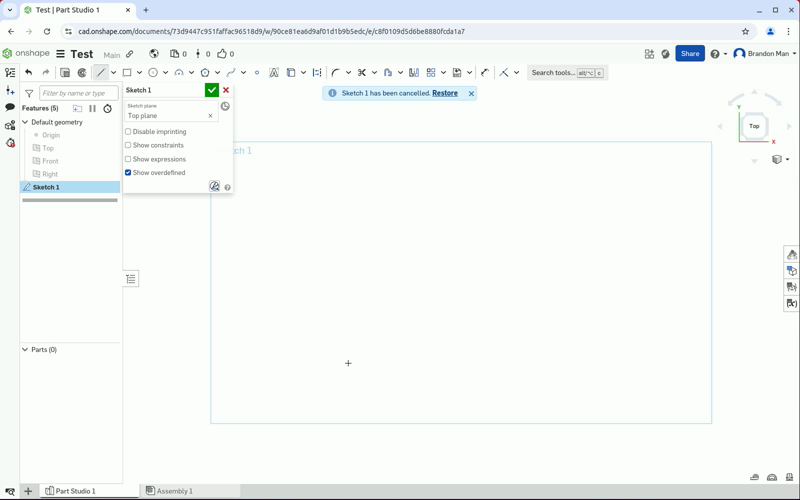
key_up(shift)
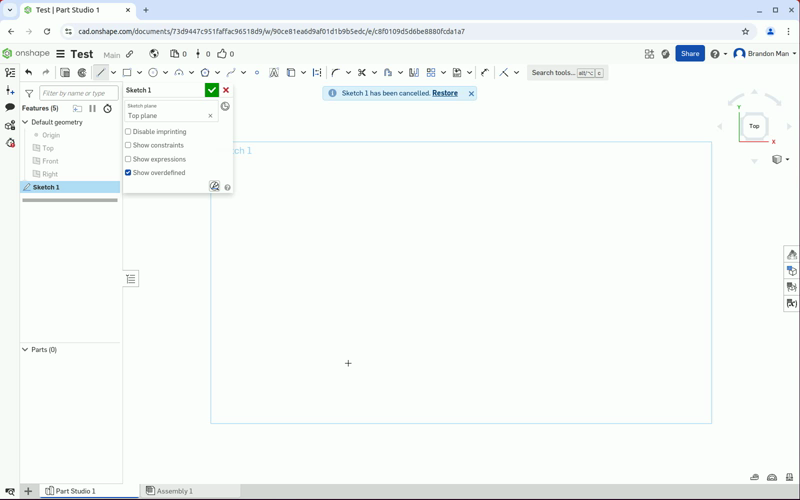
key_down(shift)
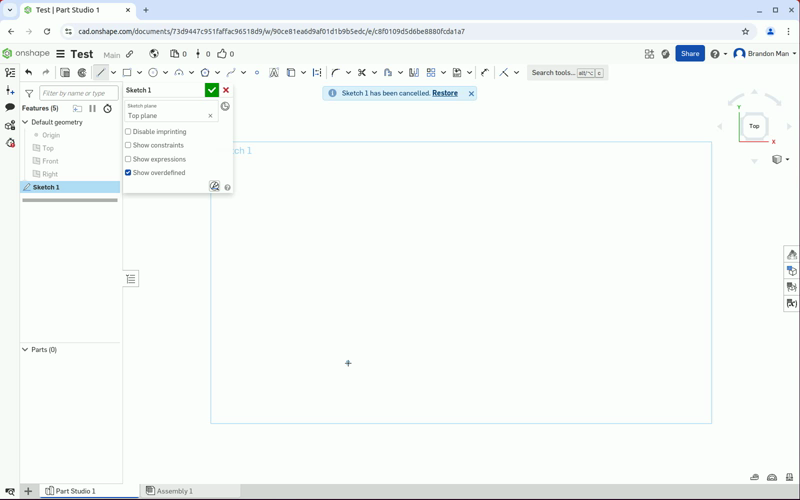
mouse_move(461, 362)
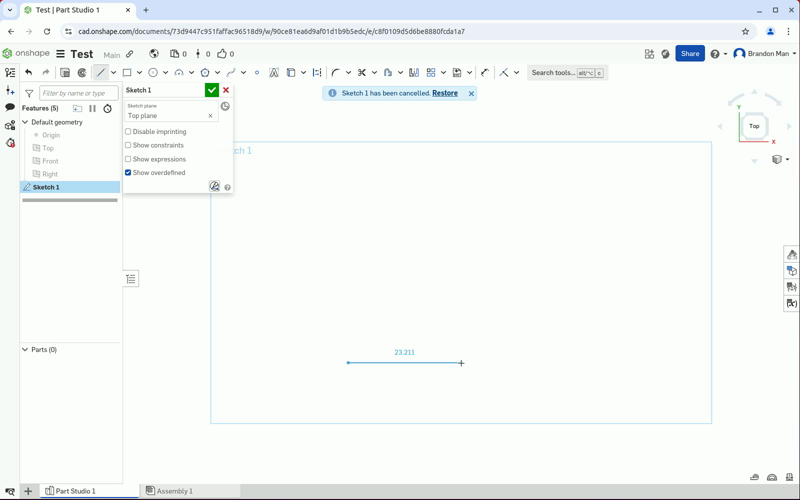
click(461, 362)
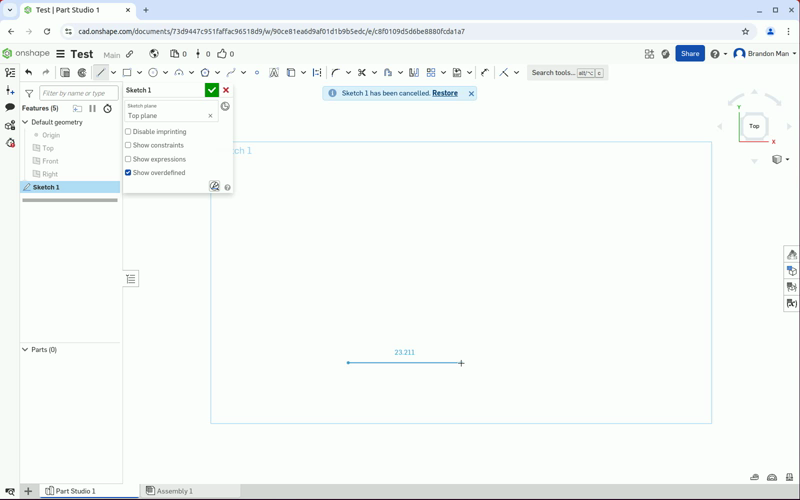
key_up(shift)
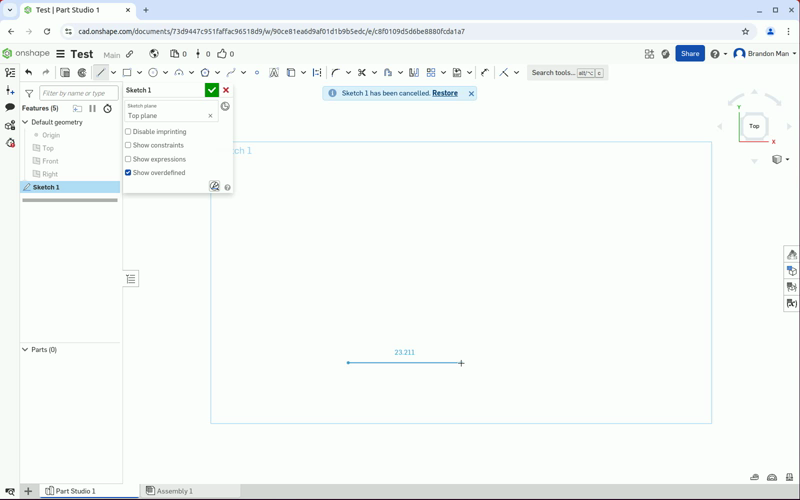
key_down(shift)
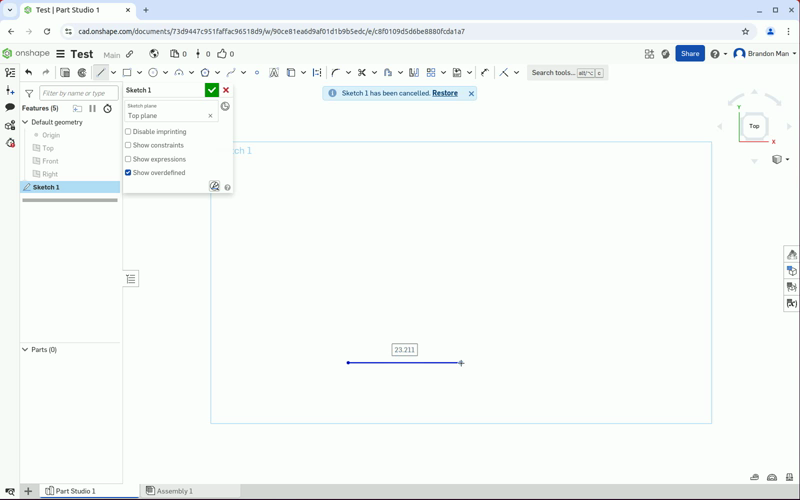
mouse_move(491, 362)
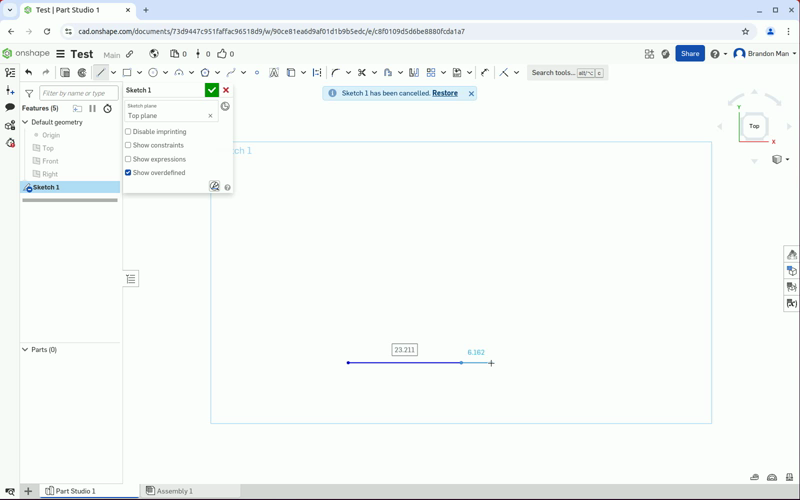
mouse_move(461, 320)
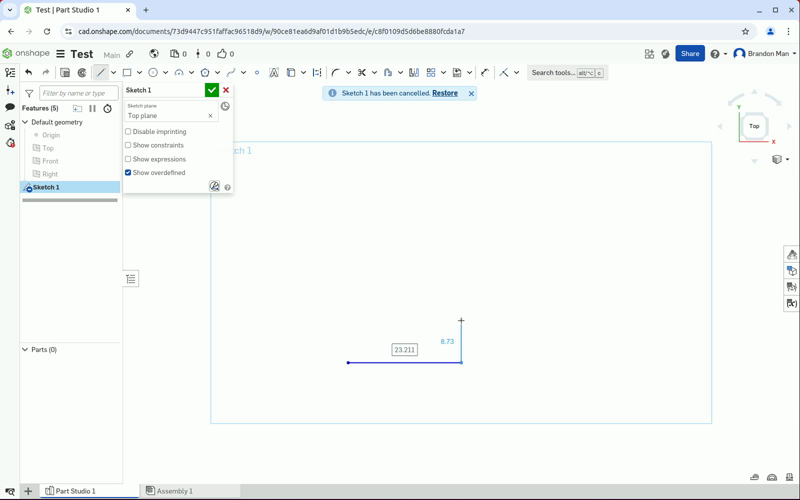
click(461, 320)
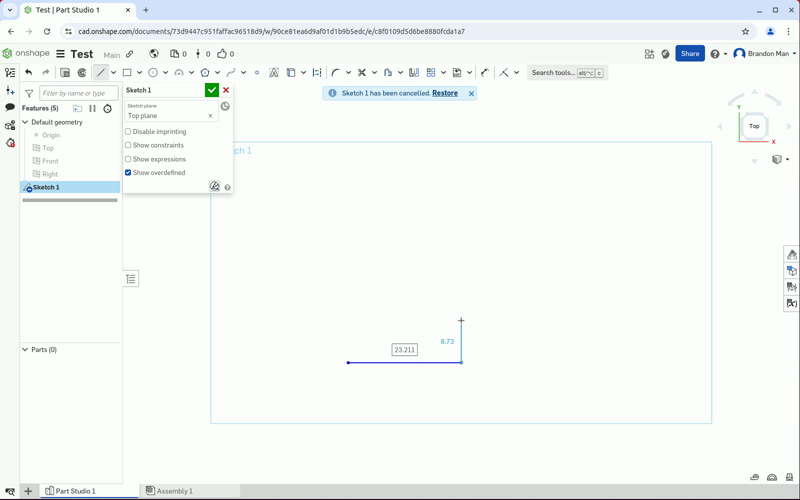
key_up(shift)
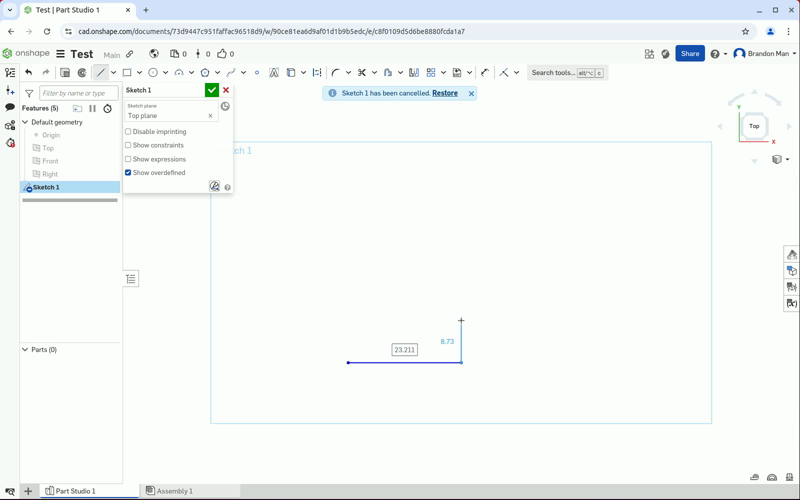
key(esc)
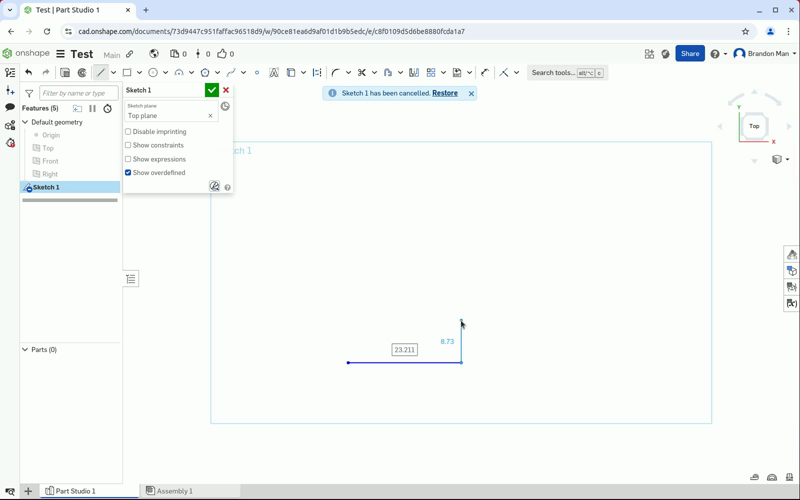
key(a)
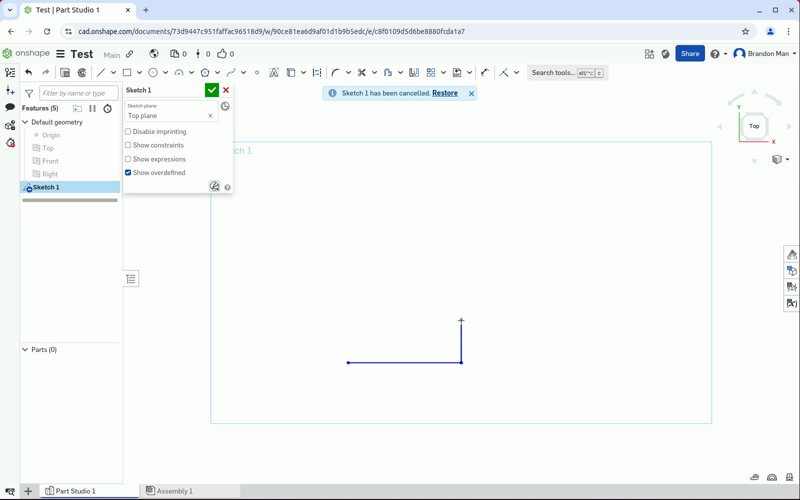
mouse_move(461, 320)
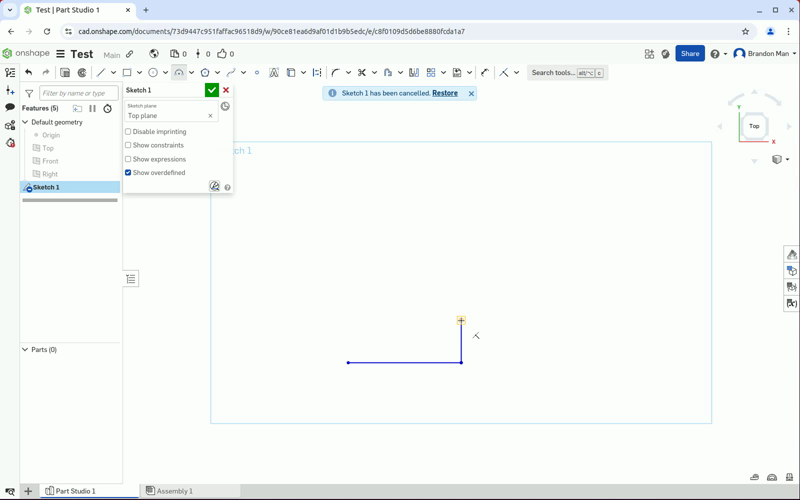
click(461, 320)
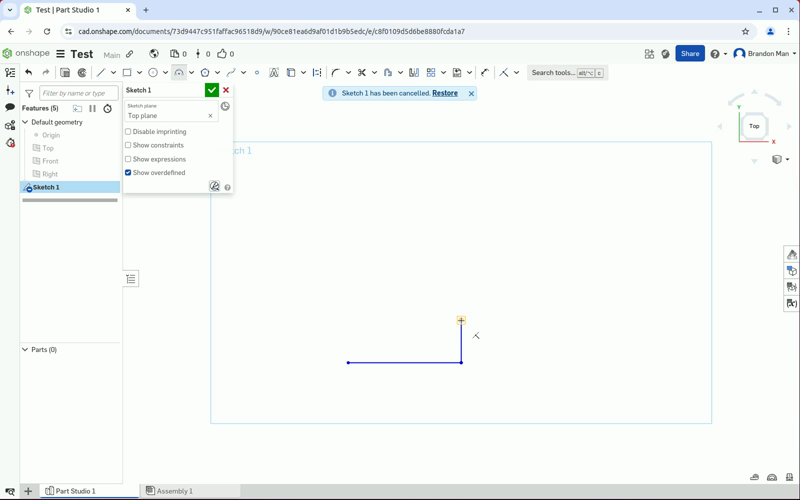
key_down(shift)
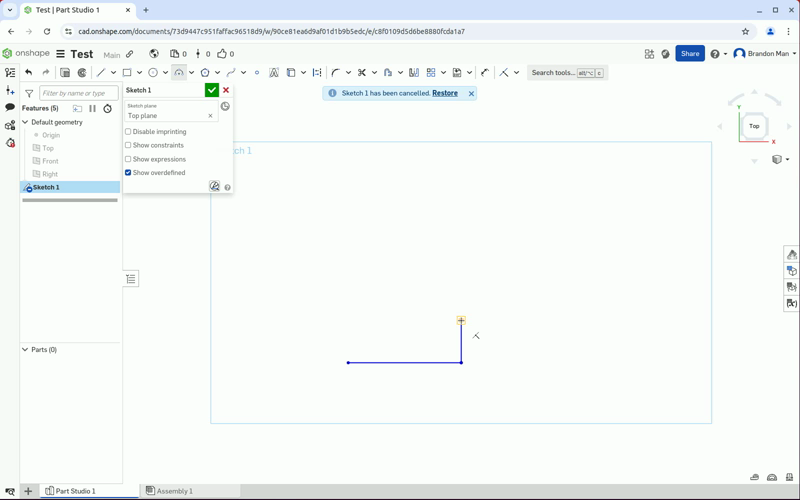
mouse_move(461, 244)
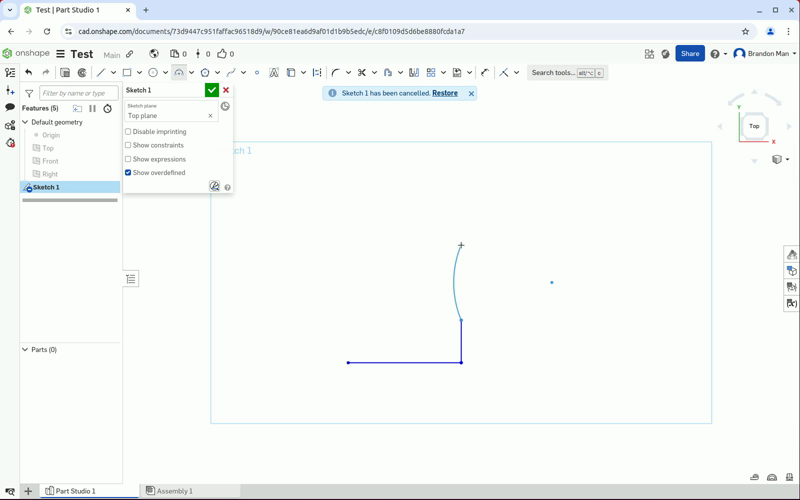
click(461, 244)
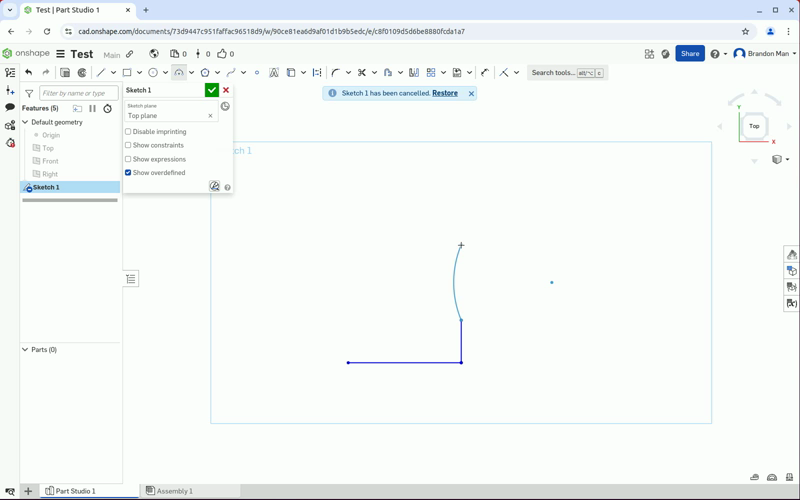
mouse_move(423, 282)
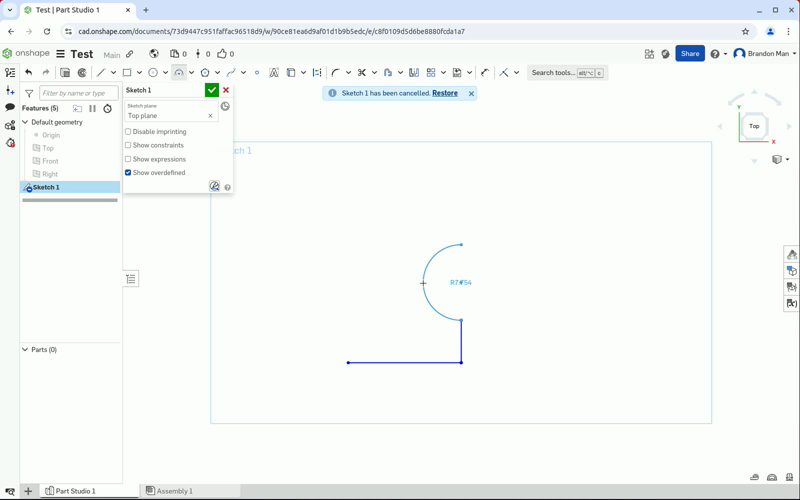
click(423, 282)
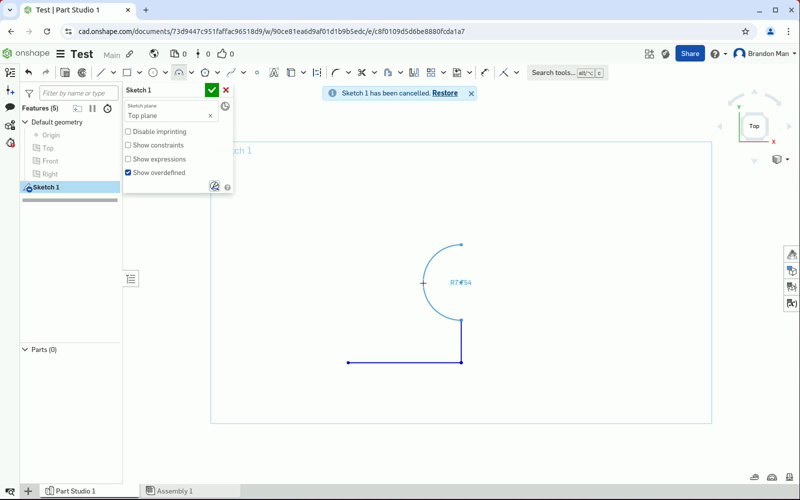
key_up(shift)
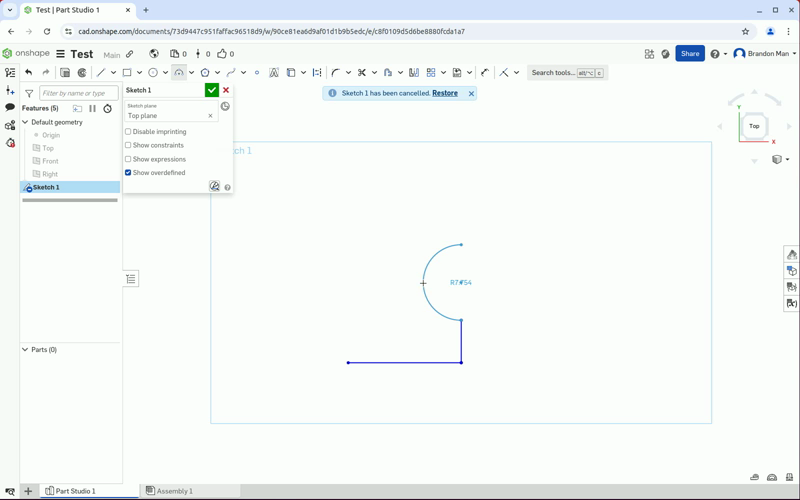
key(esc)
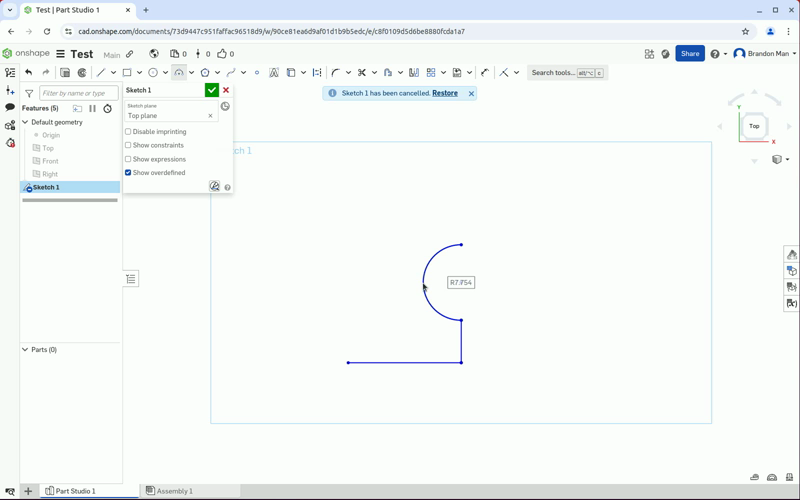
key(l)
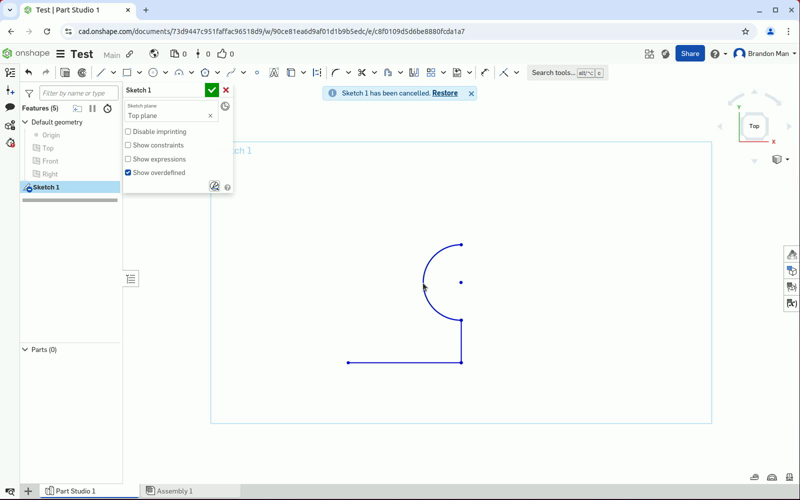
mouse_move(461, 244)
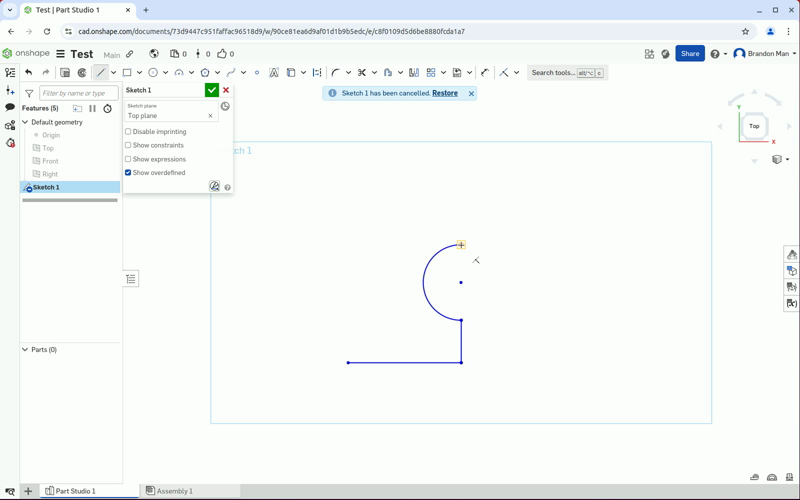
click(461, 244)
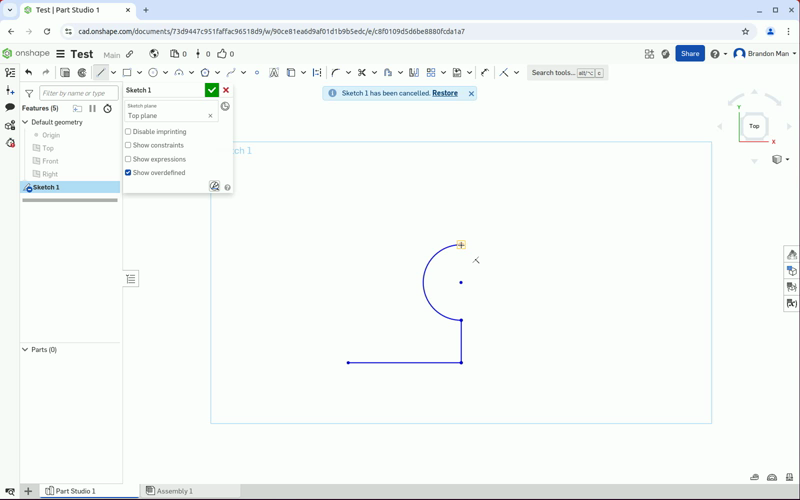
key_down(shift)
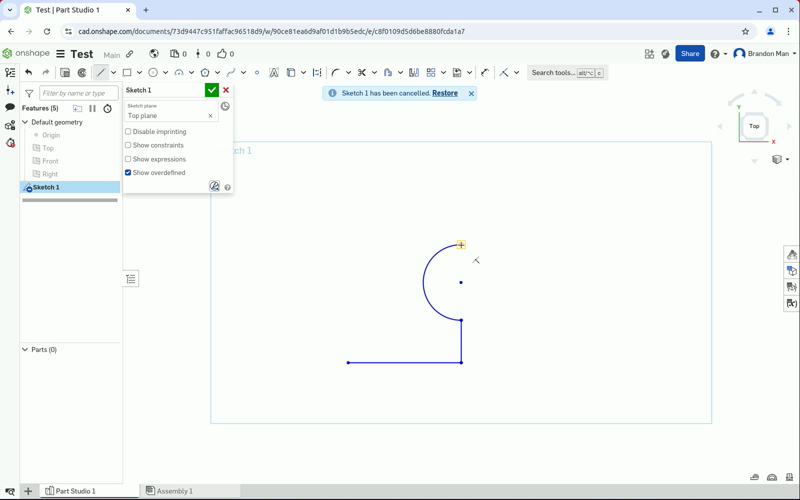
mouse_move(491, 244)
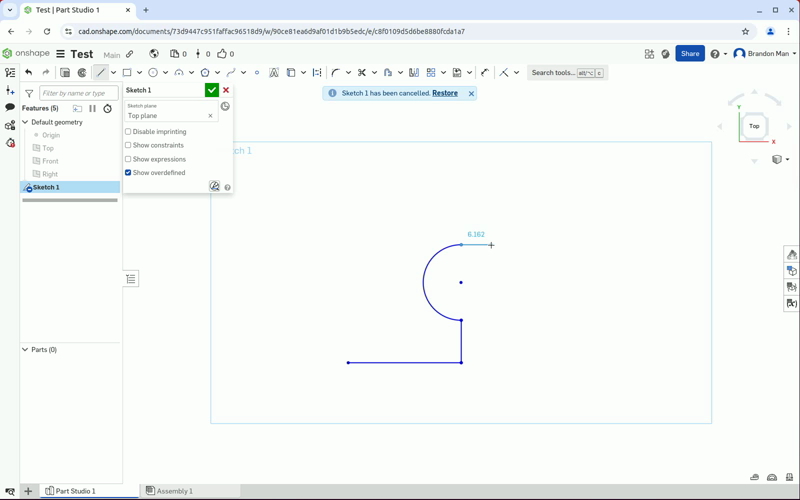
mouse_move(461, 202)
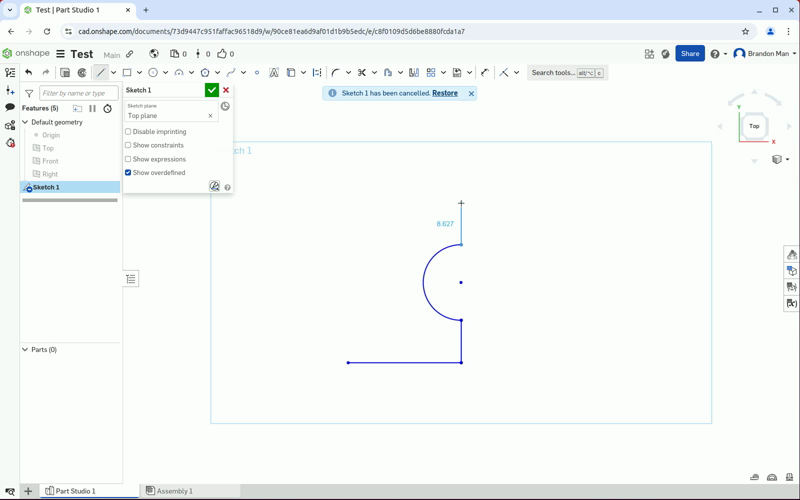
click(461, 202)
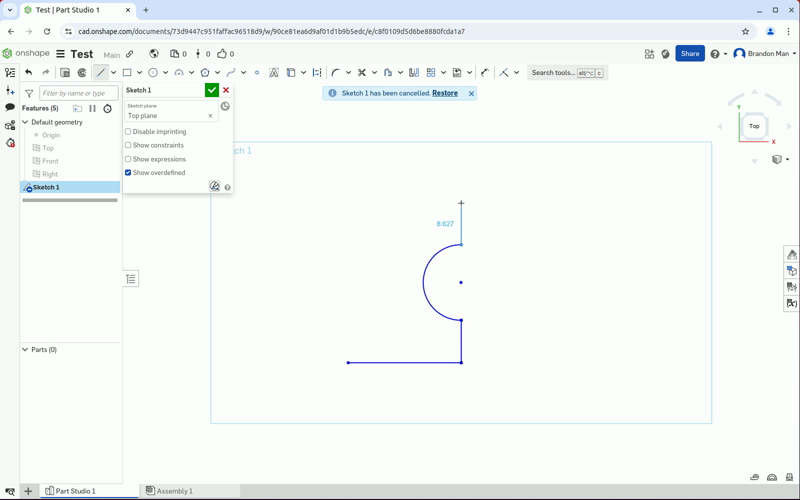
key_up(shift)
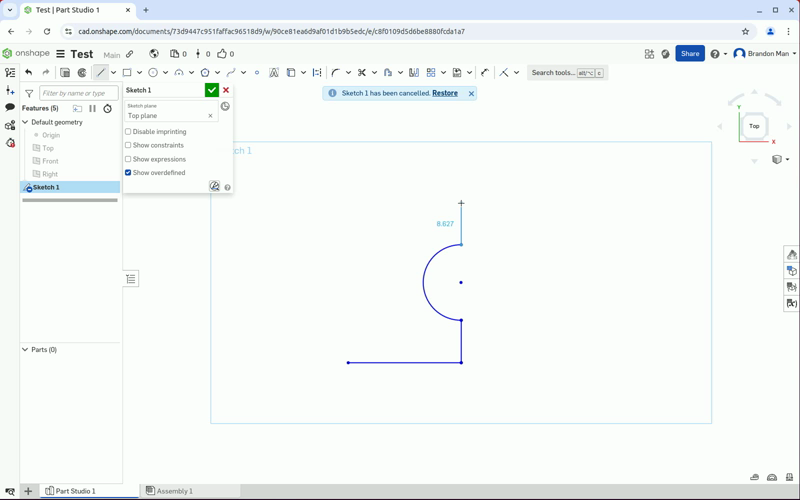
key_down(shift)
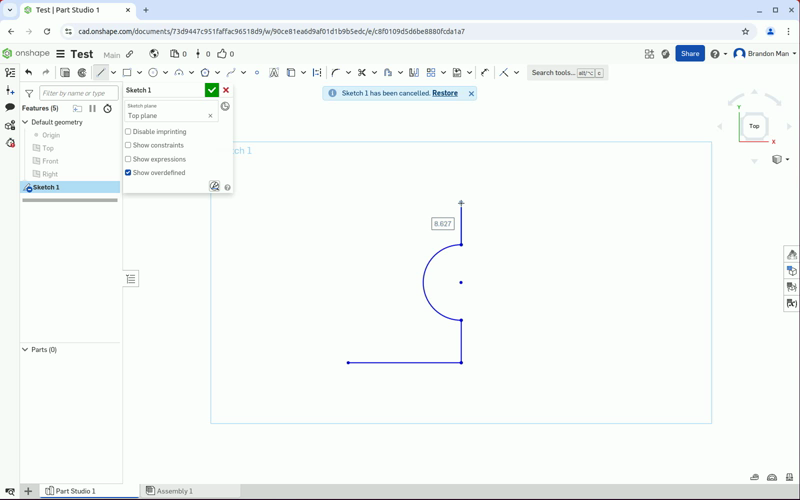
mouse_move(348, 202)
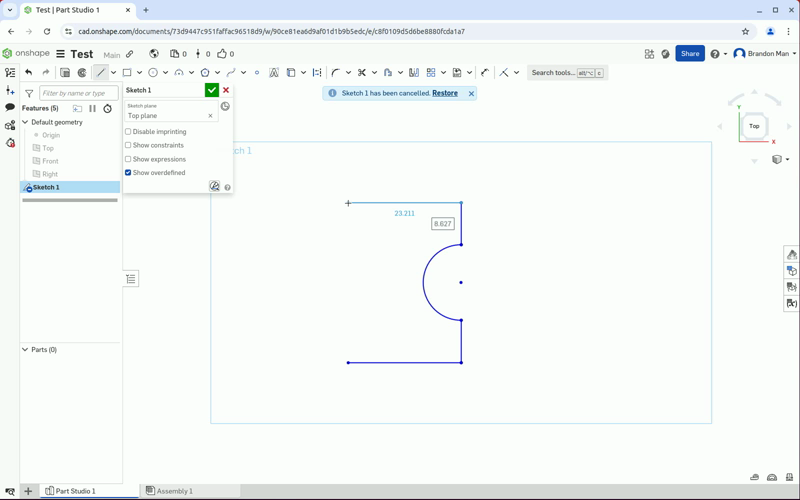
click(348, 202)
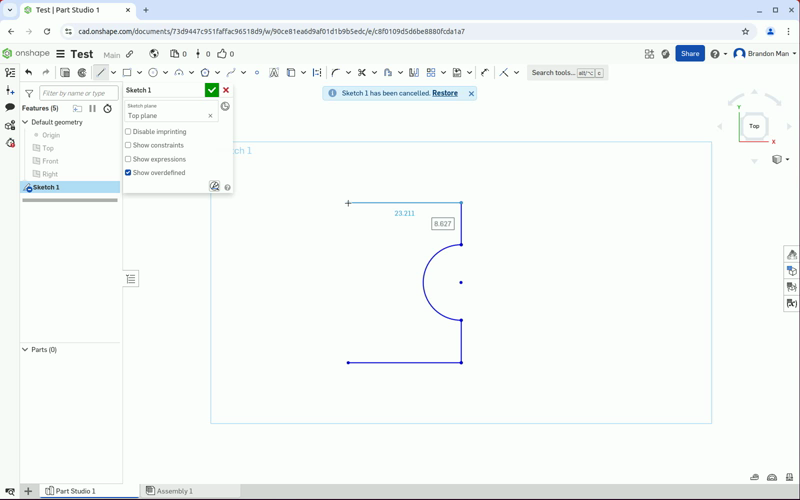
key_up(shift)
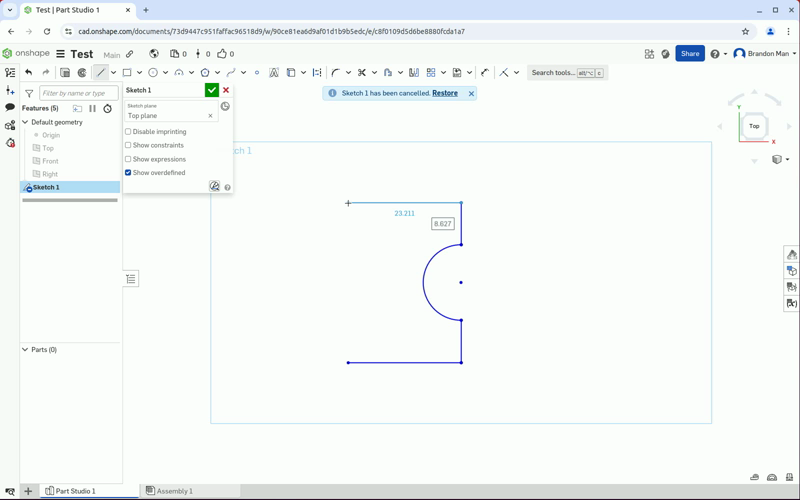
key_down(shift)
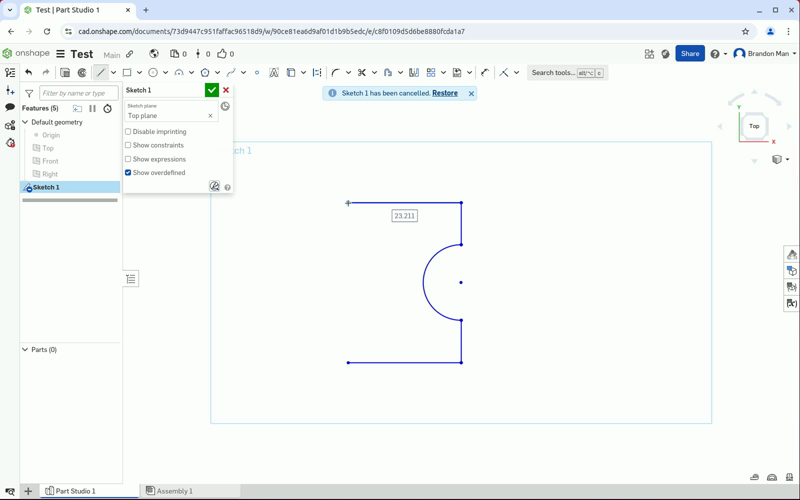
mouse_move(348, 362)
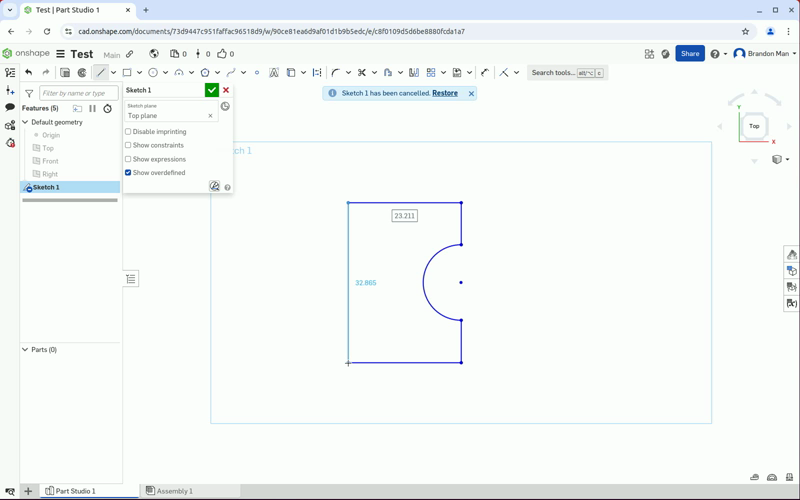
key_up(shift)
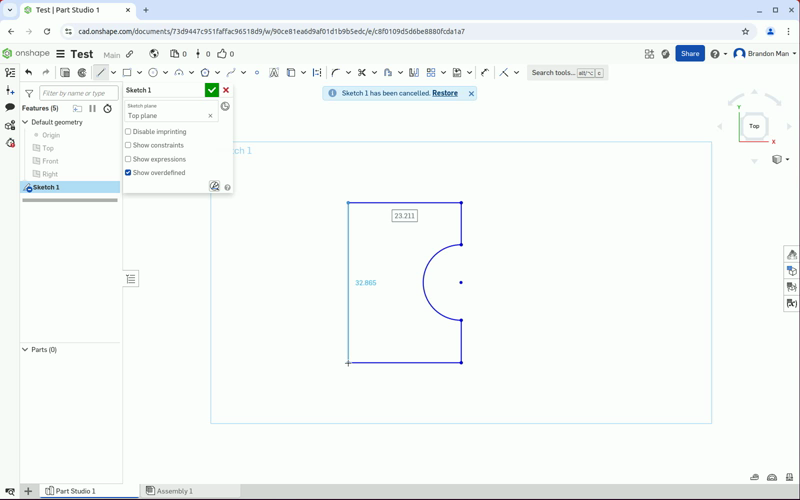
click(348, 362)
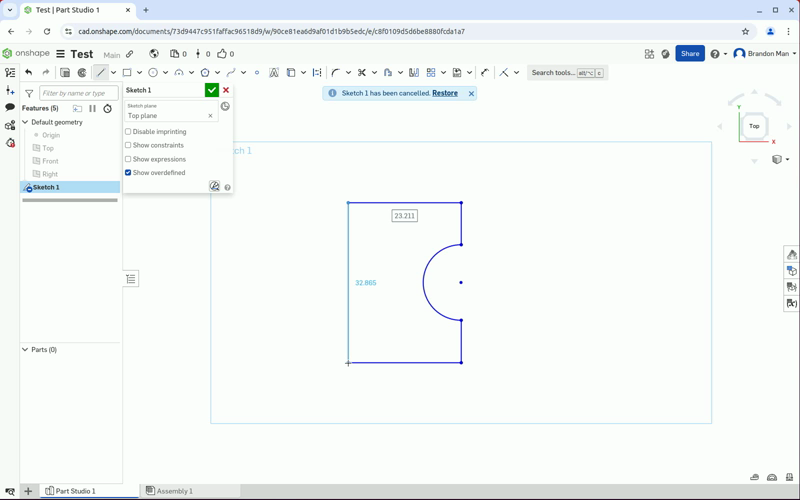
key(esc)
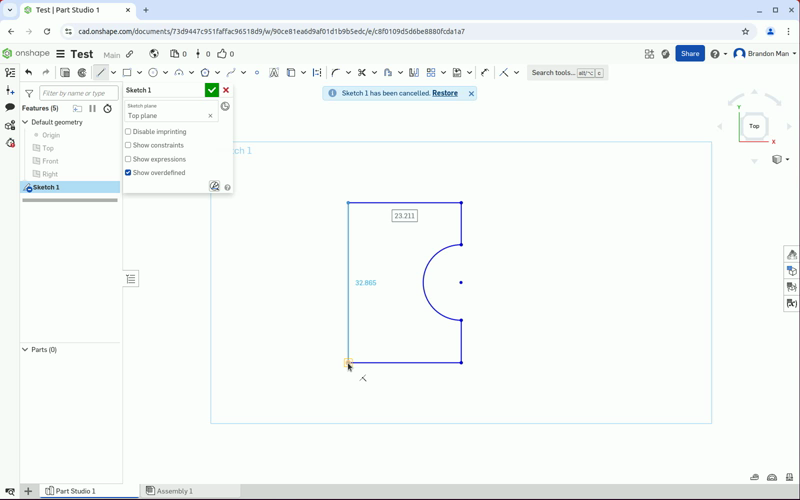
mouse_move(410, 239)
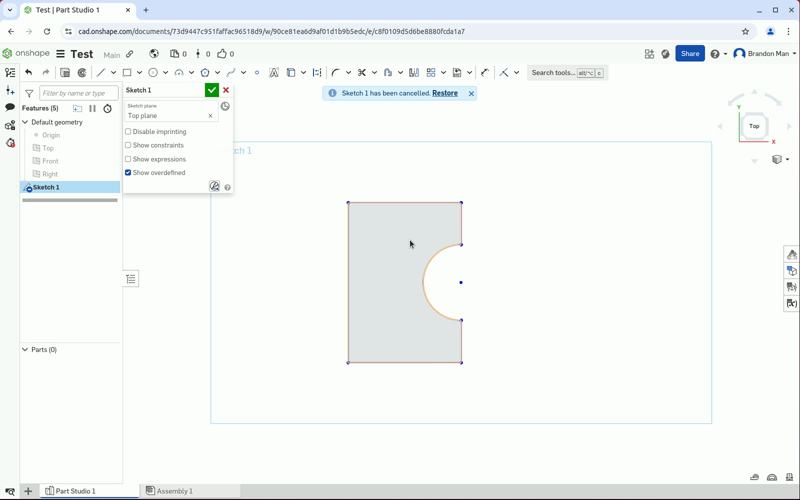
scroll(6)
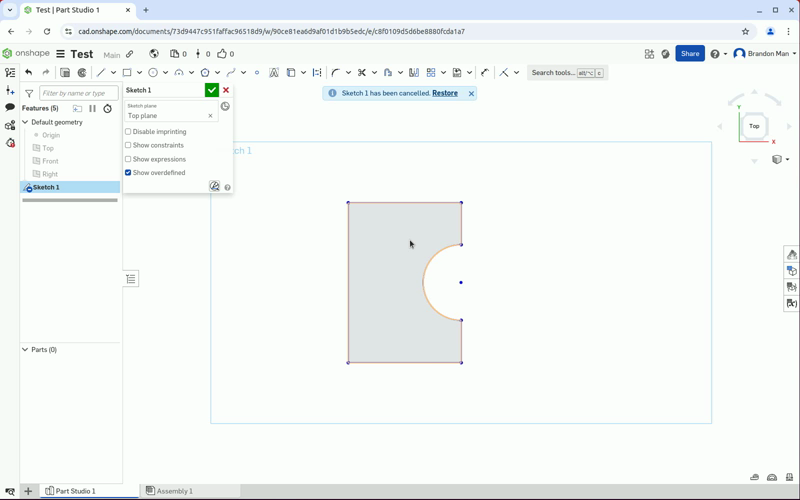
scroll(6)
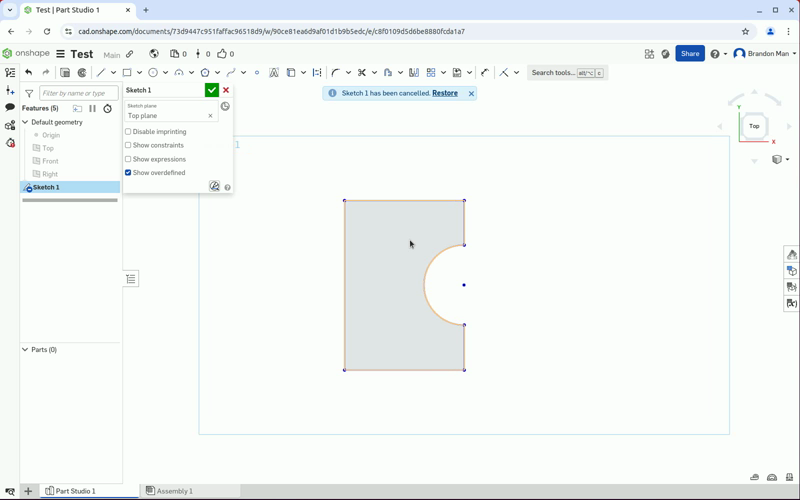
scroll(6)
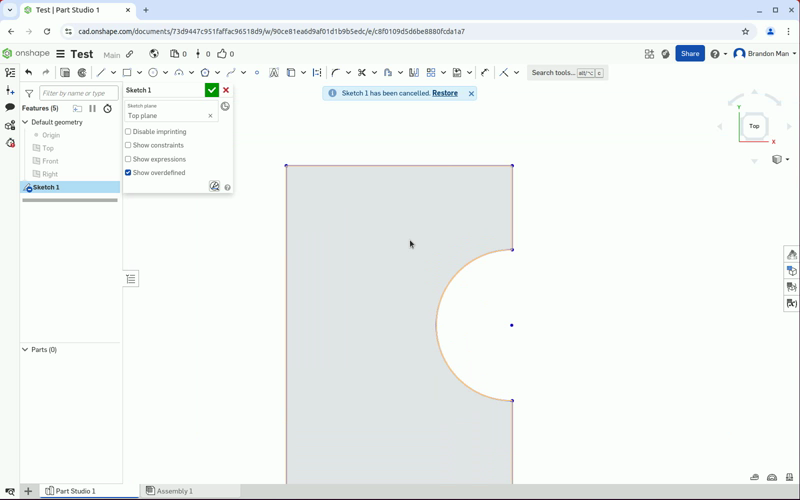
scroll(6)
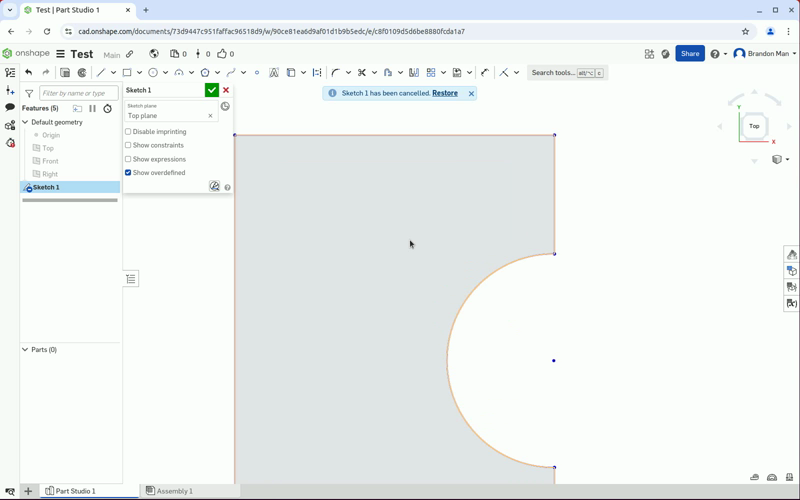
scroll(6)
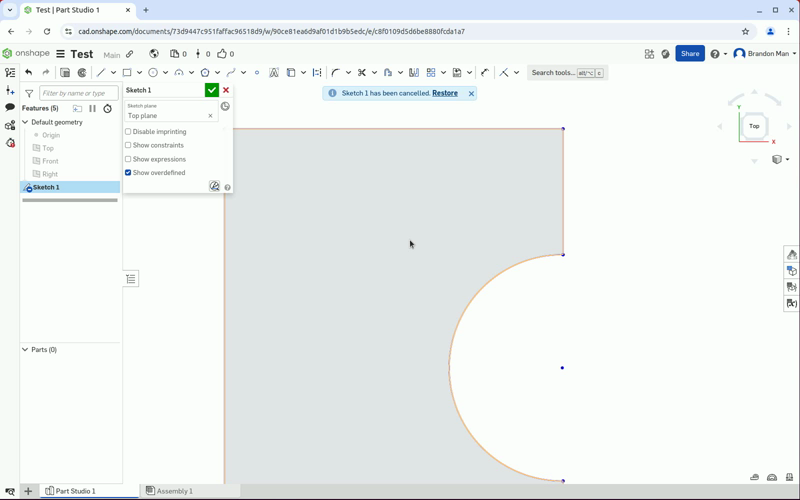
scroll(6)
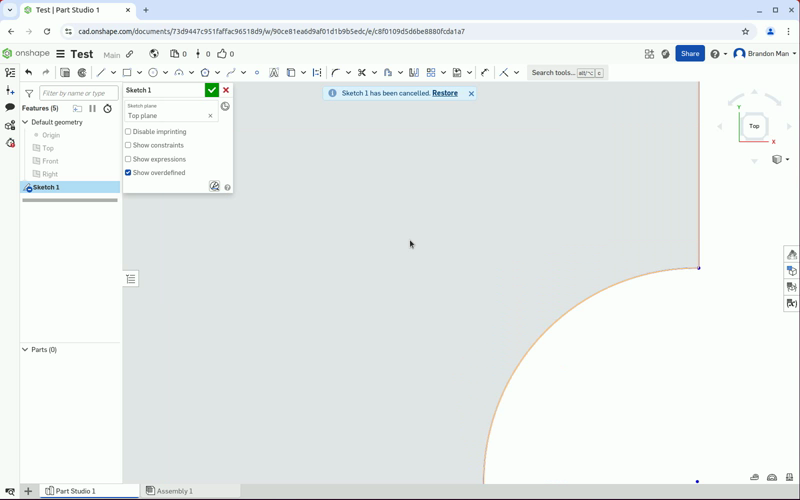
scroll(6)
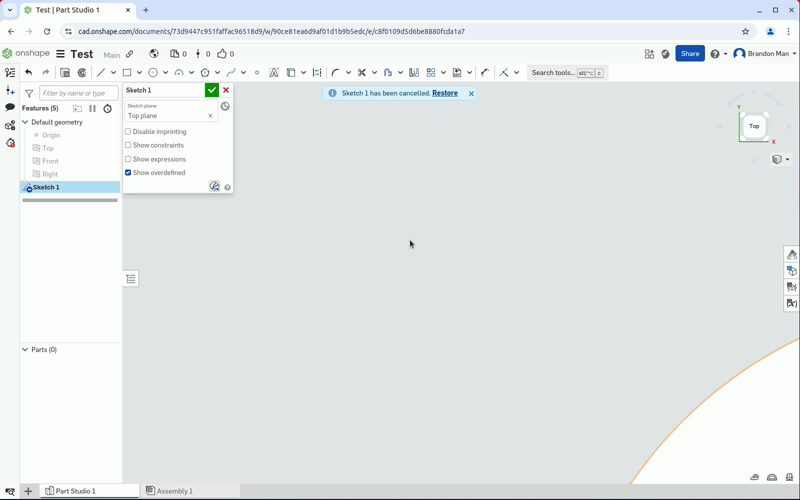
click(410, 239)
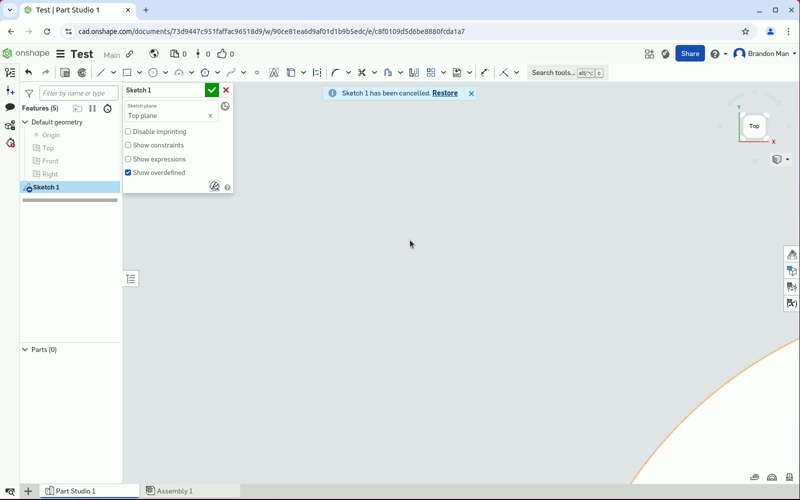
scroll(-6)
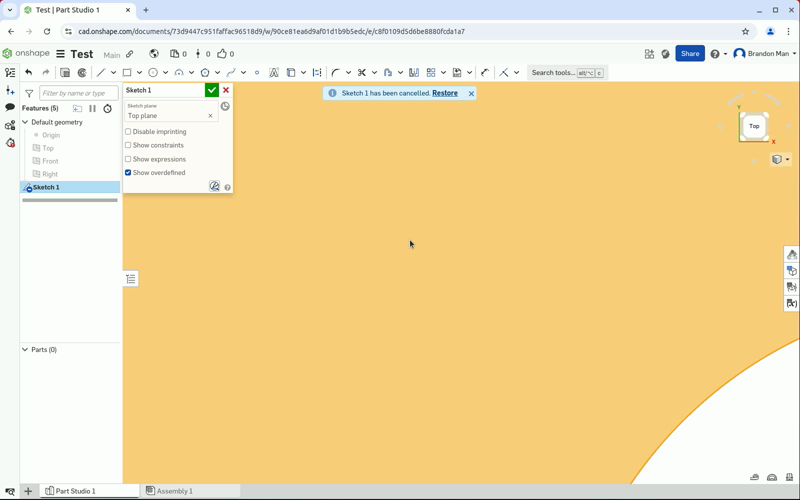
scroll(-6)
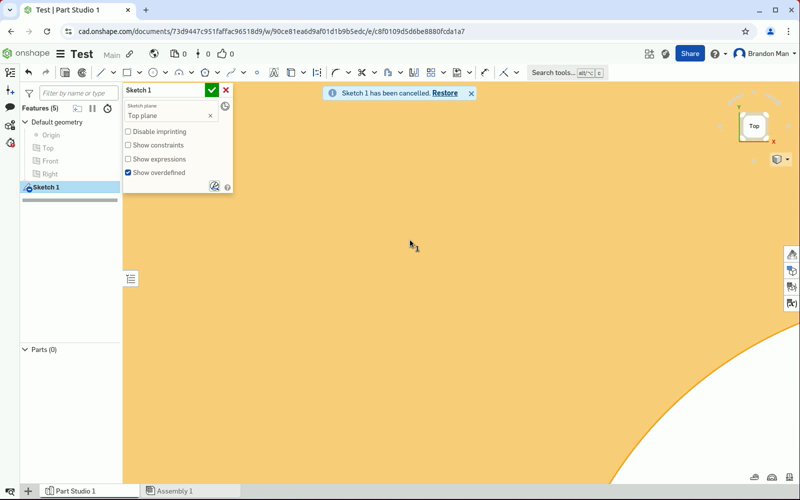
scroll(-6)
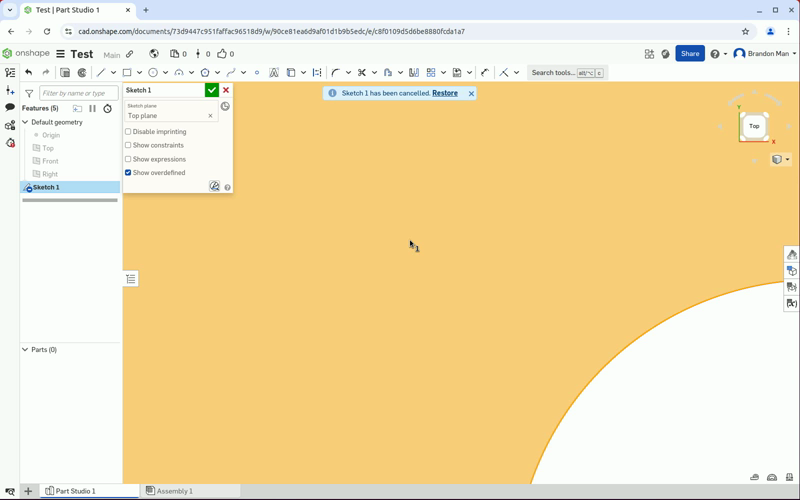
scroll(-6)
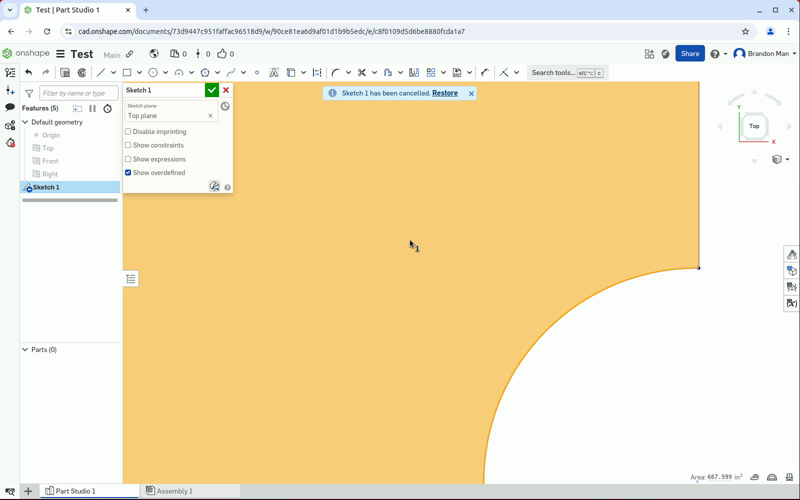
scroll(-6)
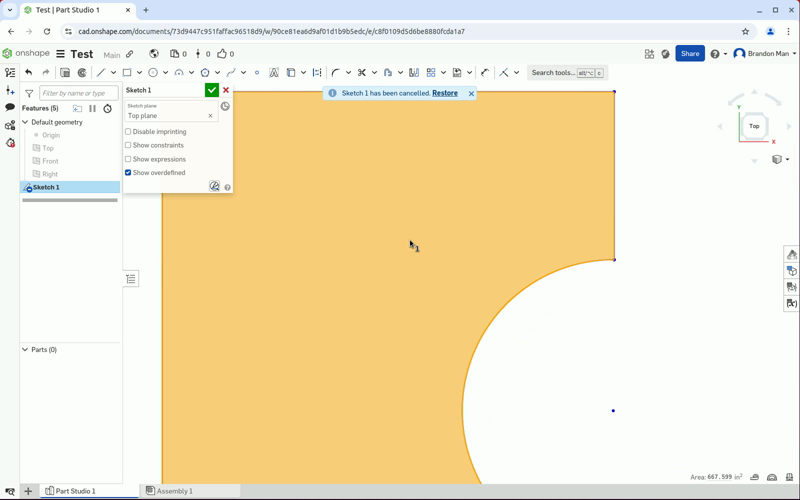
scroll(-6)
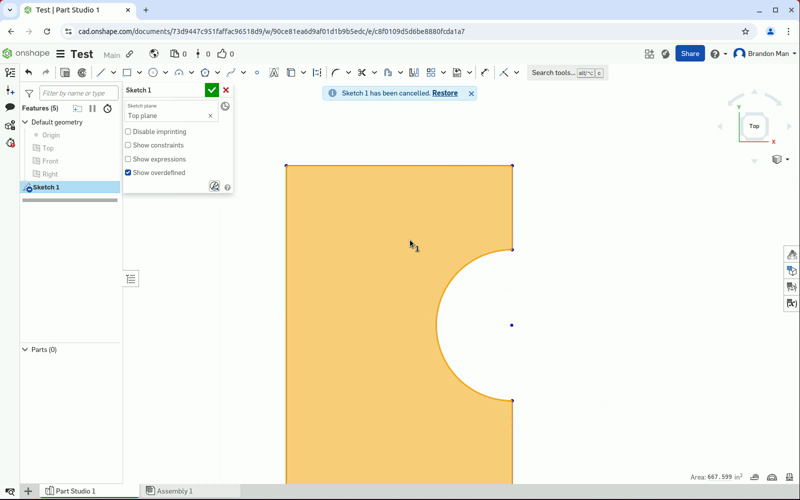
scroll(-6)
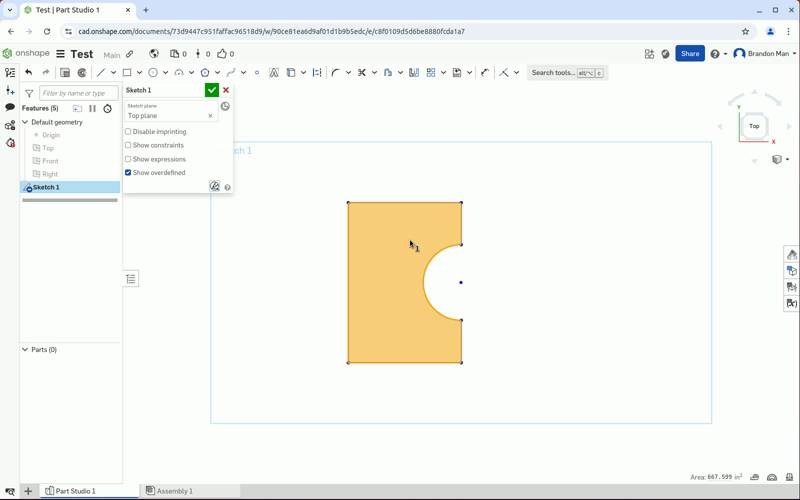
mouse_move(73, 352)
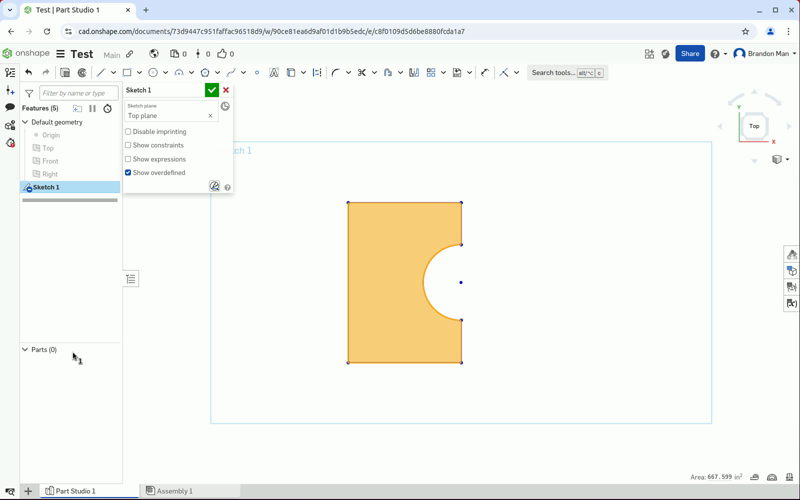
key(shift+y)
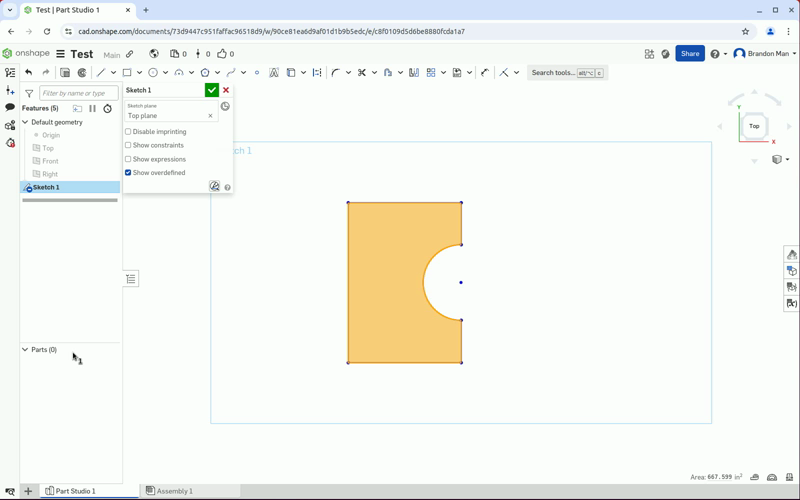
key(shift+e)
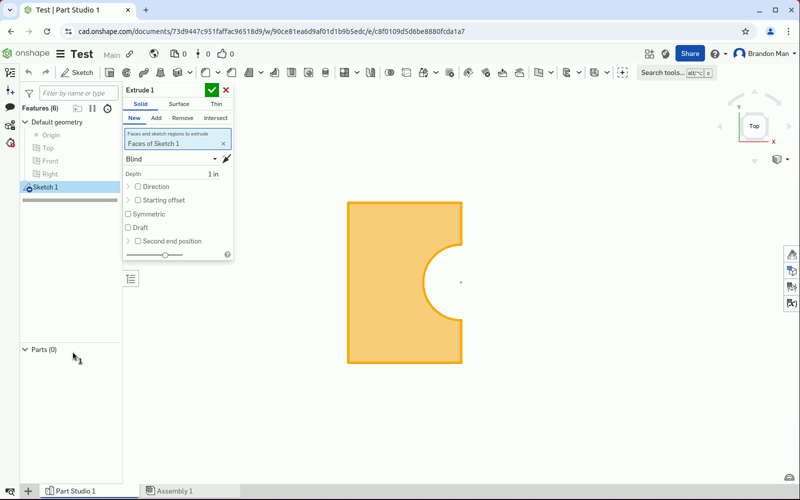
mouse_move(143, 106)
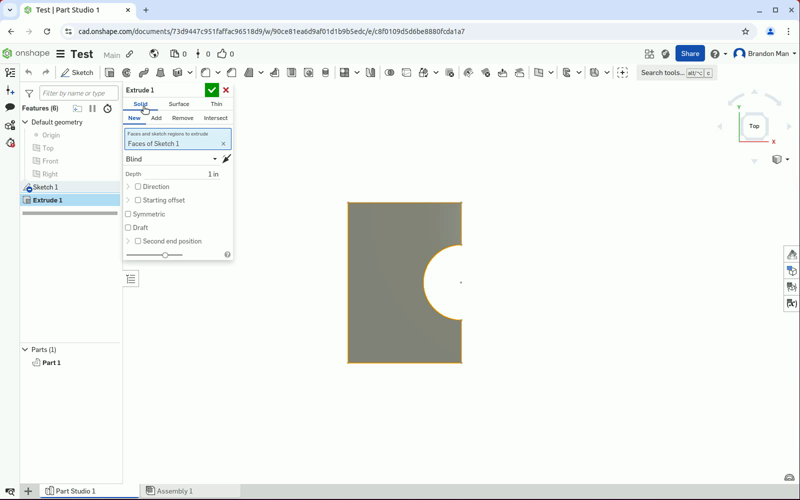
click(143, 106)
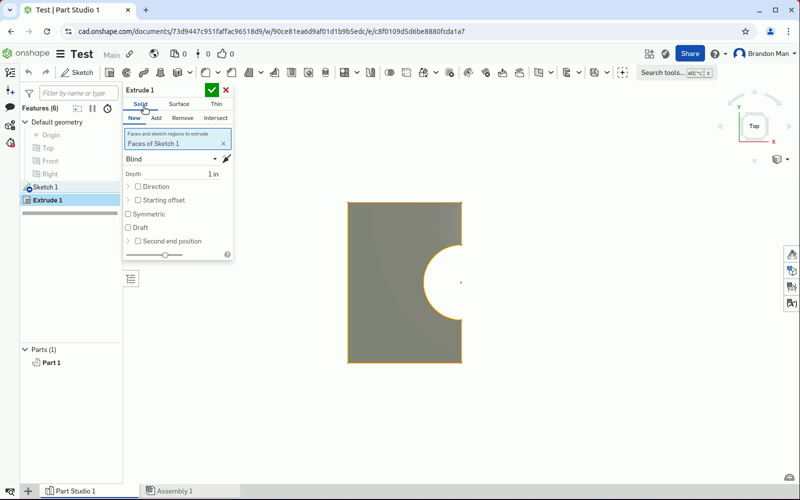
mouse_move(137, 120)
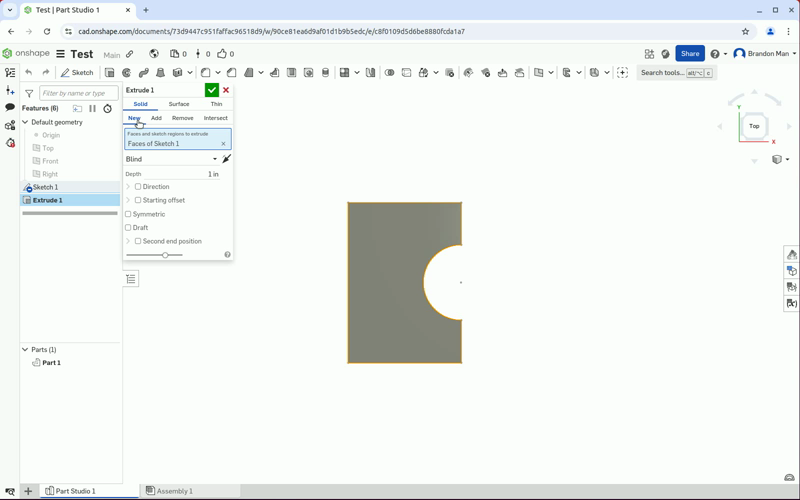
click(137, 120)
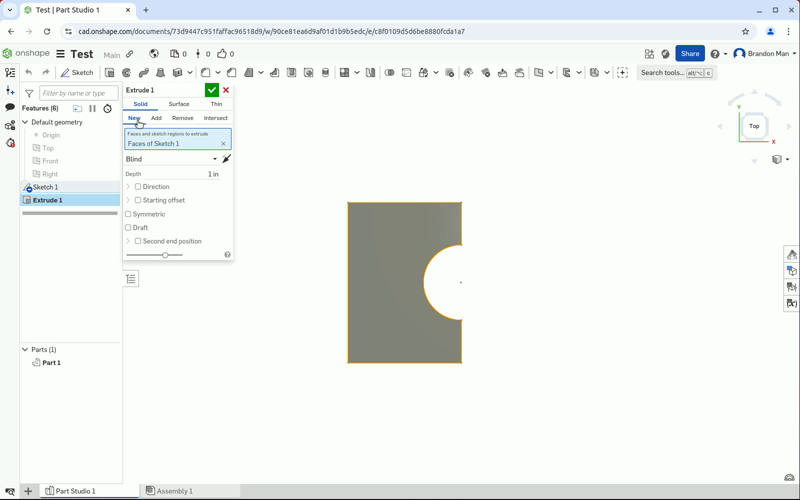
key(tab, 4)
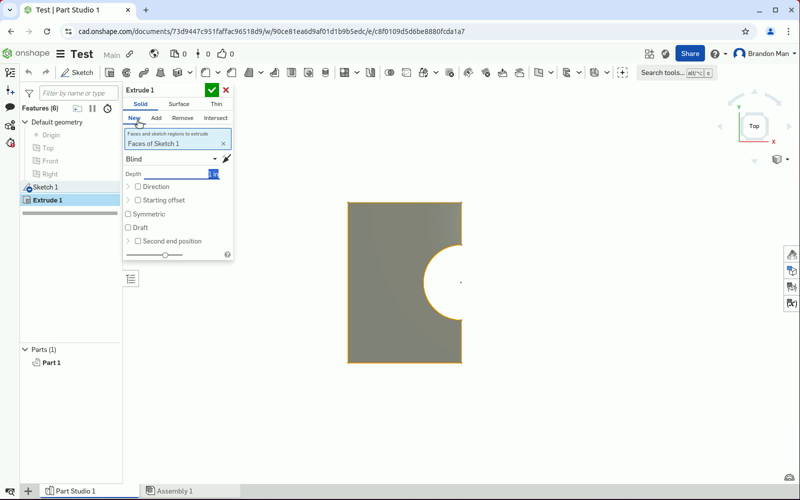
text(2.648)
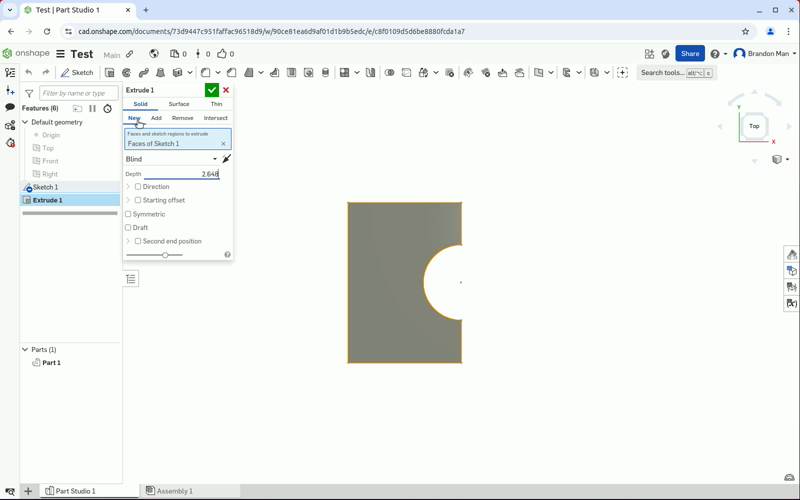
key(enter)
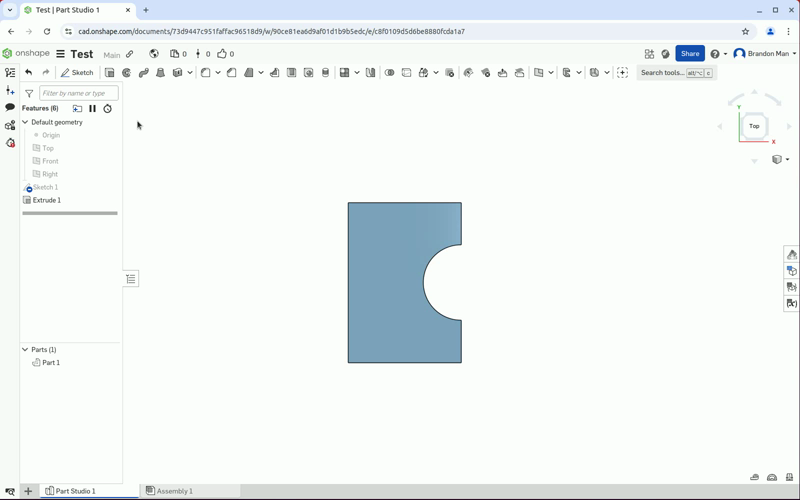
key(shift+h)
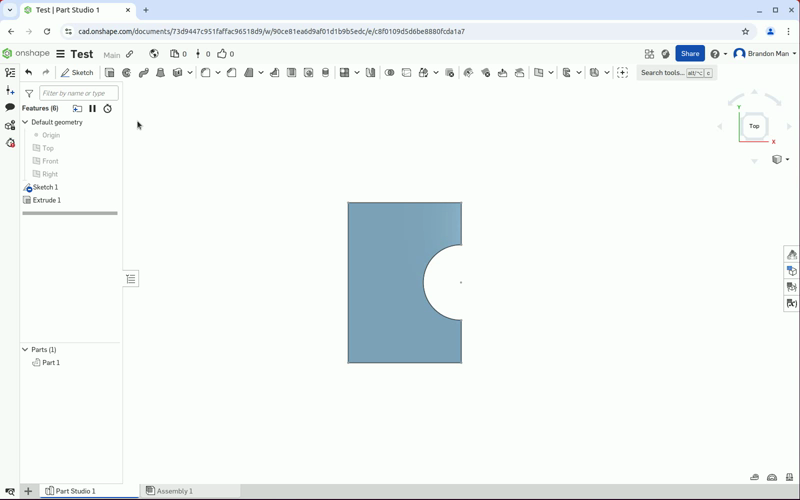
key(shift+h)
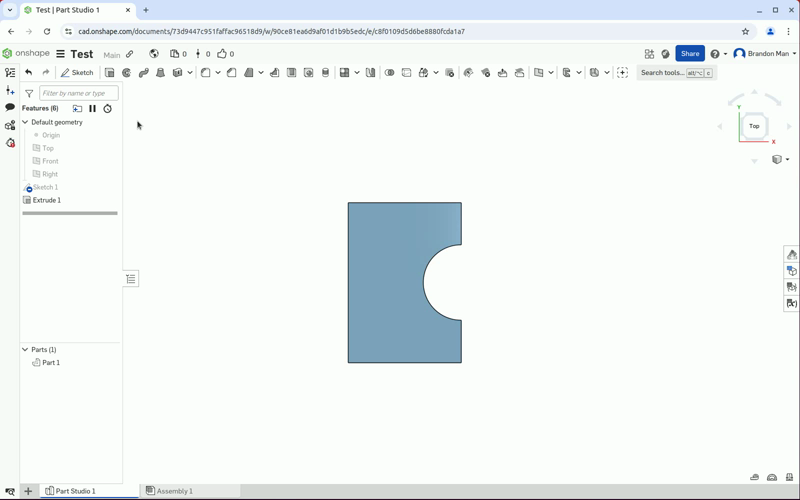
mouse_move(73, 189)
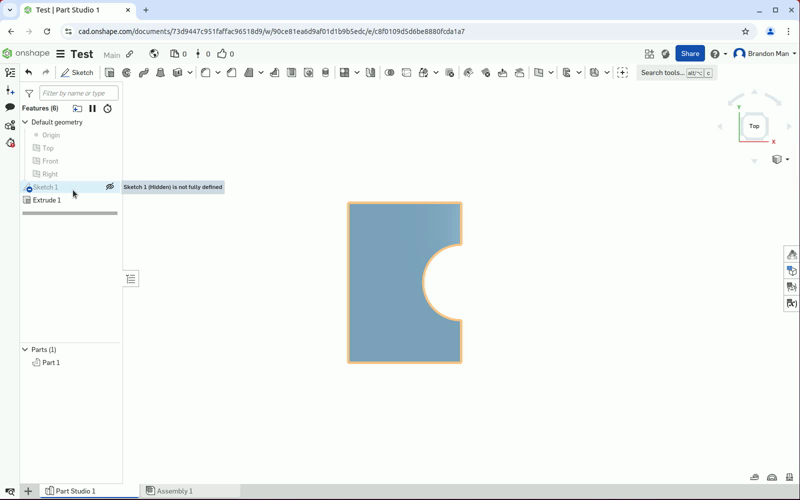
click(73, 189)
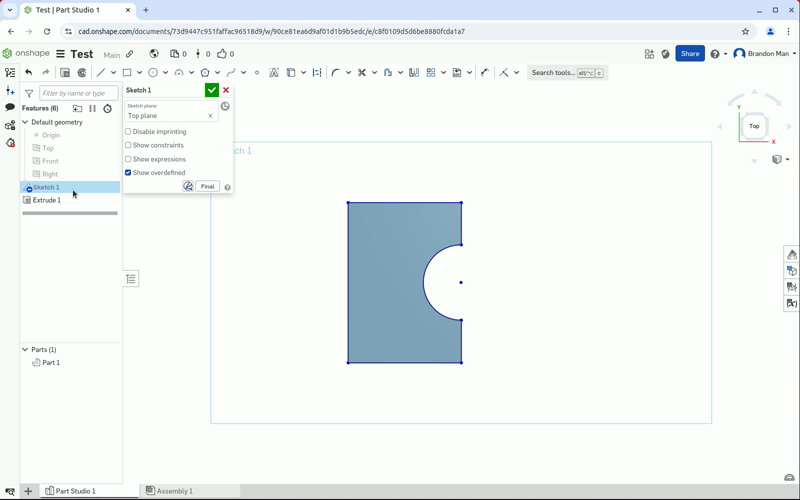
mouse_move(229, 92)
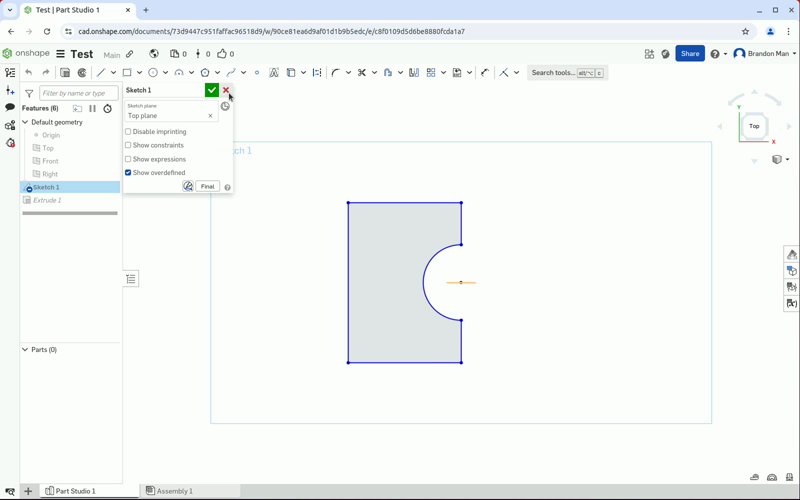
click(229, 92)
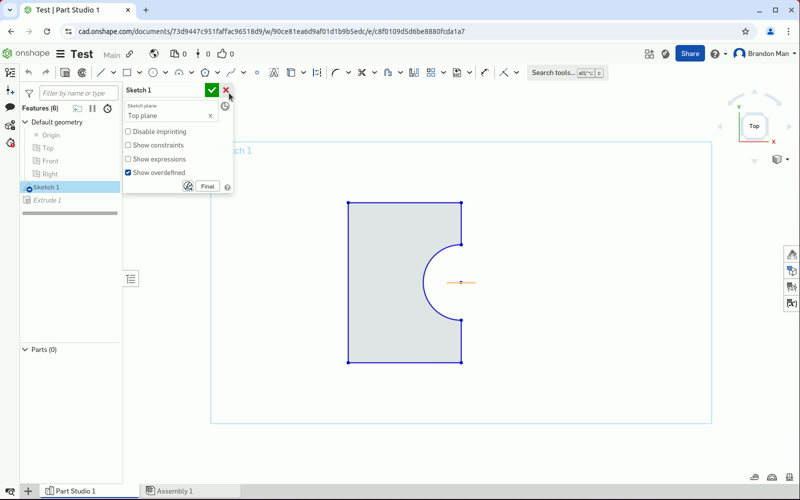
key(shift+s)
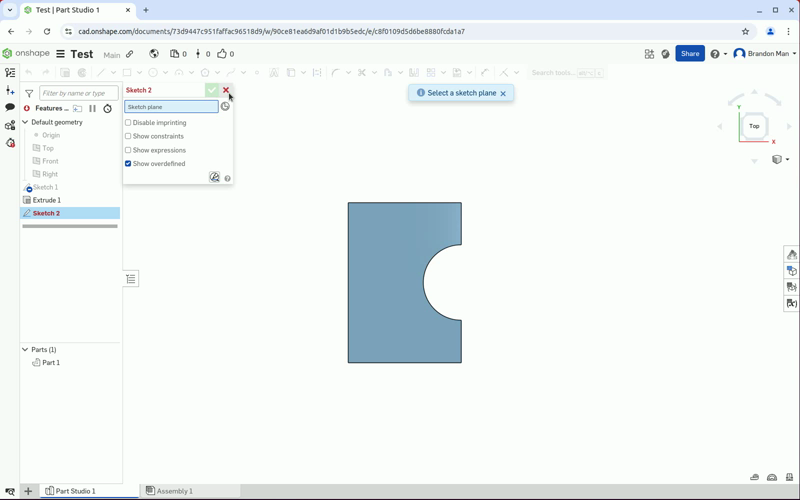
mouse_move(73, 150)
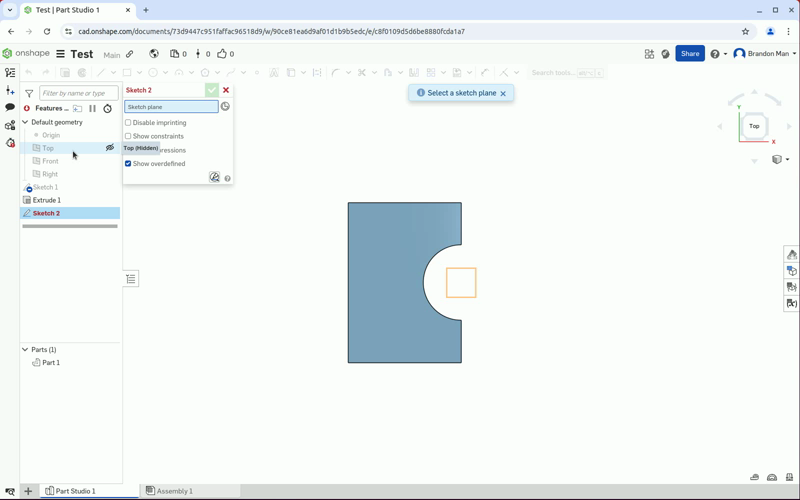
click(73, 150)
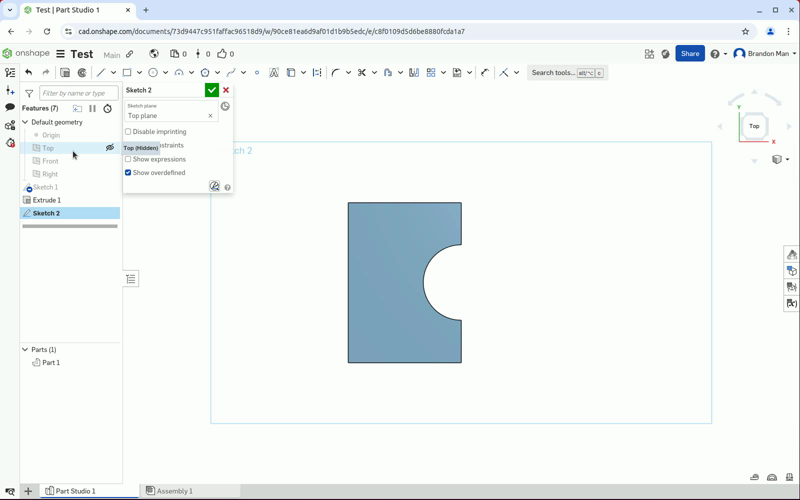
mouse_move(73, 352)
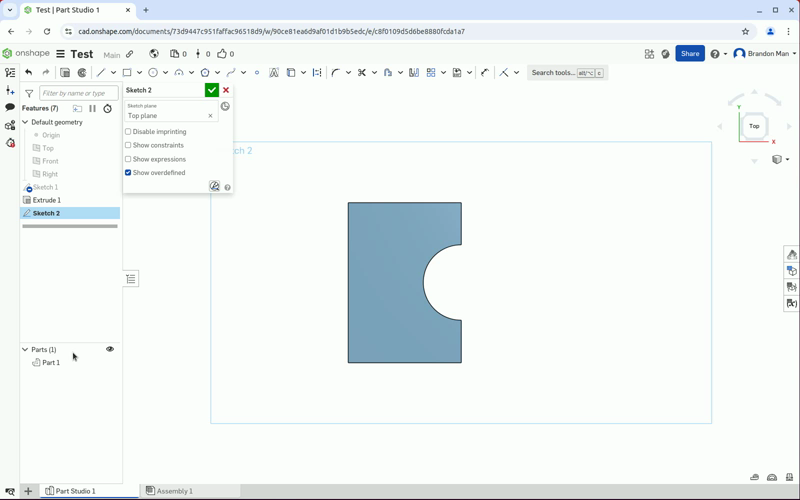
key(y)
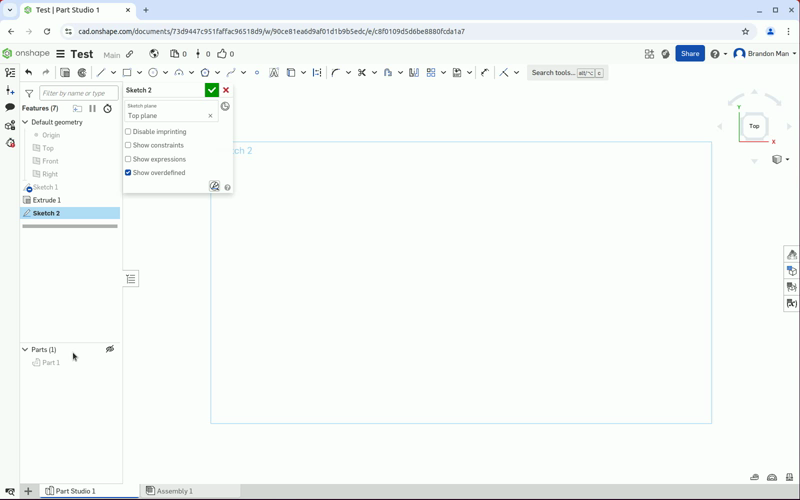
key(l)
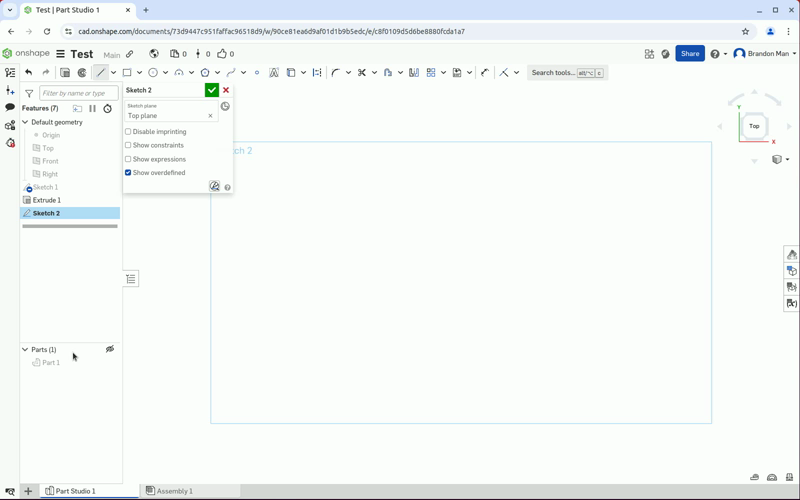
key_down(shift)
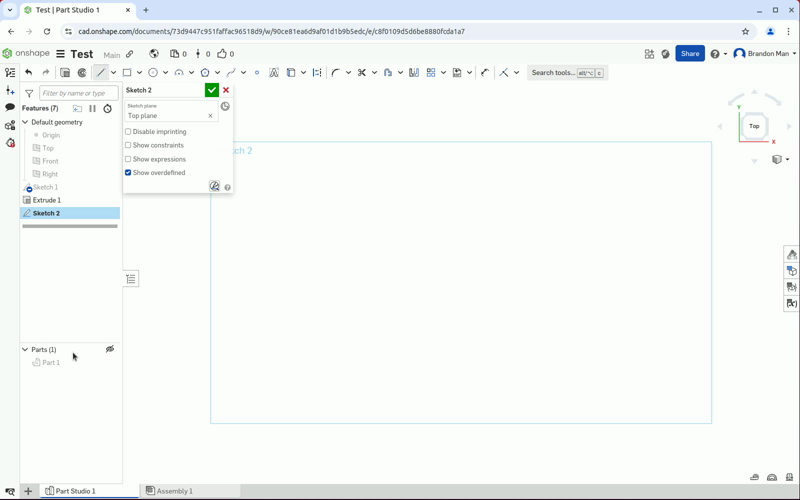
mouse_move(460, 362)
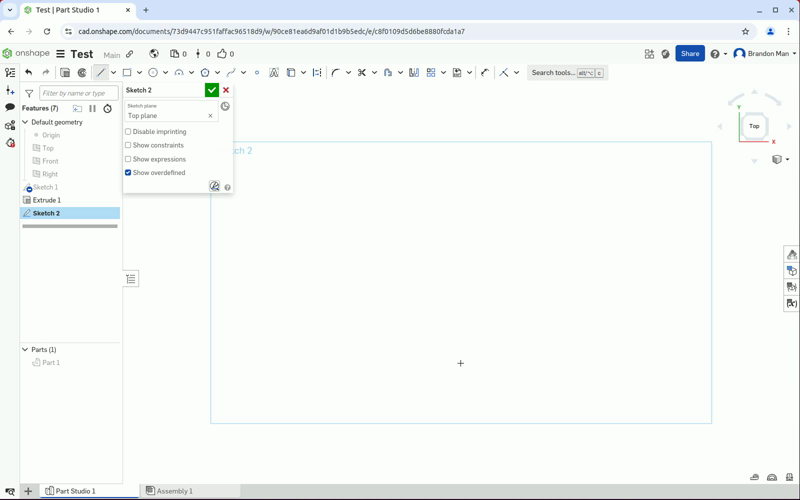
click(460, 362)
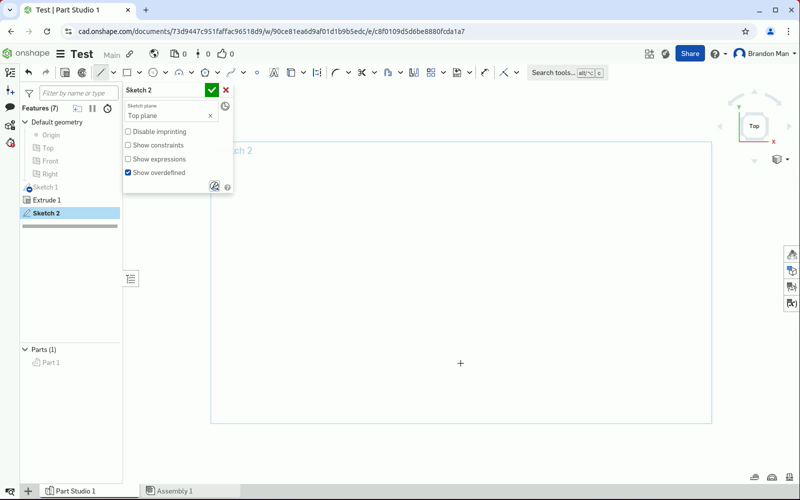
key_up(shift)
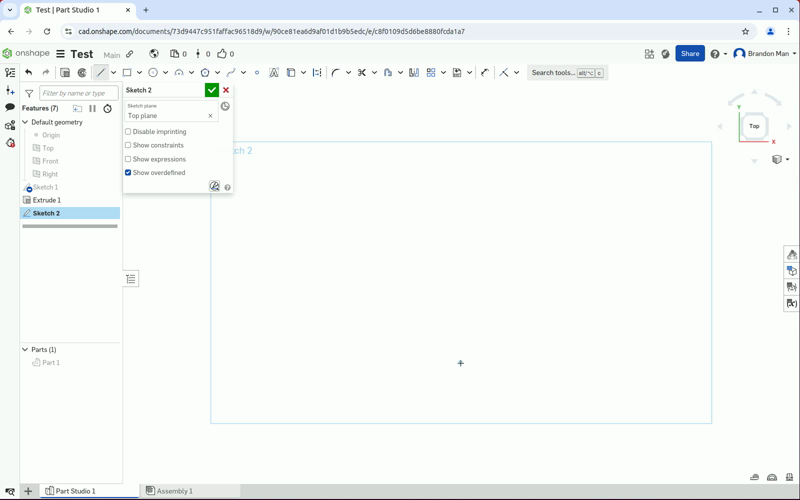
key_down(shift)
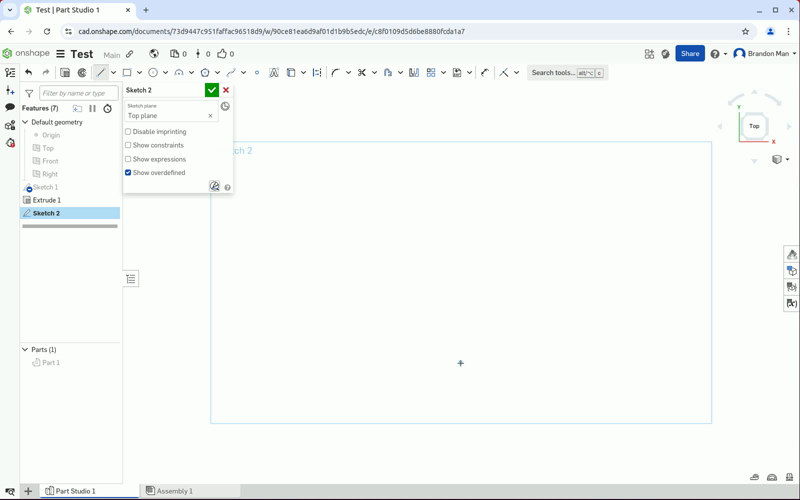
mouse_move(573, 362)
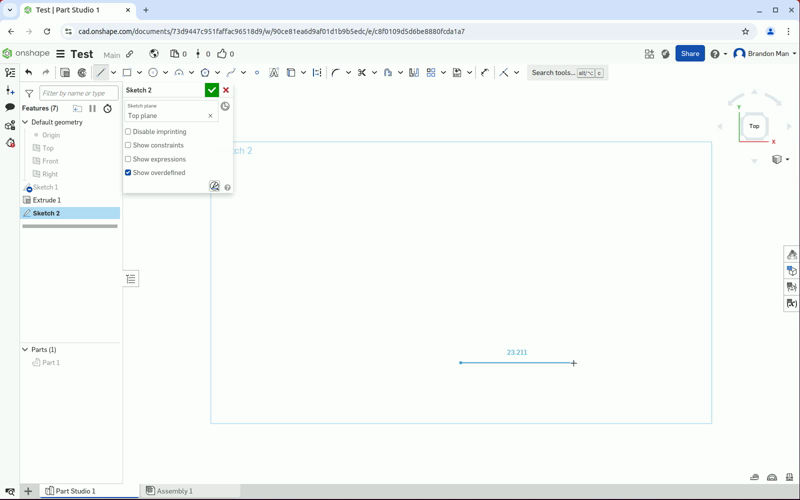
click(573, 362)
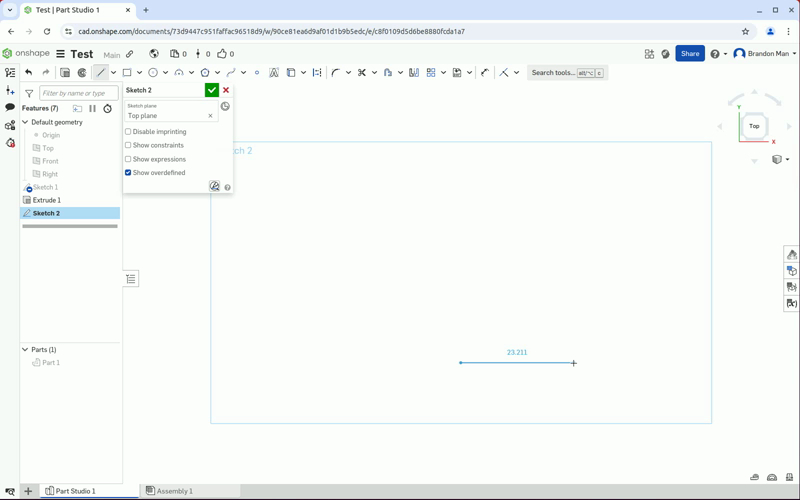
key_up(shift)
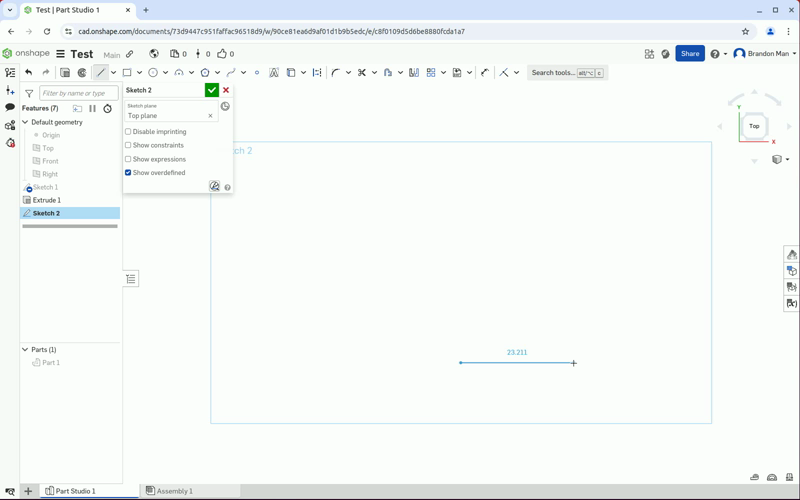
key_down(shift)
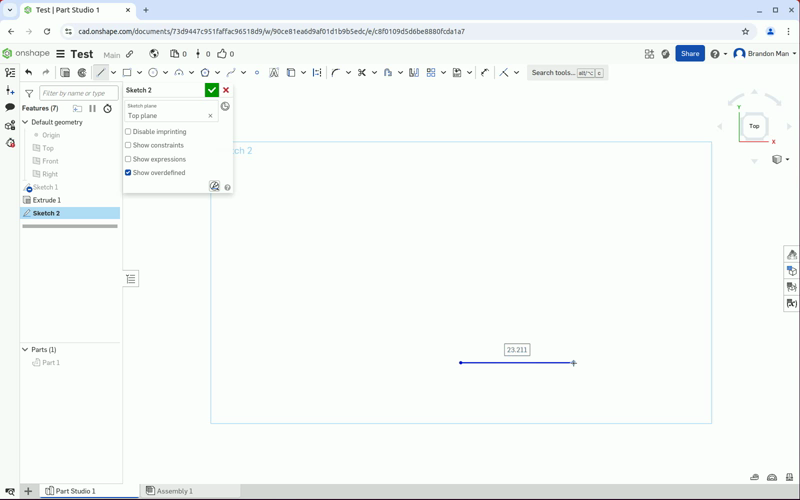
mouse_move(573, 202)
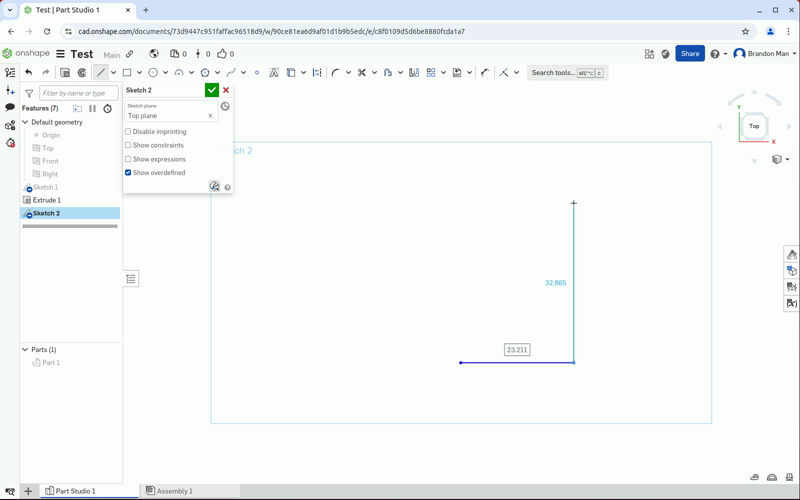
click(573, 202)
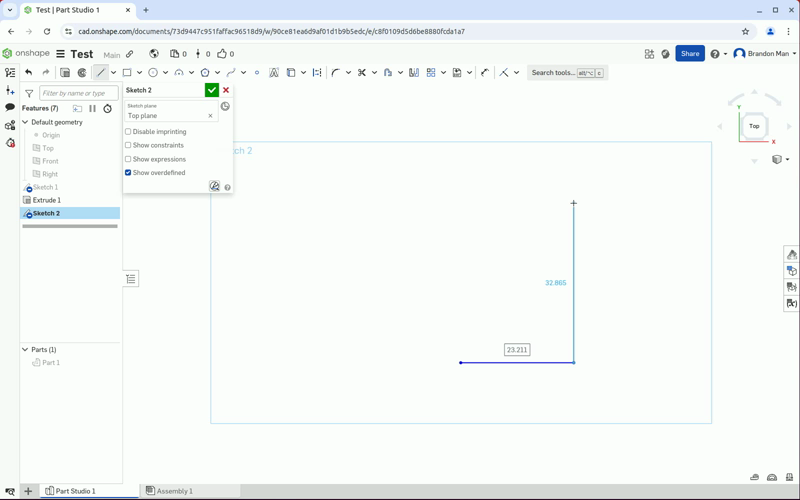
key_up(shift)
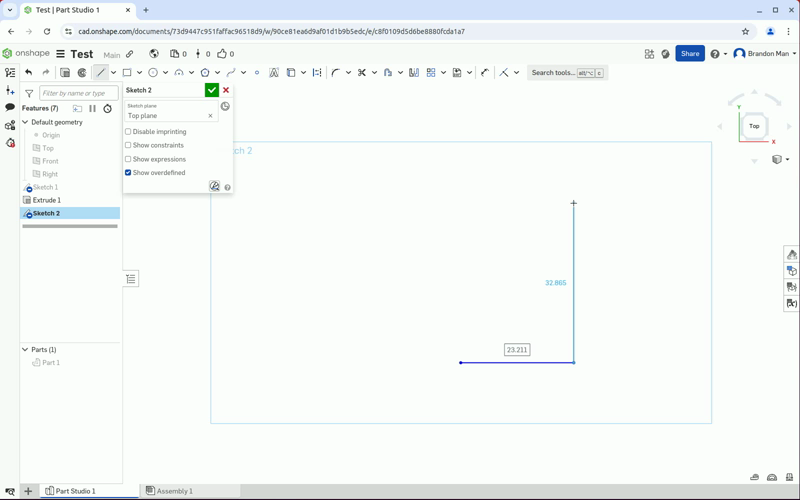
key_down(shift)
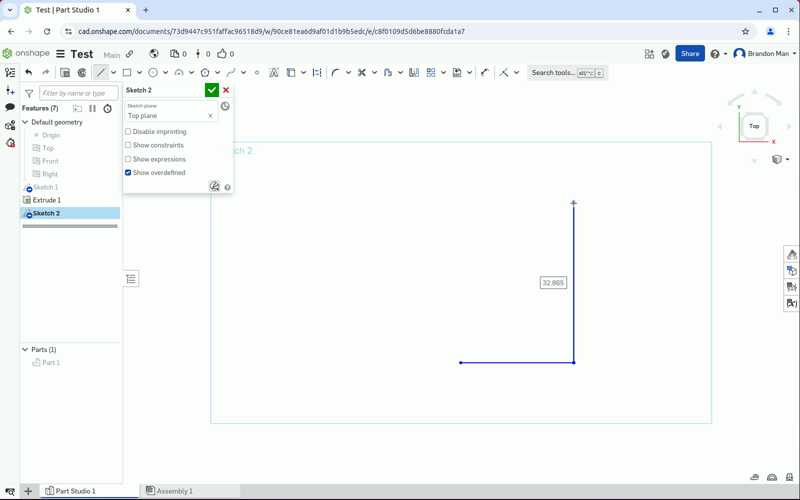
mouse_move(460, 202)
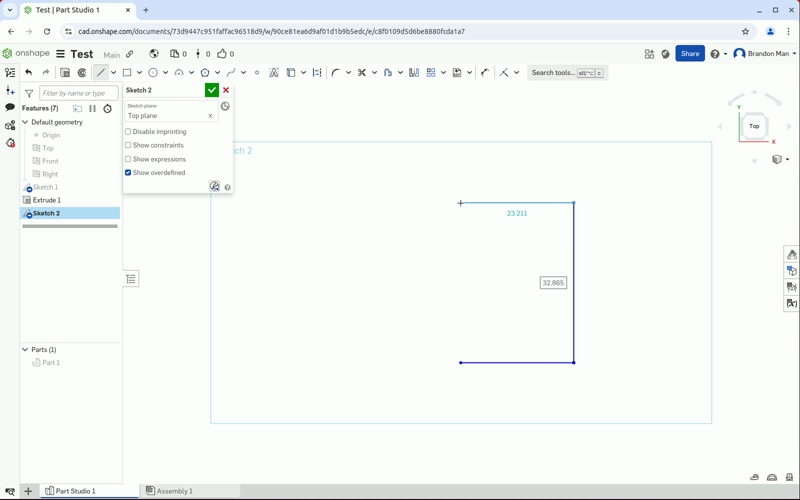
click(460, 202)
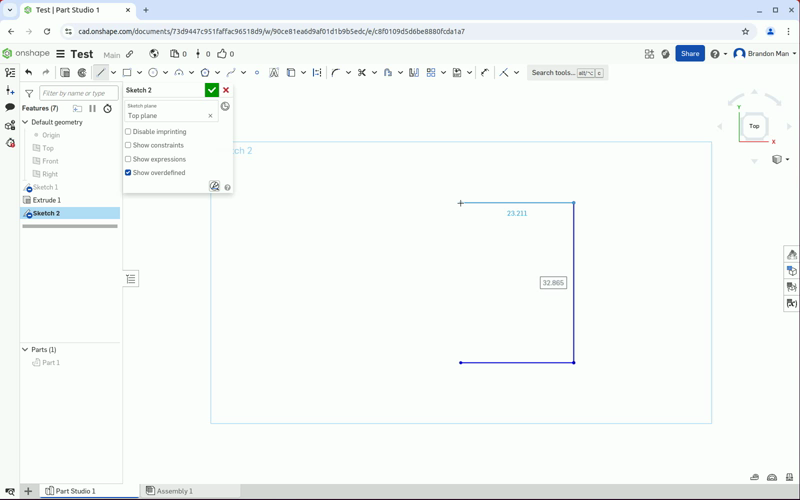
key_up(shift)
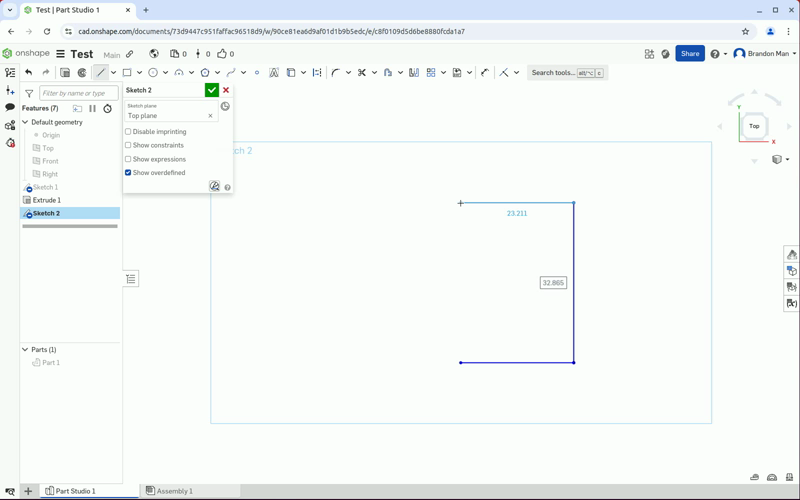
key_down(shift)
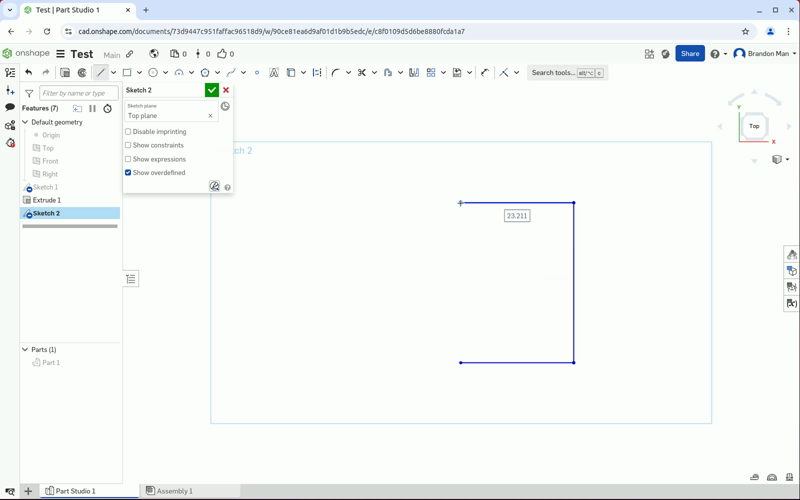
mouse_move(490, 202)
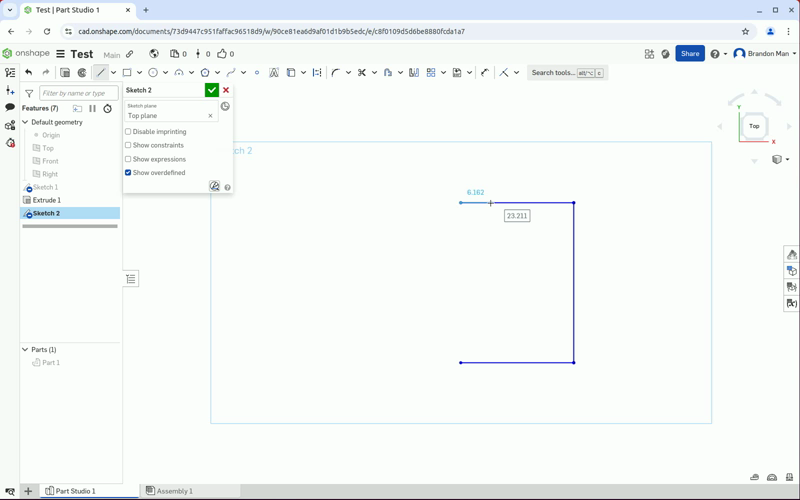
mouse_move(460, 244)
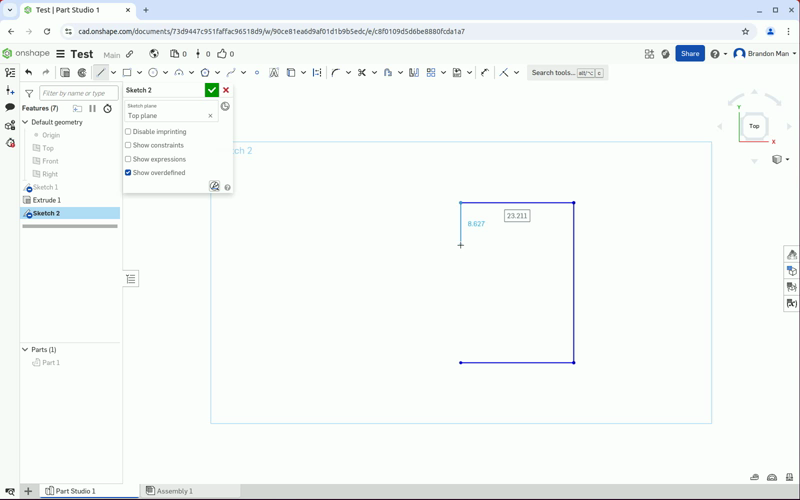
click(460, 244)
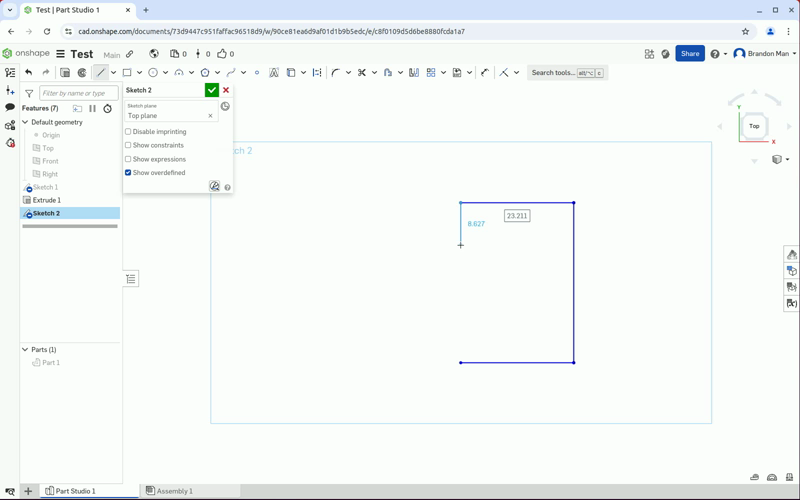
key_up(shift)
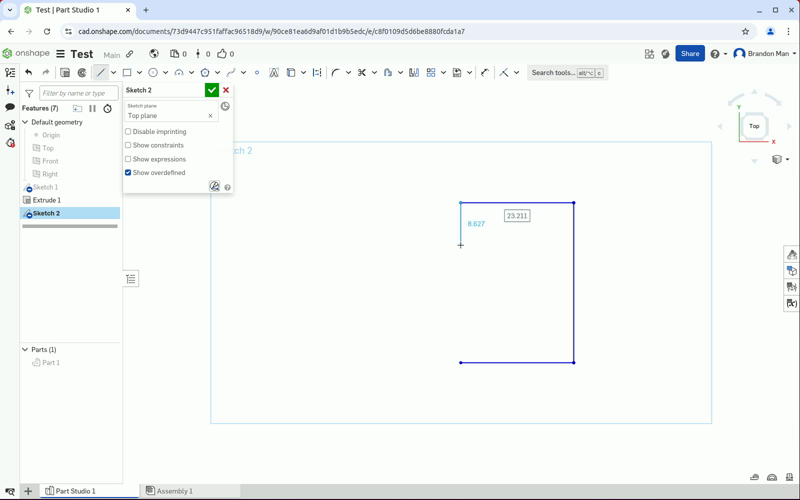
key(esc)
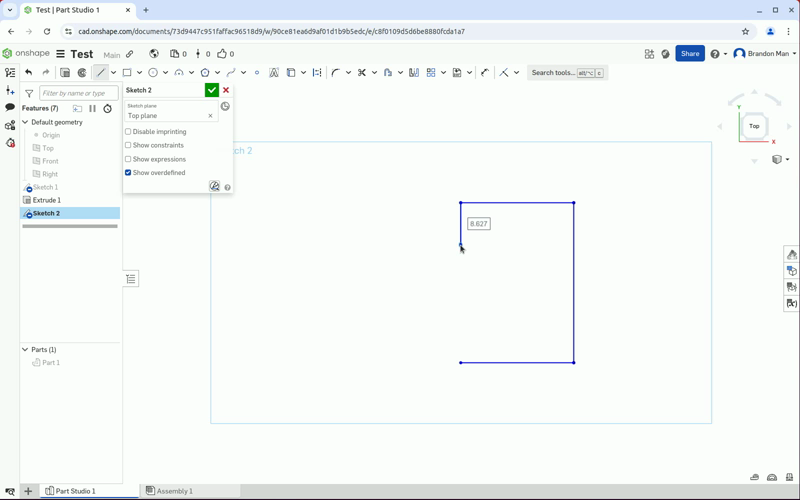
key(a)
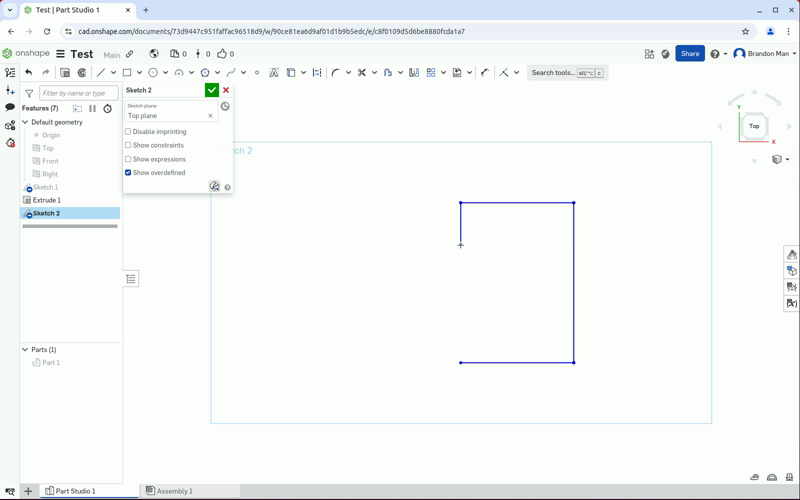
mouse_move(460, 244)
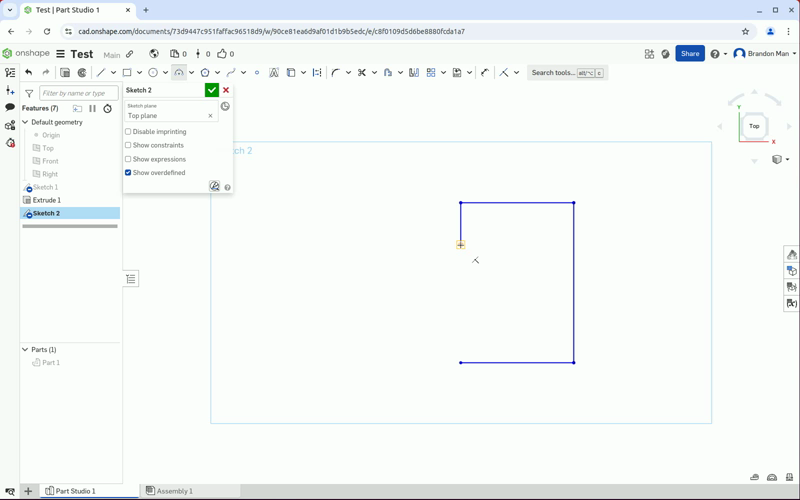
click(460, 244)
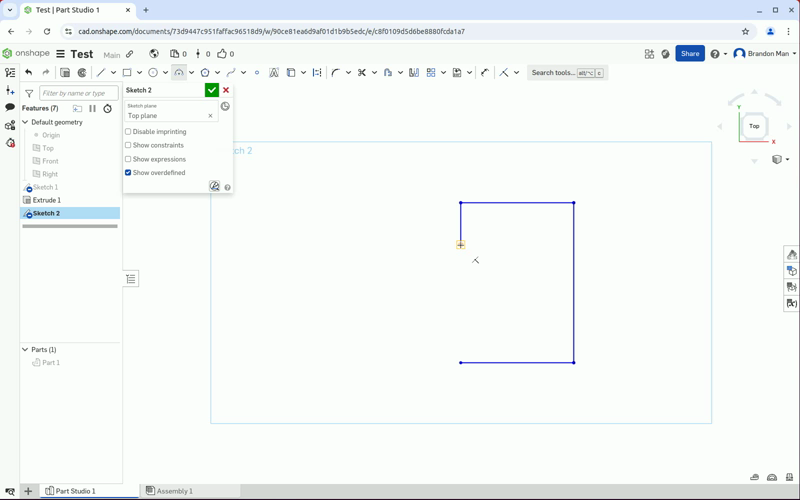
key_down(shift)
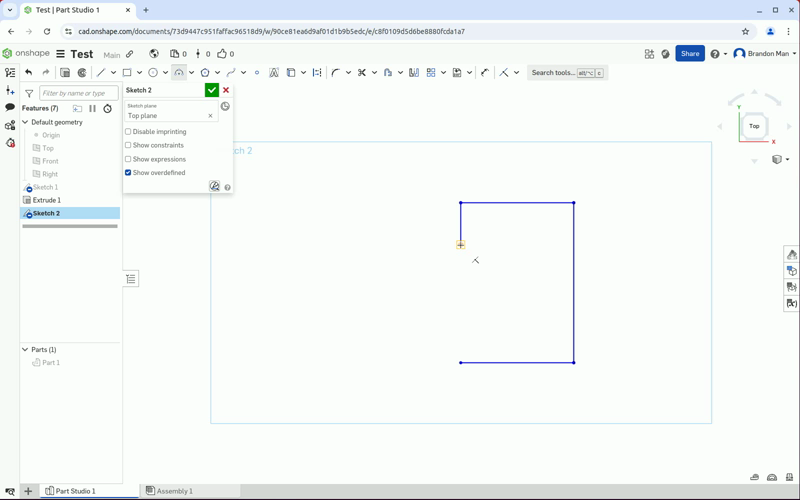
mouse_move(460, 320)
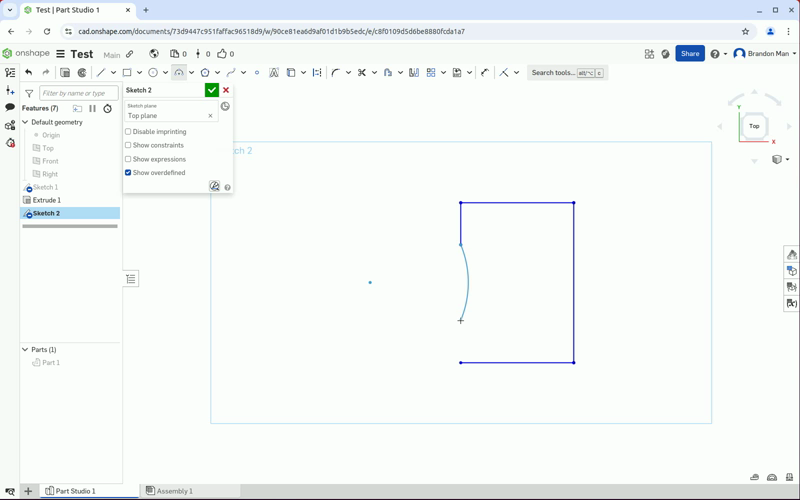
click(460, 320)
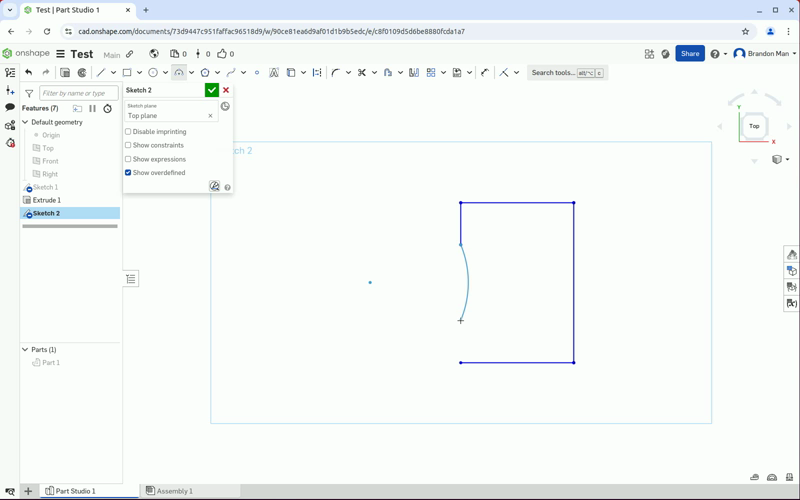
mouse_move(498, 282)
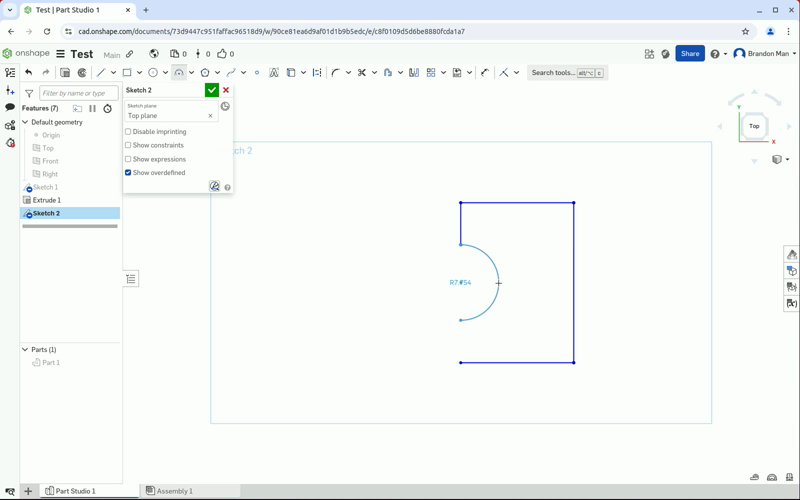
click(498, 282)
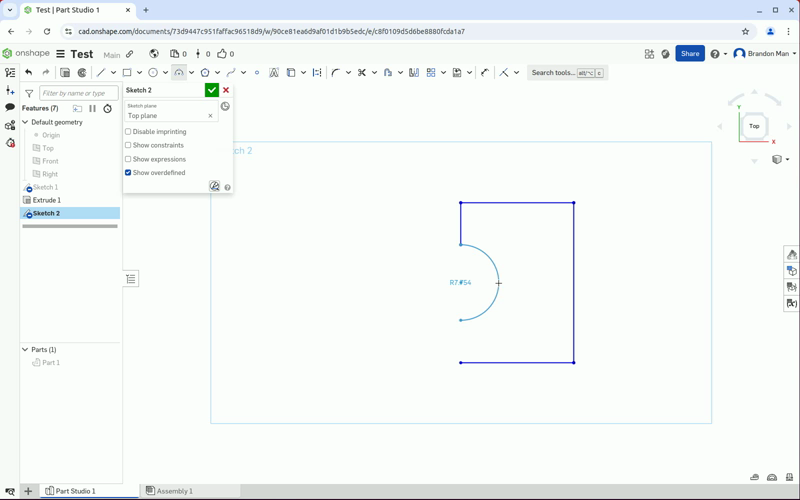
key_up(shift)
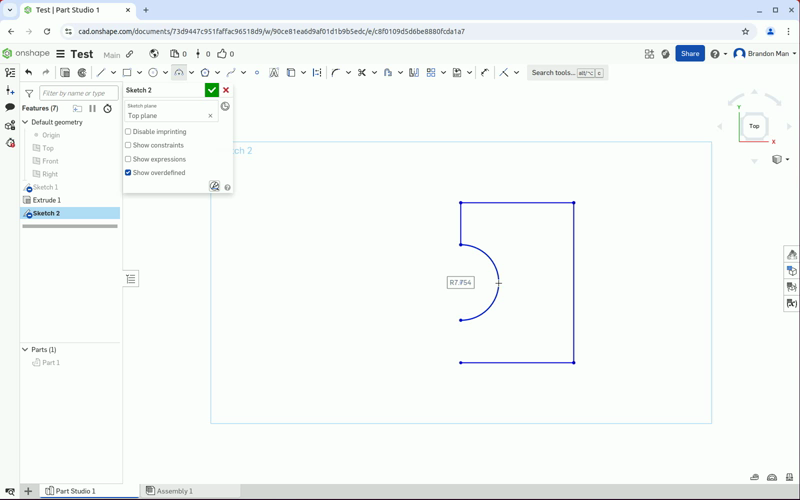
key(esc)
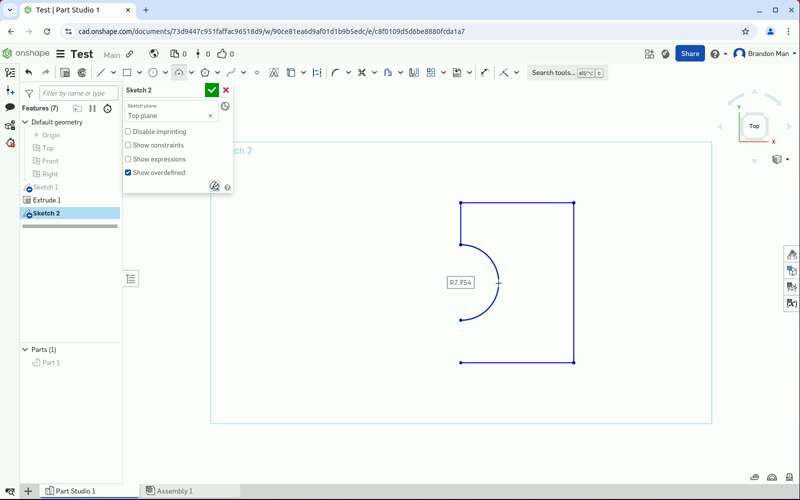
key(l)
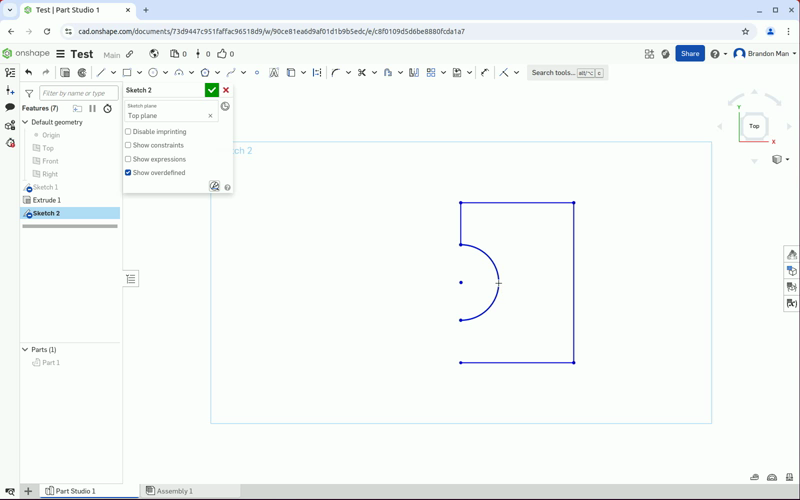
mouse_move(460, 320)
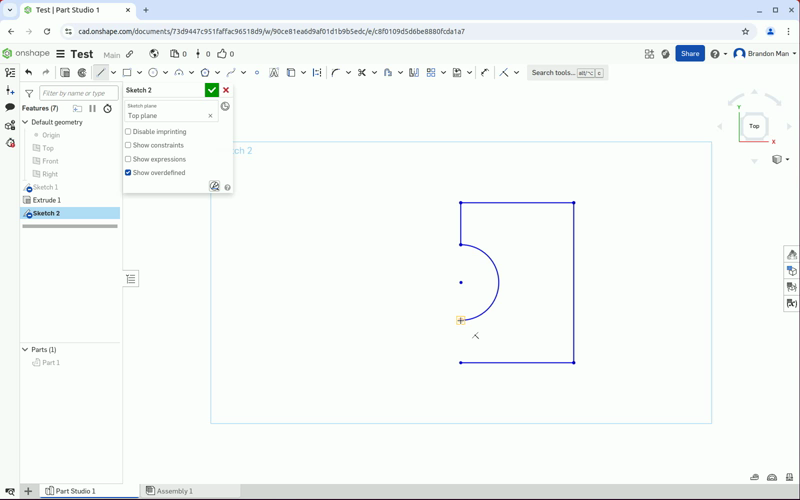
click(460, 320)
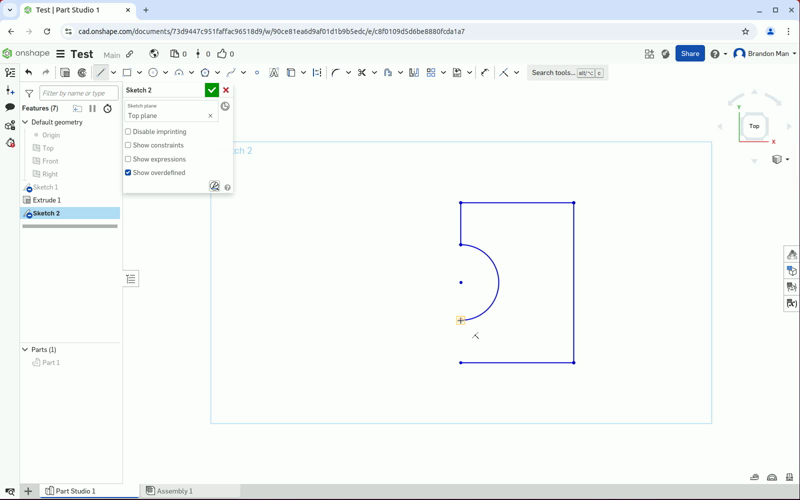
mouse_move(490, 320)
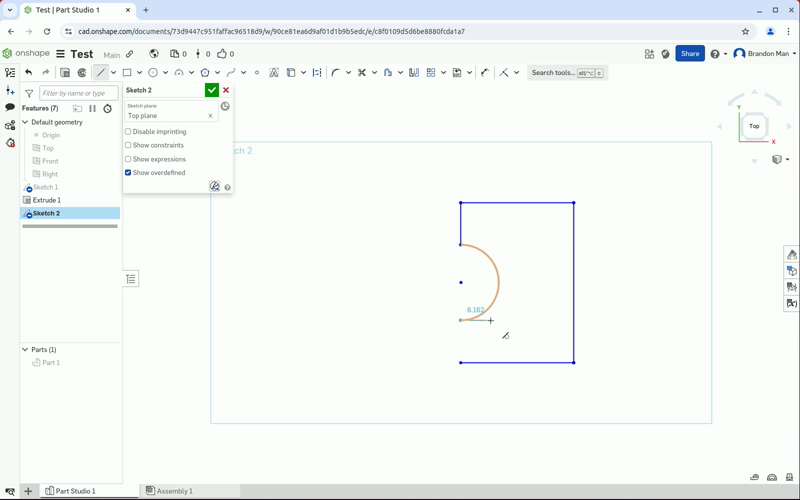
key_down(shift)
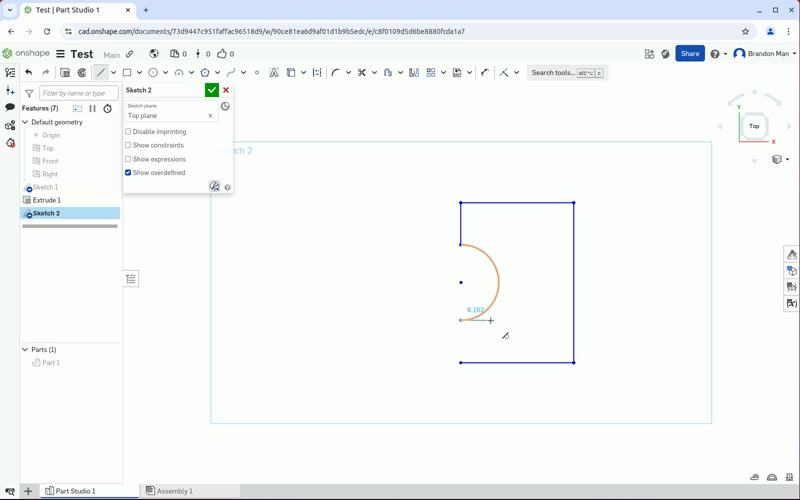
mouse_move(460, 362)
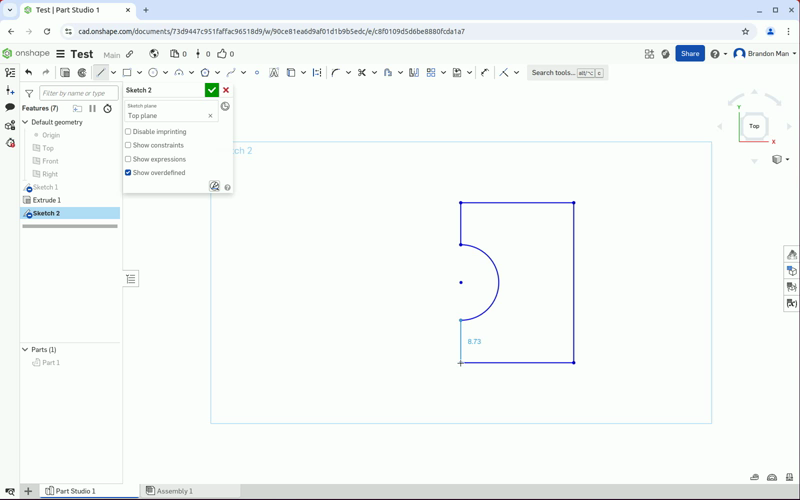
key_up(shift)
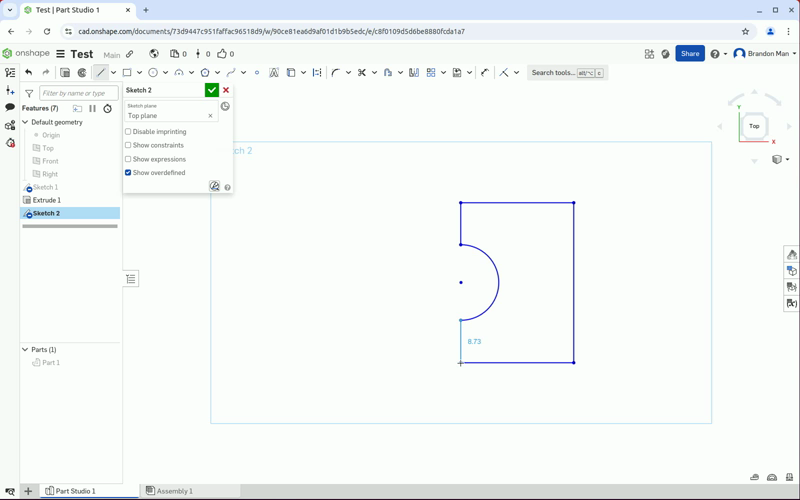
click(460, 362)
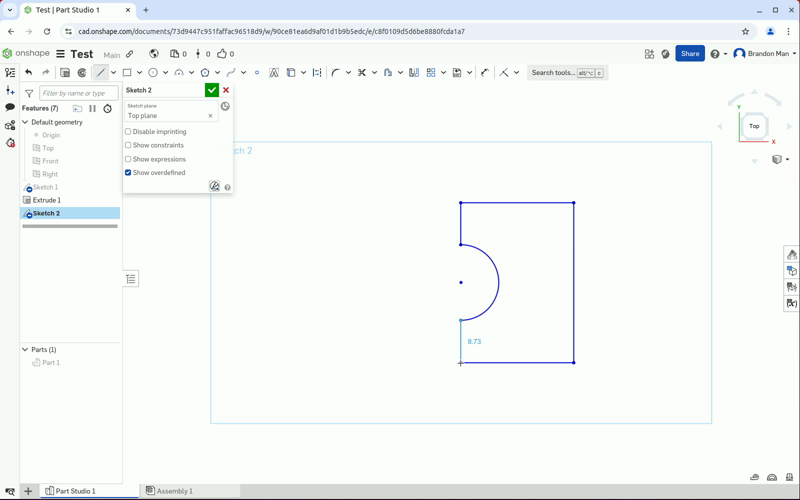
key(esc)
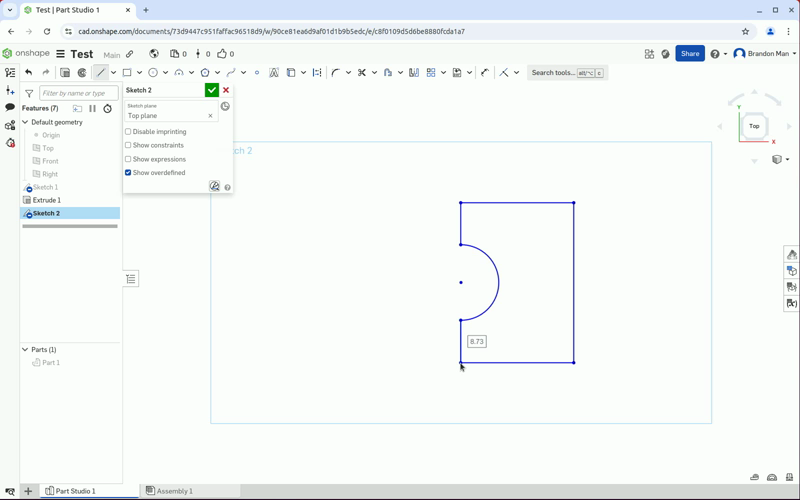
mouse_move(515, 255)
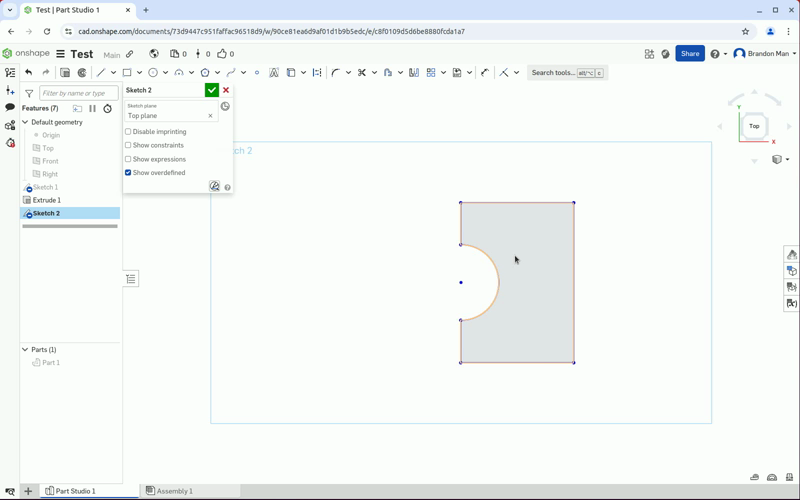
scroll(6)
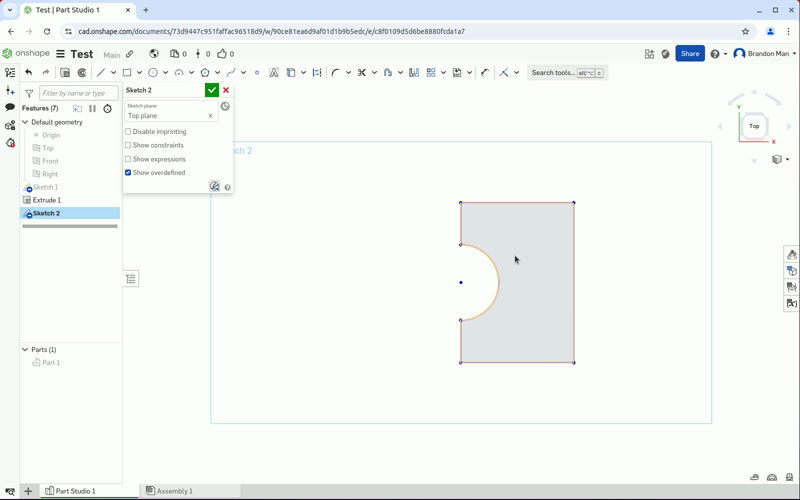
scroll(6)
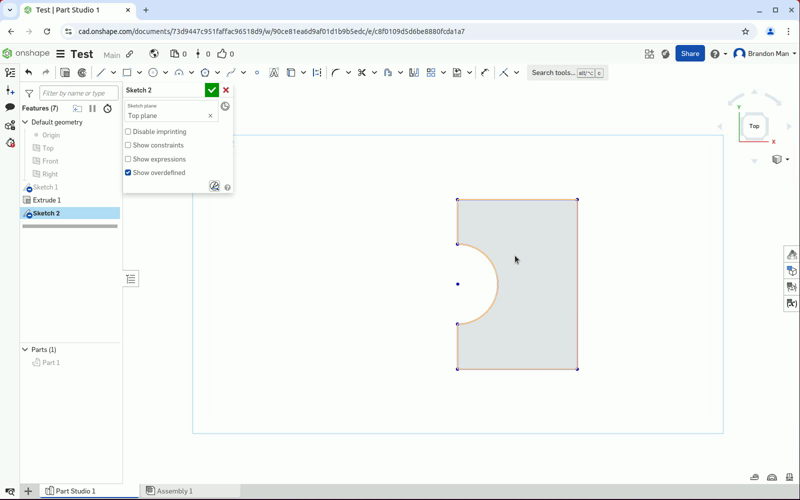
scroll(6)
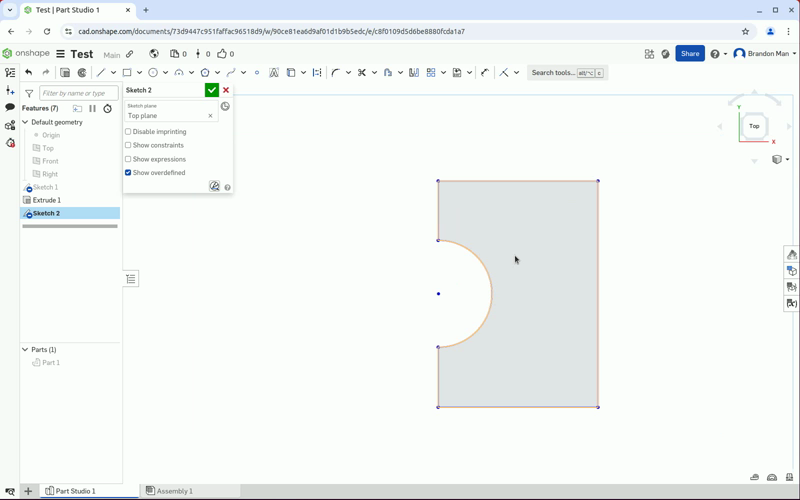
scroll(6)
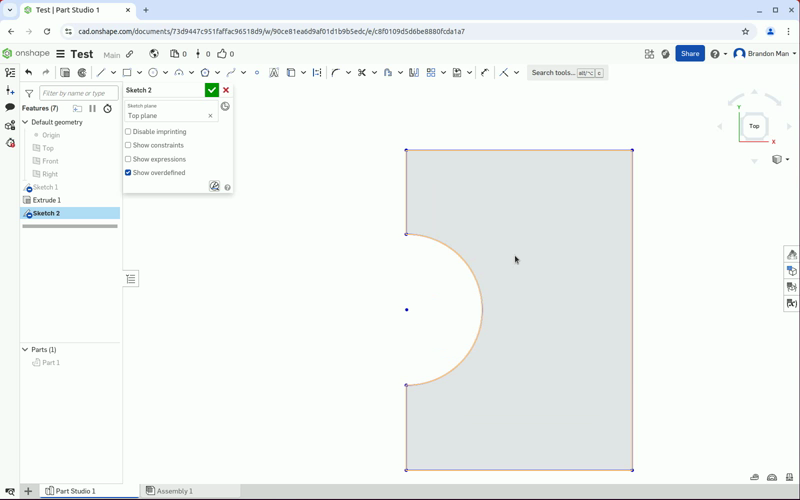
scroll(6)
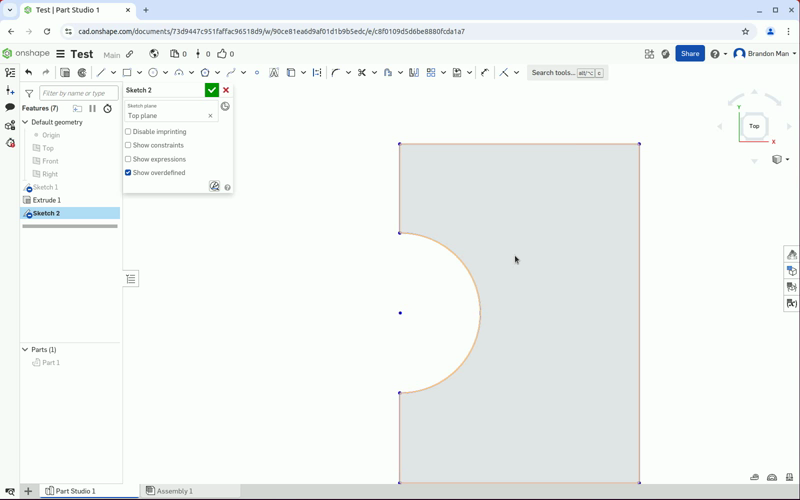
scroll(6)
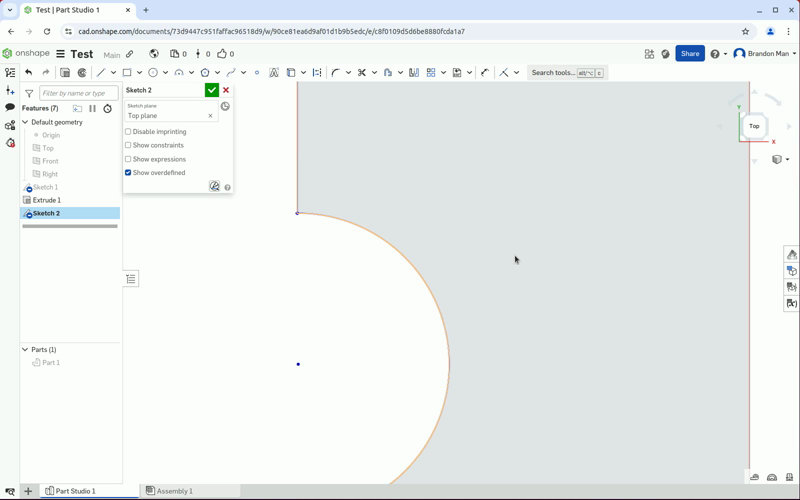
scroll(6)
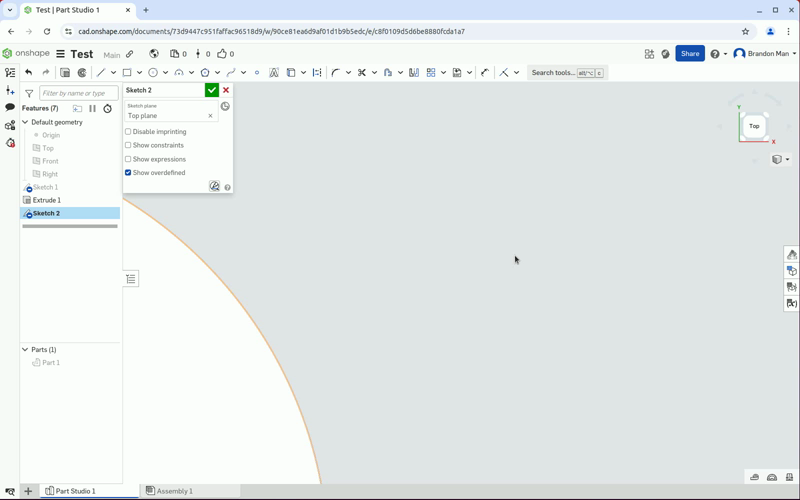
click(515, 255)
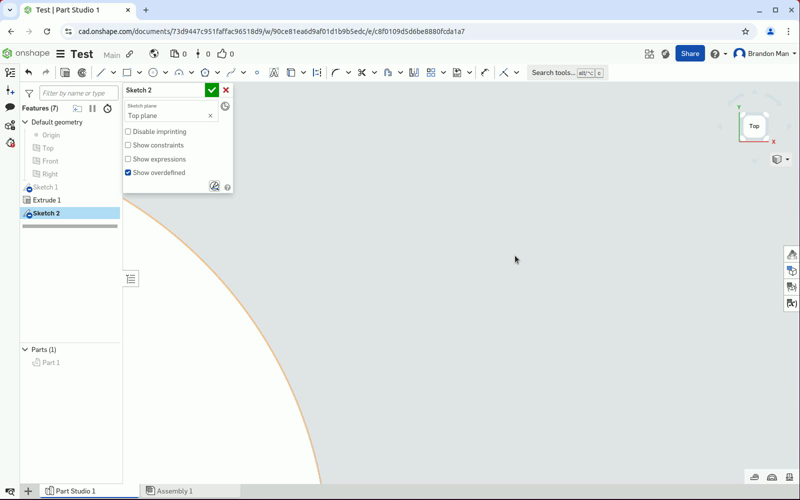
scroll(-6)
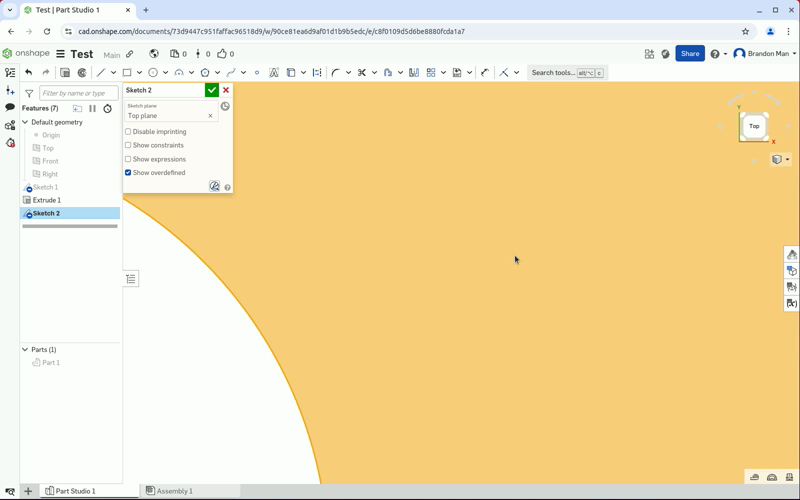
scroll(-6)
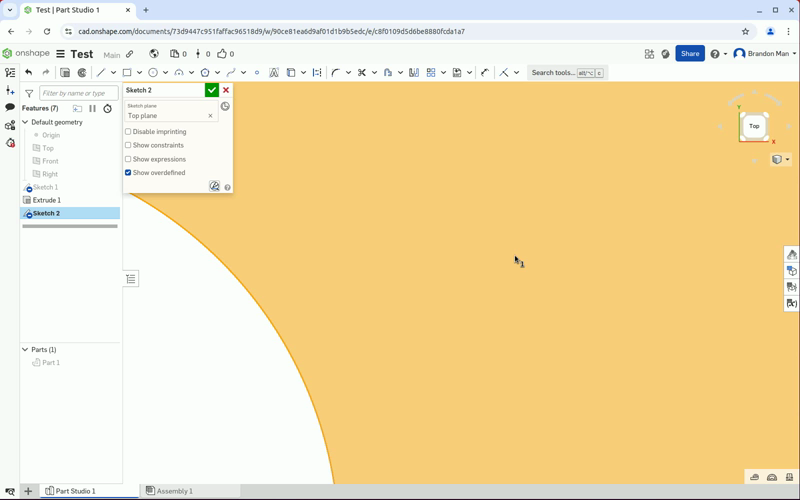
scroll(-6)
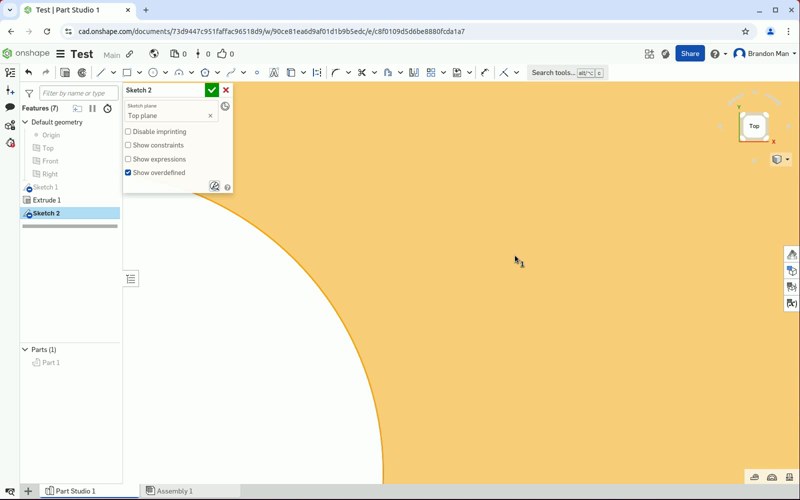
scroll(-6)
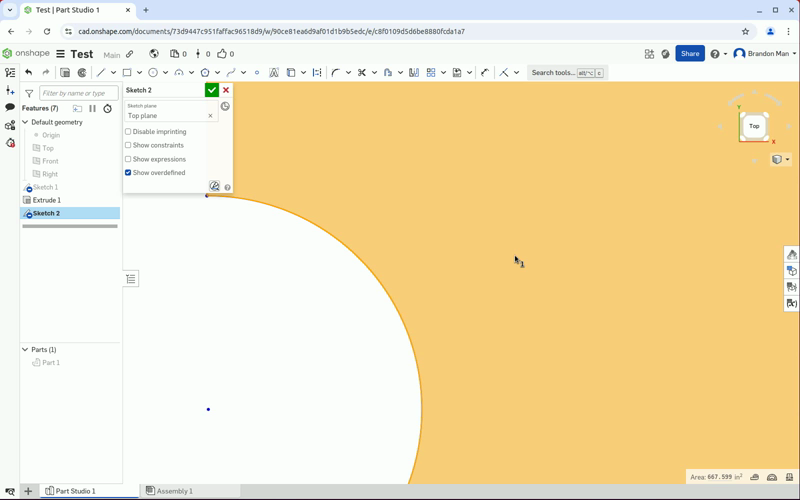
scroll(-6)
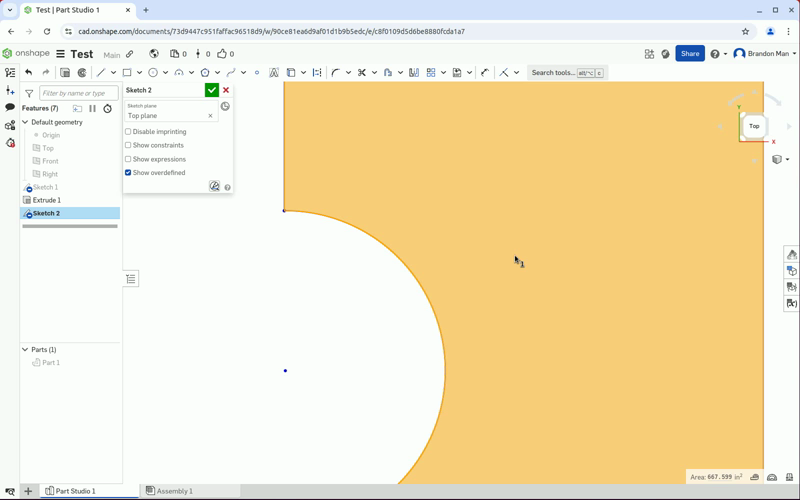
scroll(-6)
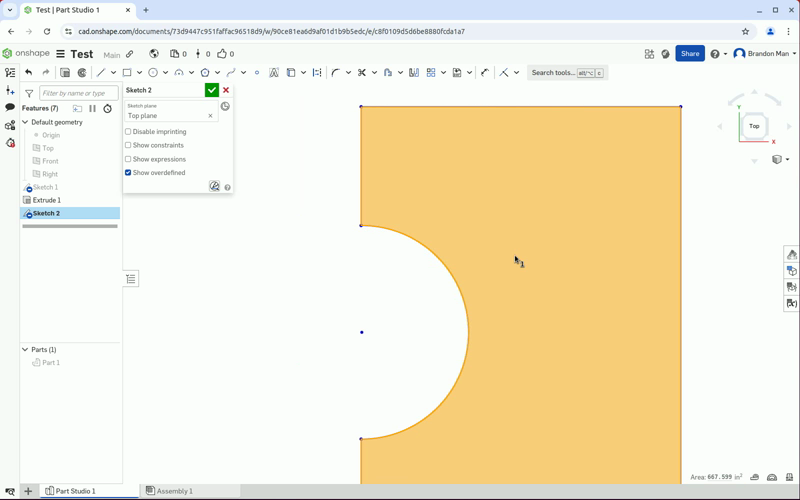
scroll(-6)
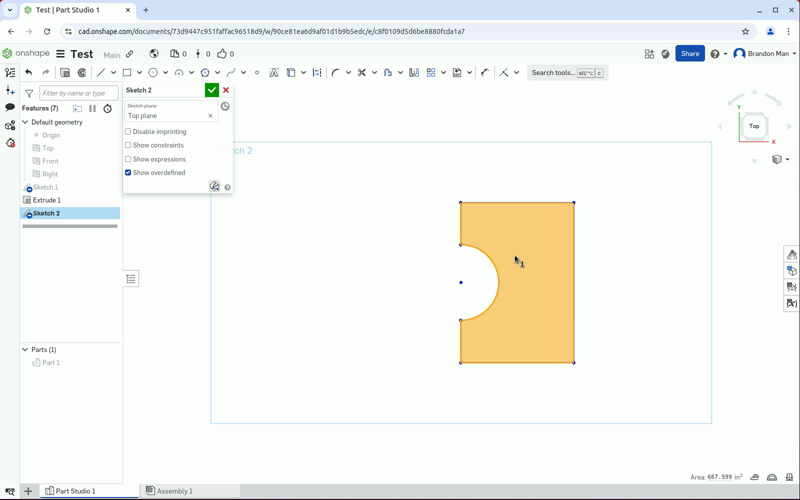
mouse_move(73, 352)
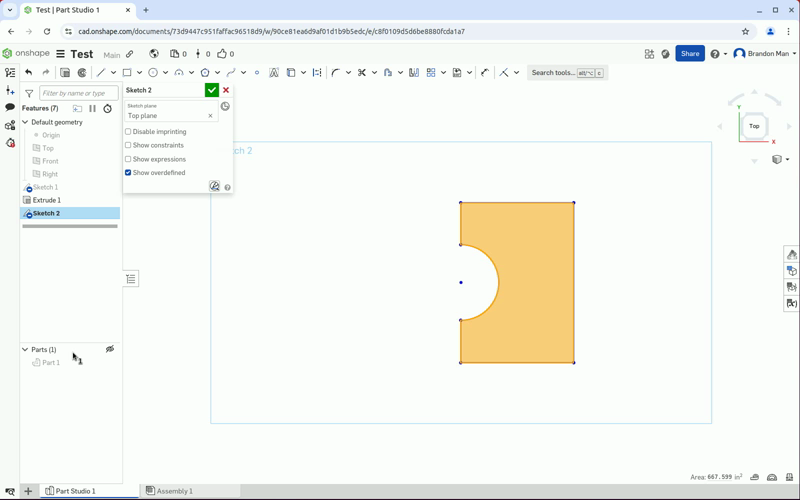
key(shift+y)
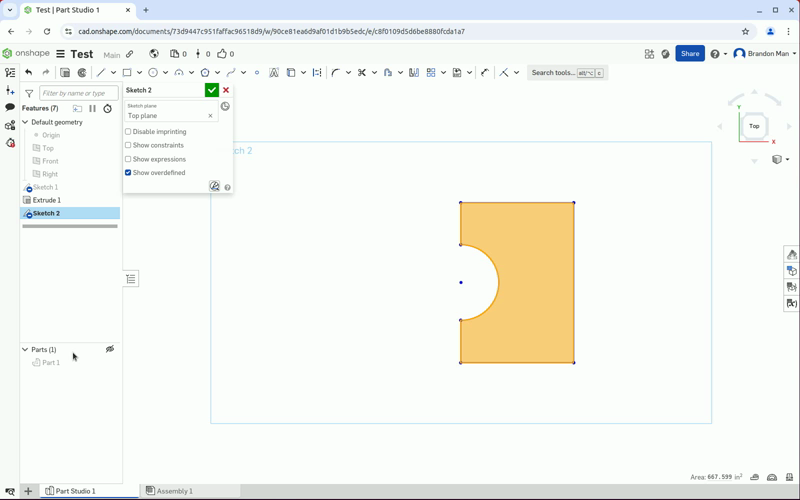
key(shift+e)
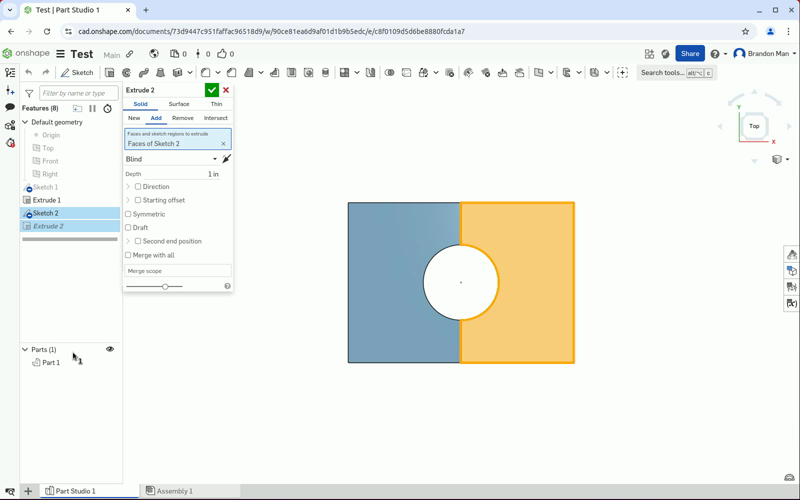
mouse_move(143, 106)
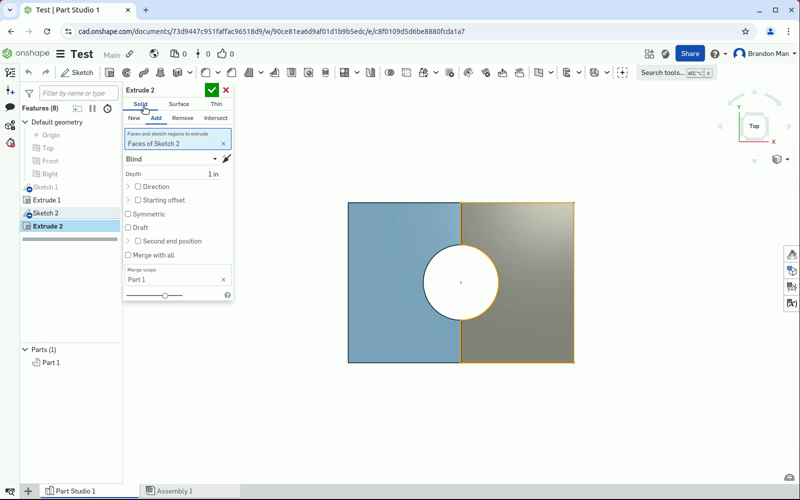
click(143, 106)
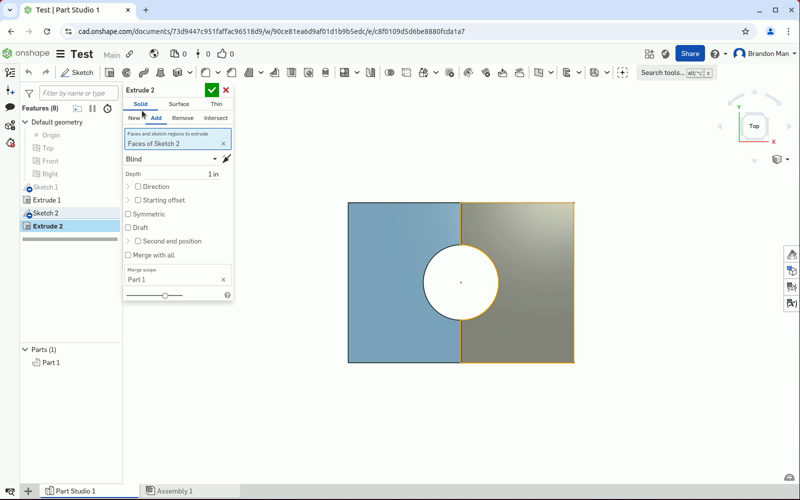
mouse_move(137, 120)
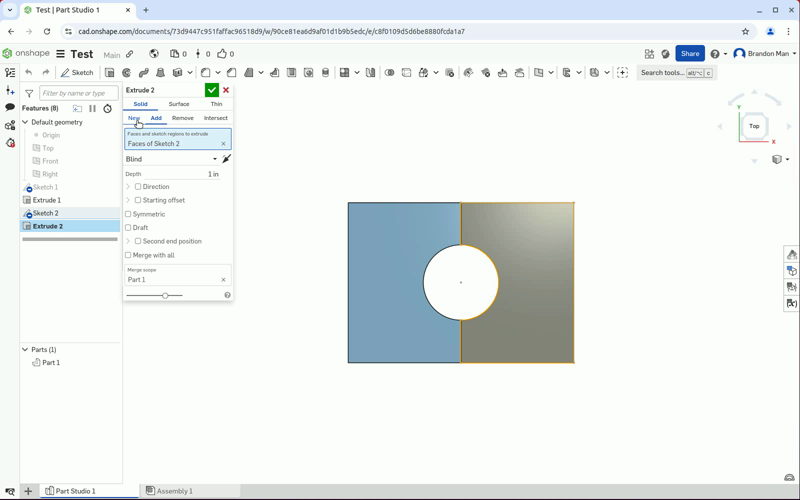
click(137, 120)
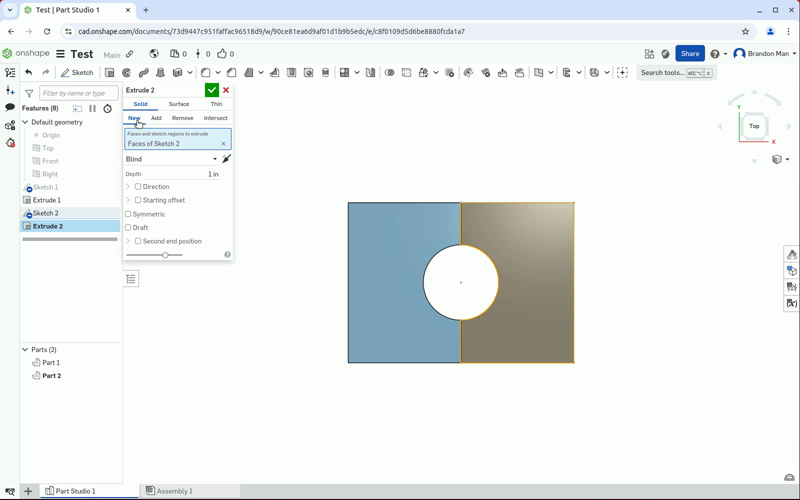
key(tab, 4)
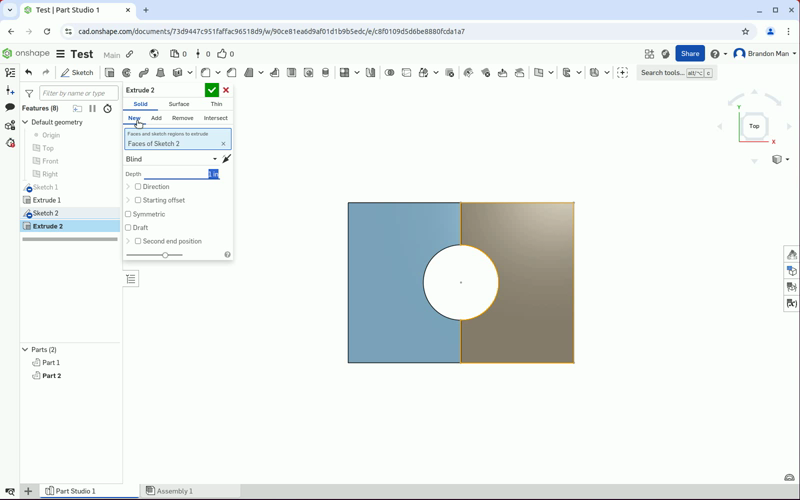
text(2.648)
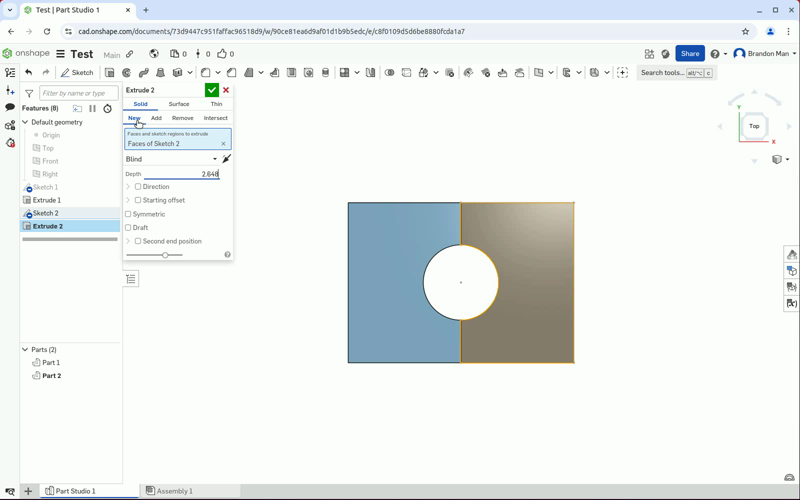
key(enter)
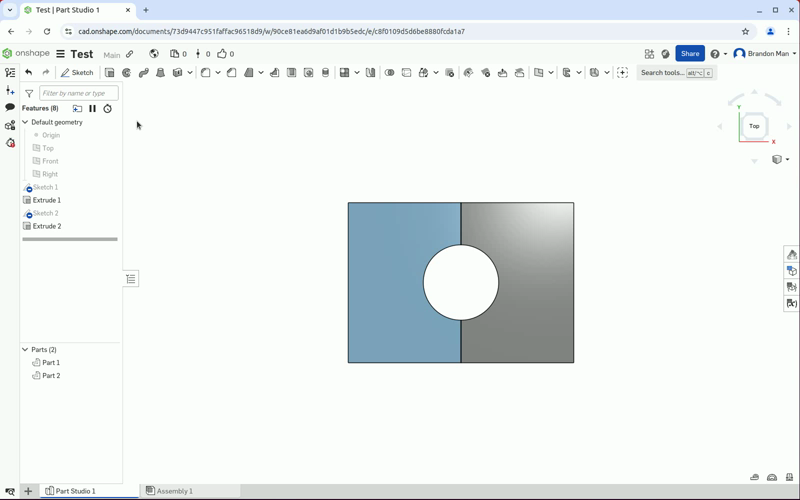
key(shift+h)
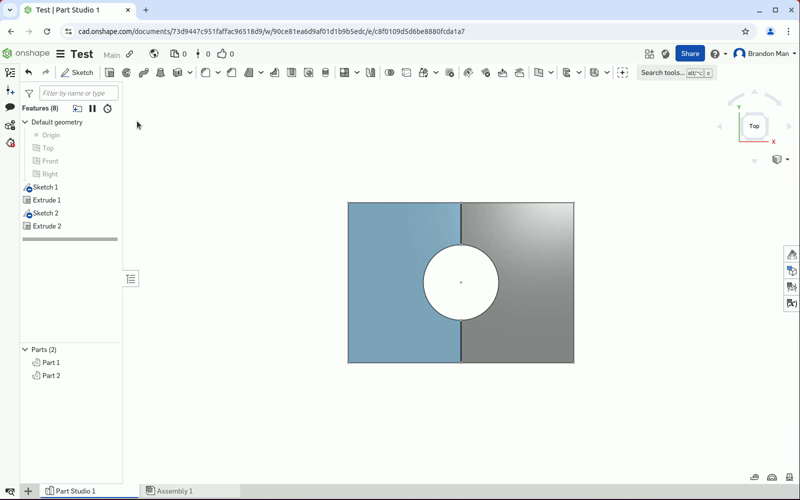
key(shift+h)
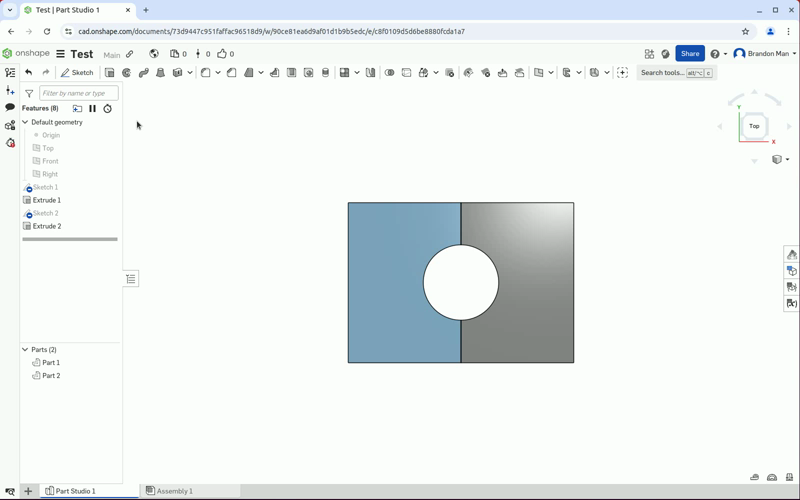
mouse_move(73, 189)
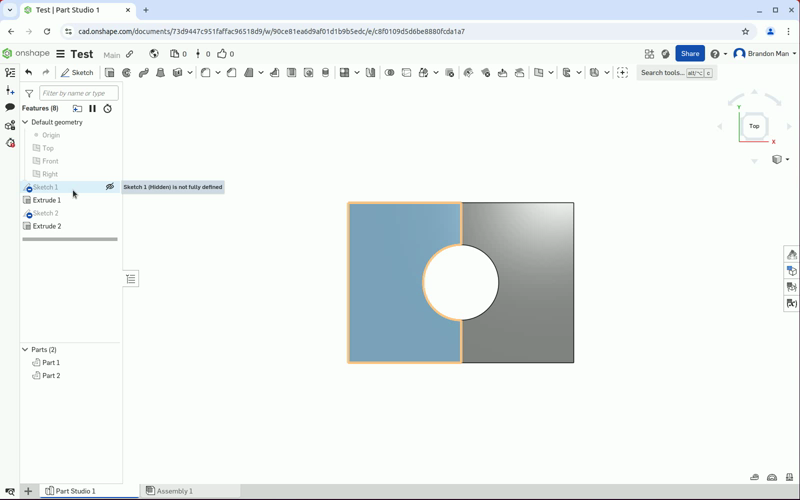
click(73, 189)
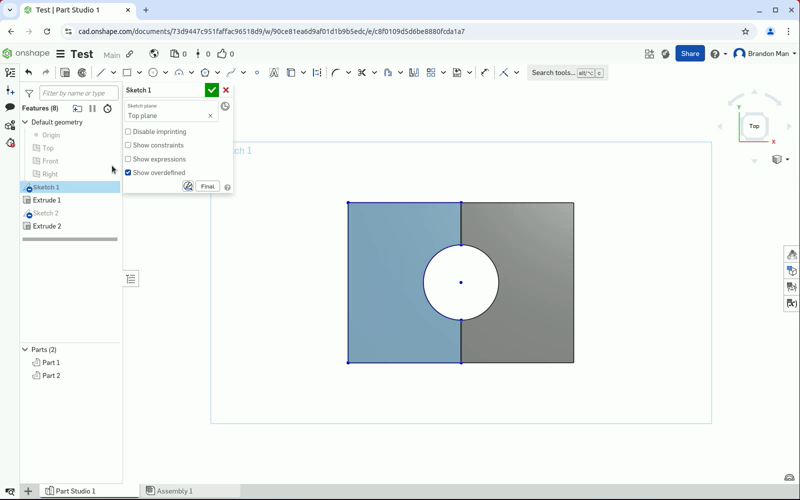
mouse_move(229, 92)
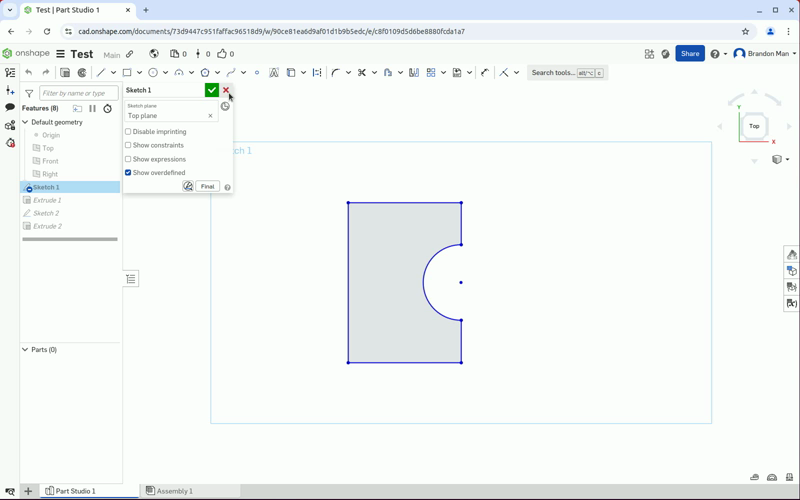
click(229, 92)
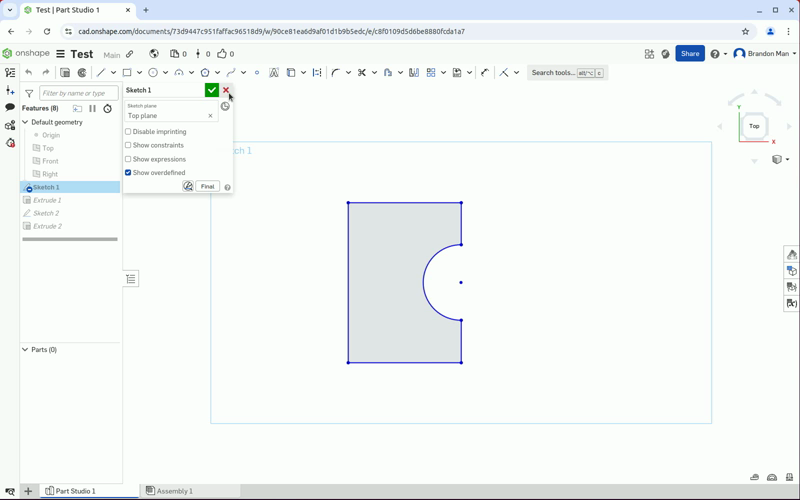
key(shift+s)
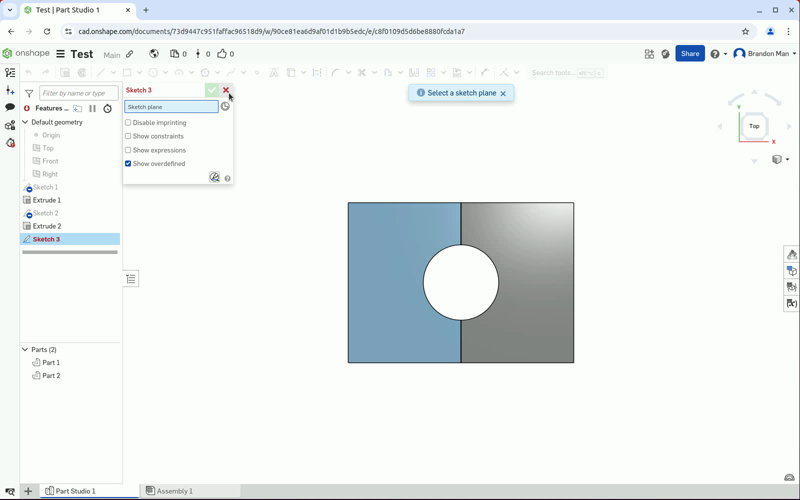
mouse_move(73, 150)
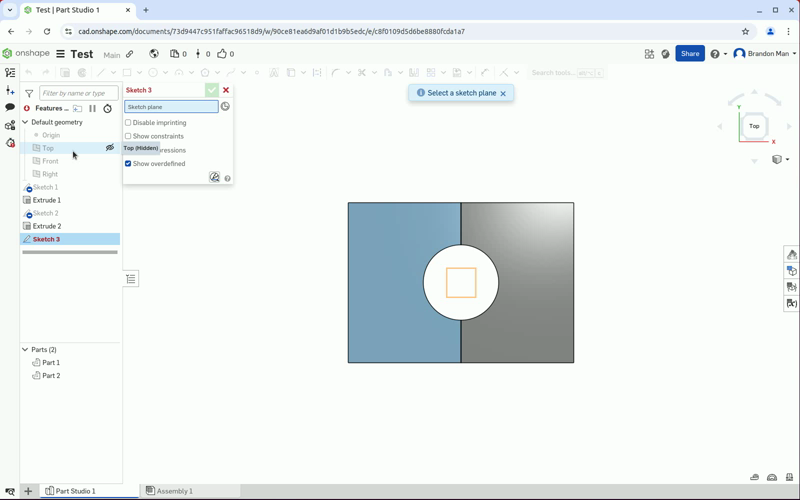
click(73, 150)
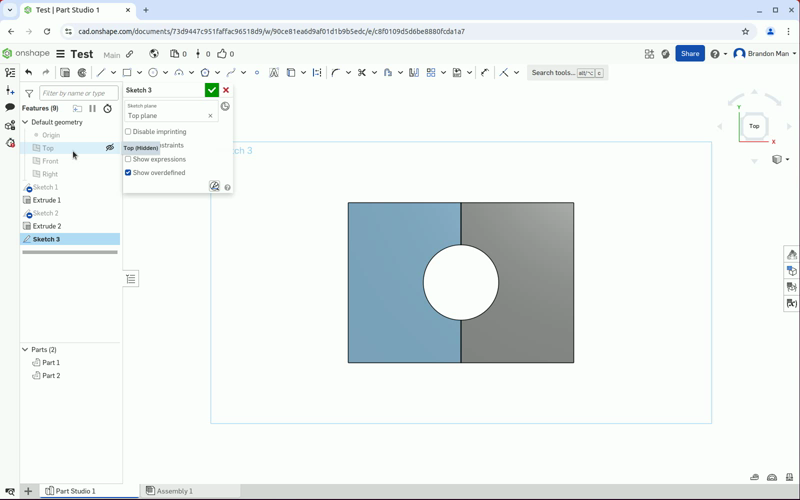
mouse_move(73, 352)
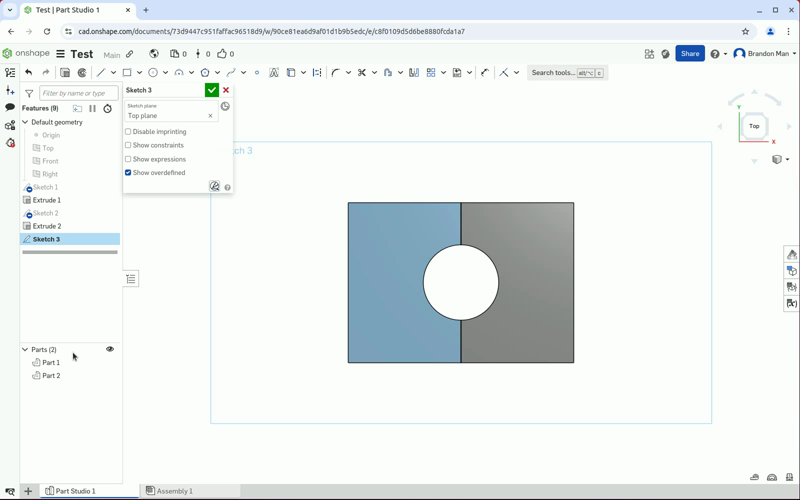
key(y)
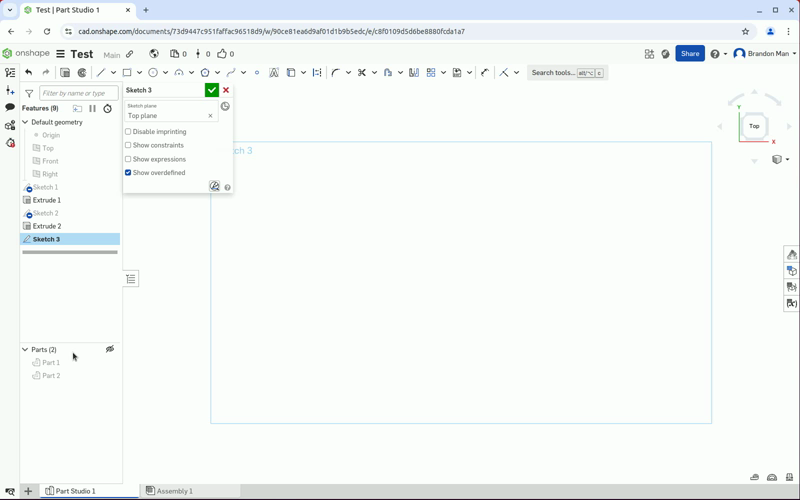
key(c)
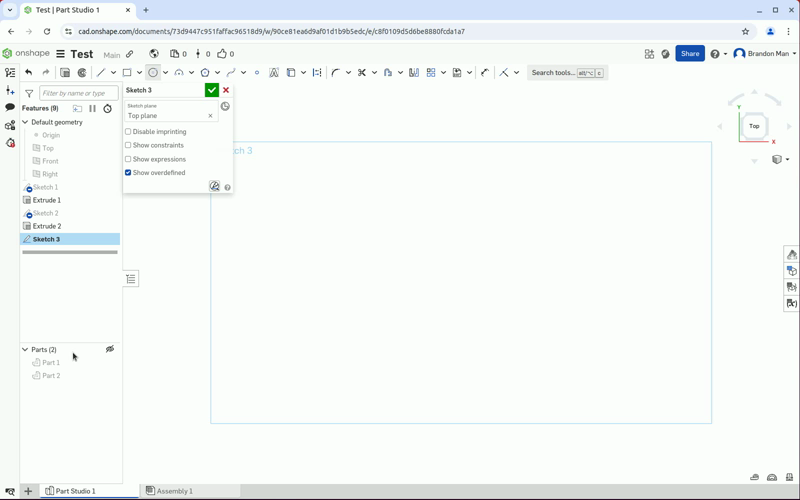
key_down(shift)
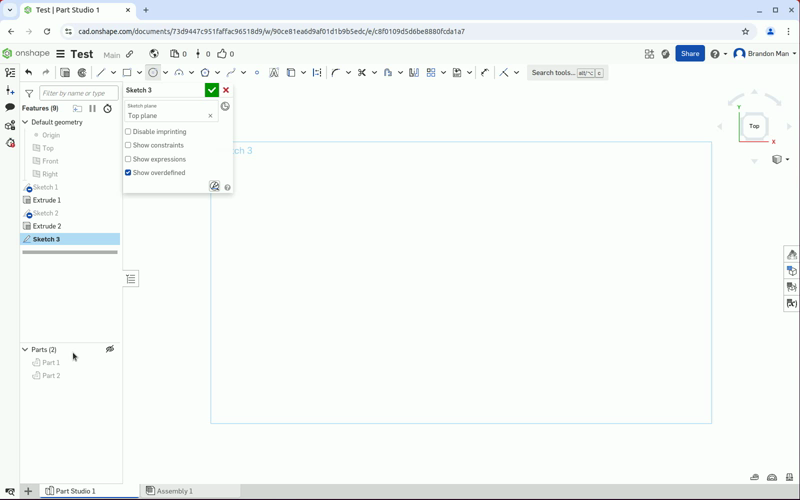
mouse_move(461, 282)
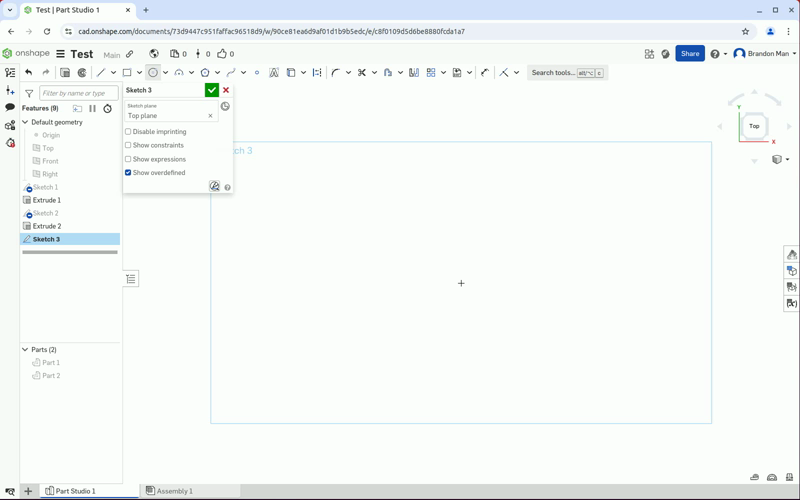
click(461, 282)
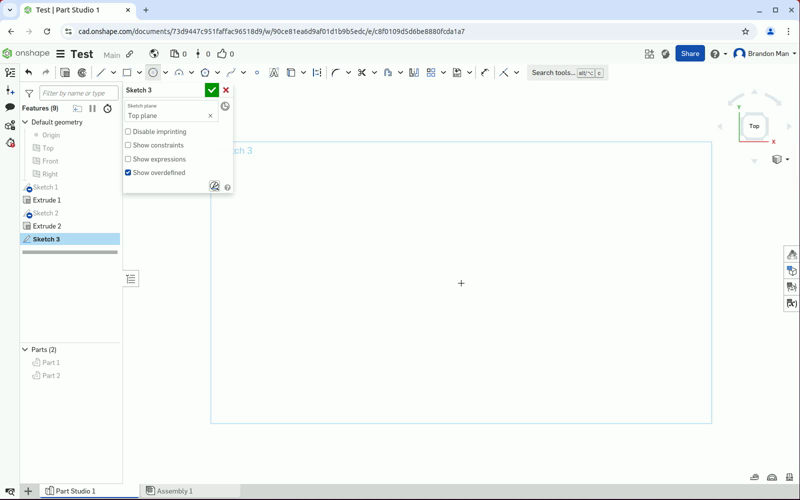
key_up(shift)
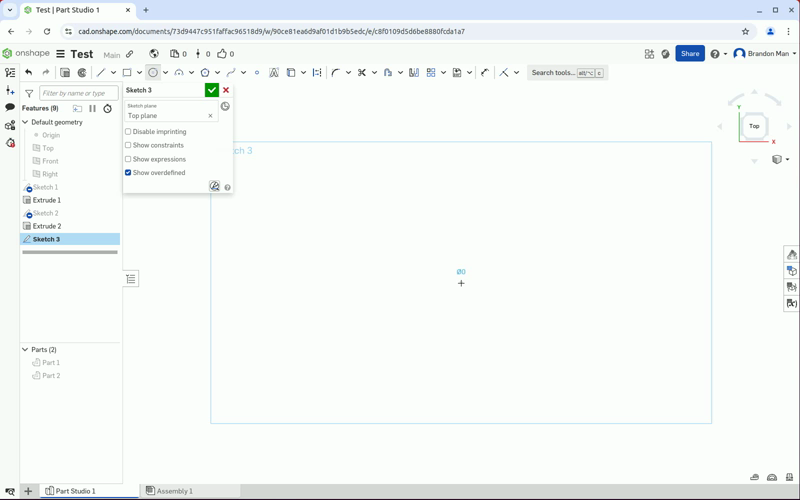
mouse_move(499, 282)
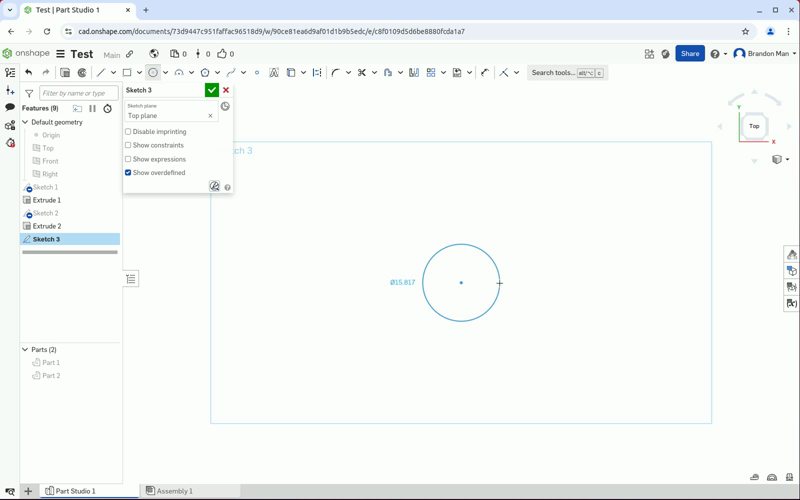
click(499, 282)
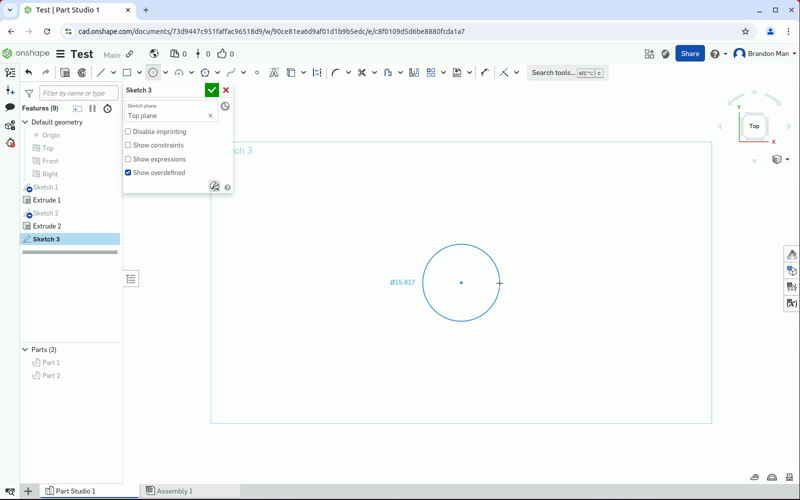
key(esc)
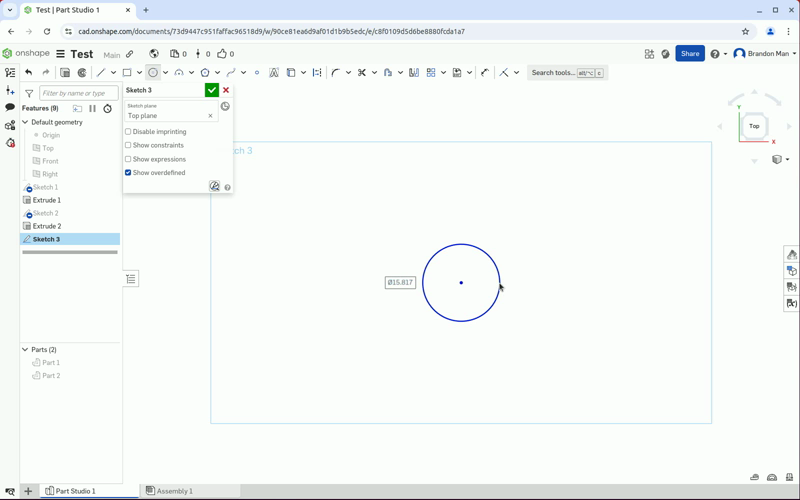
key(c)
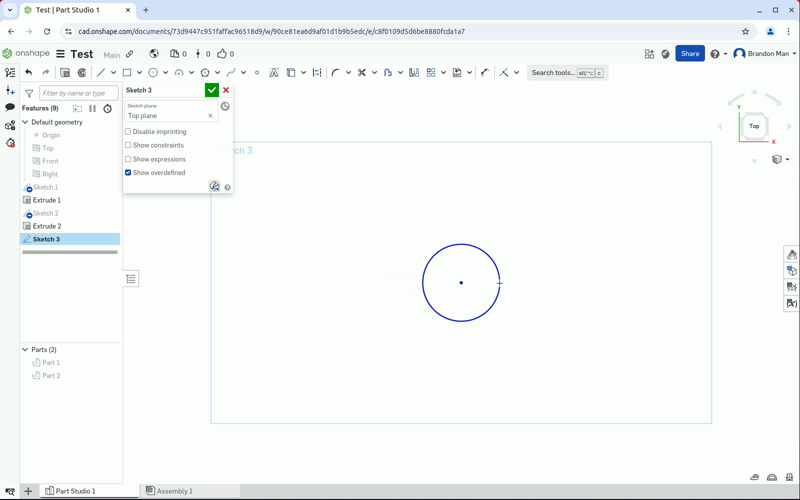
key_down(shift)
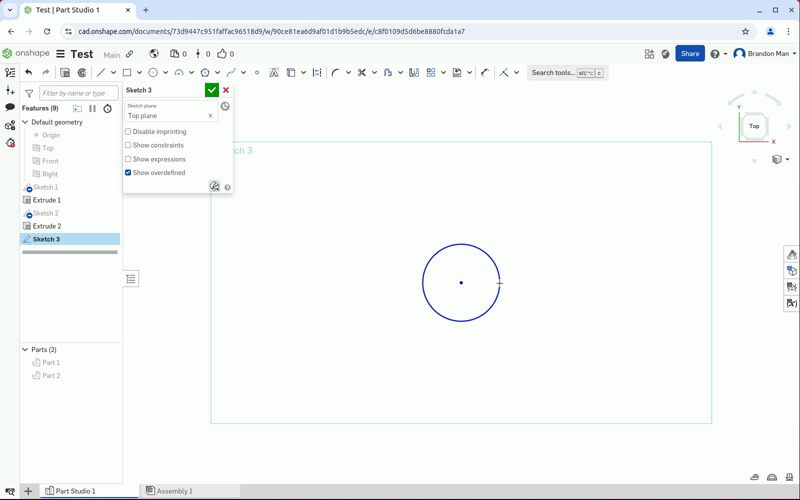
mouse_move(461, 308)
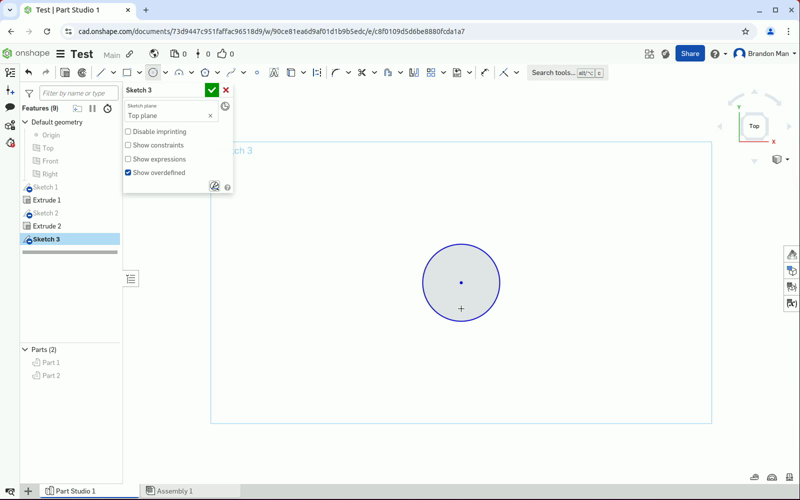
click(461, 308)
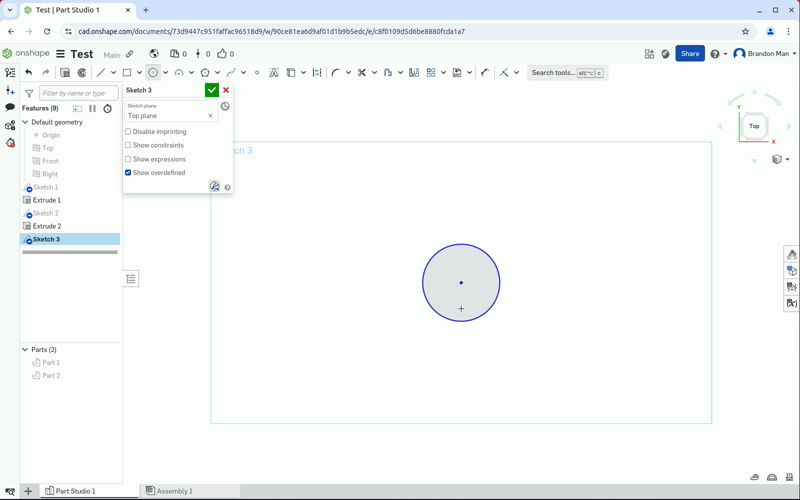
key_up(shift)
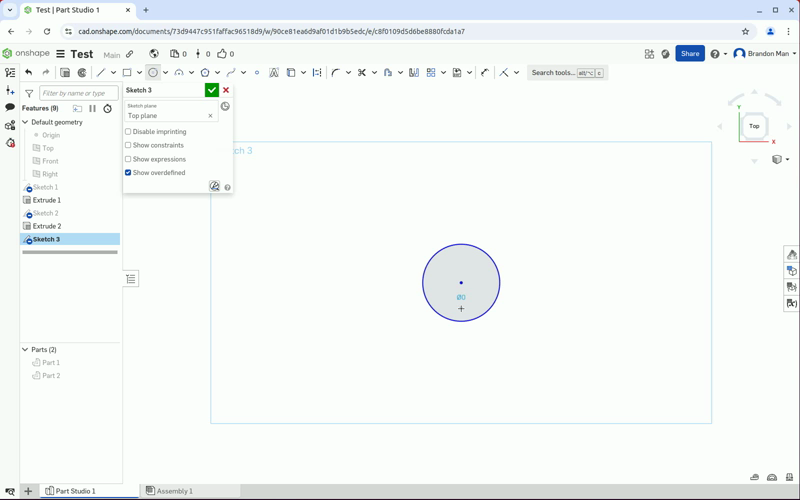
mouse_move(462, 308)
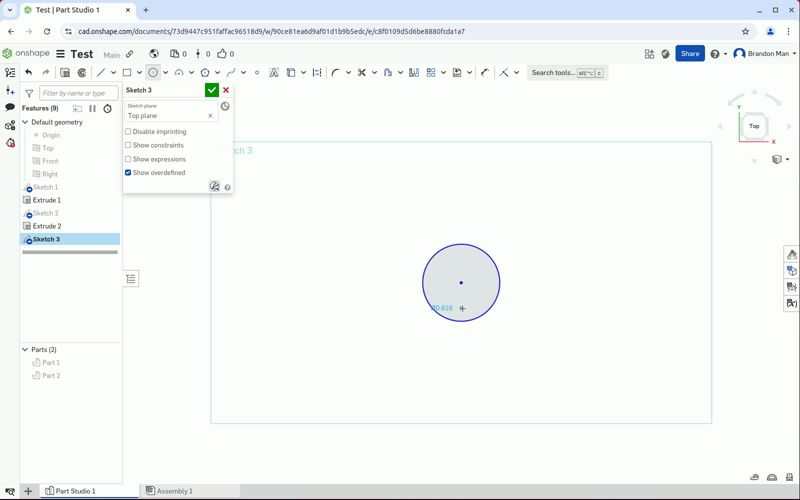
scroll(6)
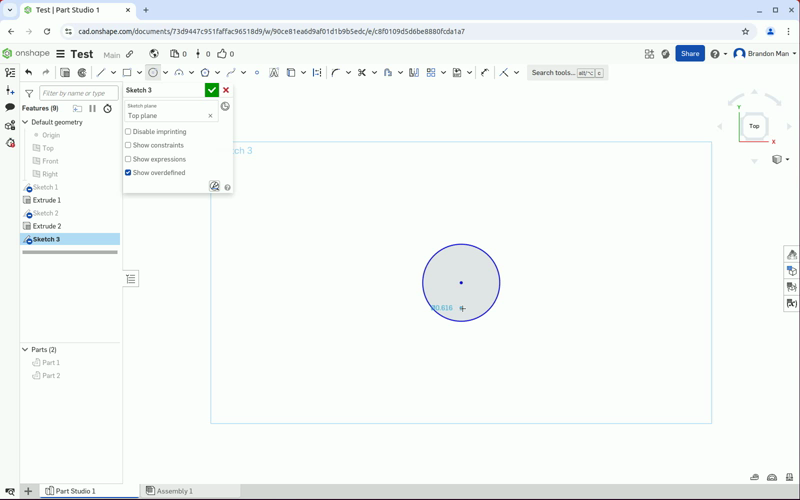
scroll(6)
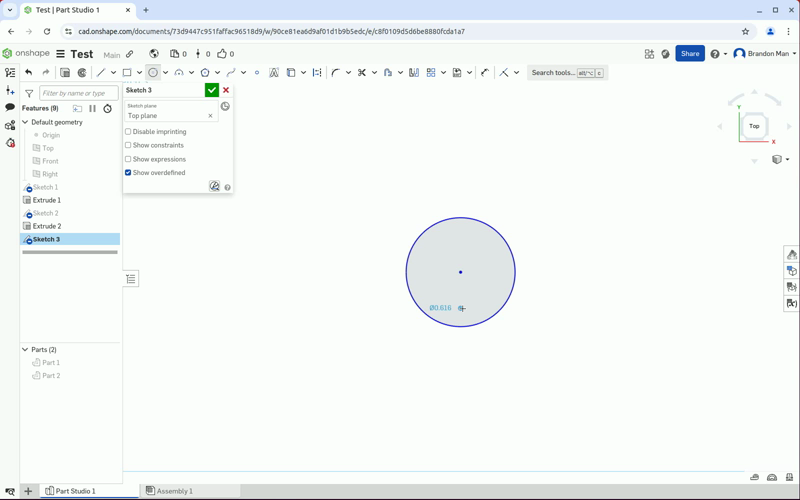
scroll(6)
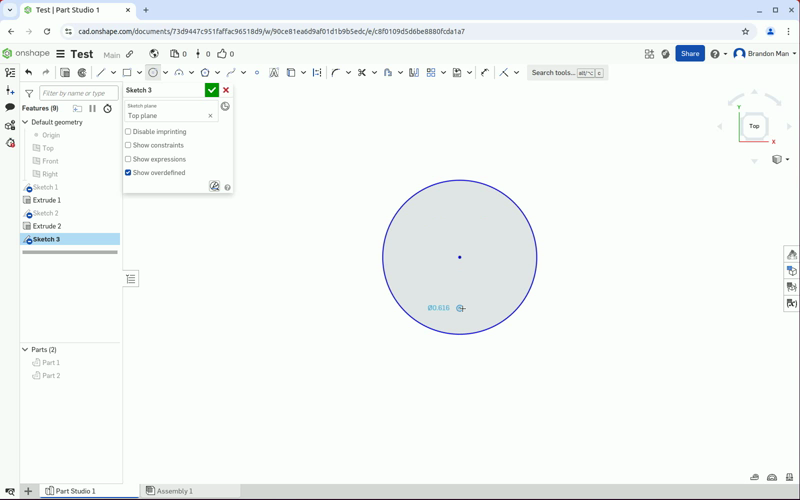
scroll(6)
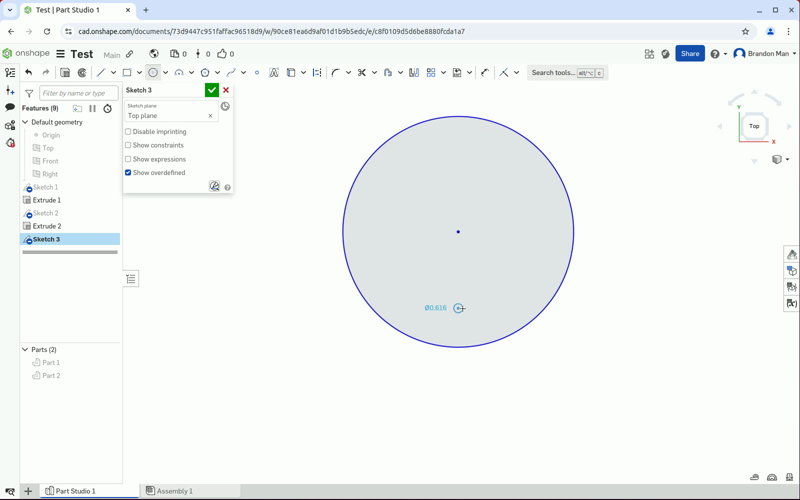
scroll(6)
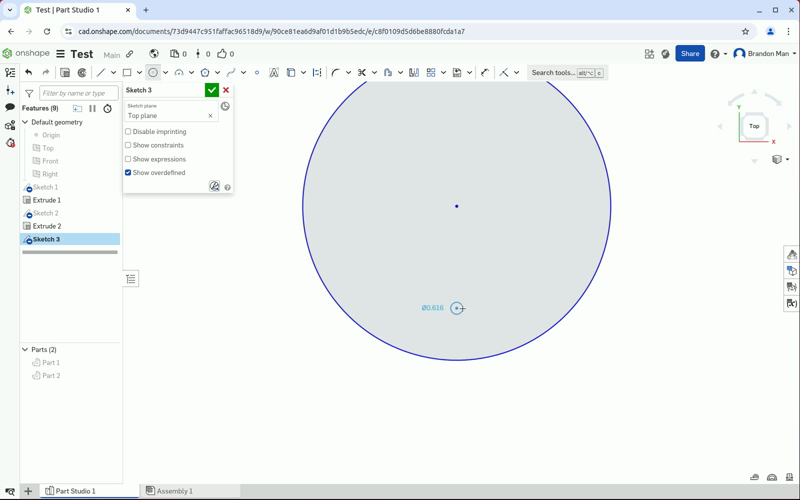
scroll(6)
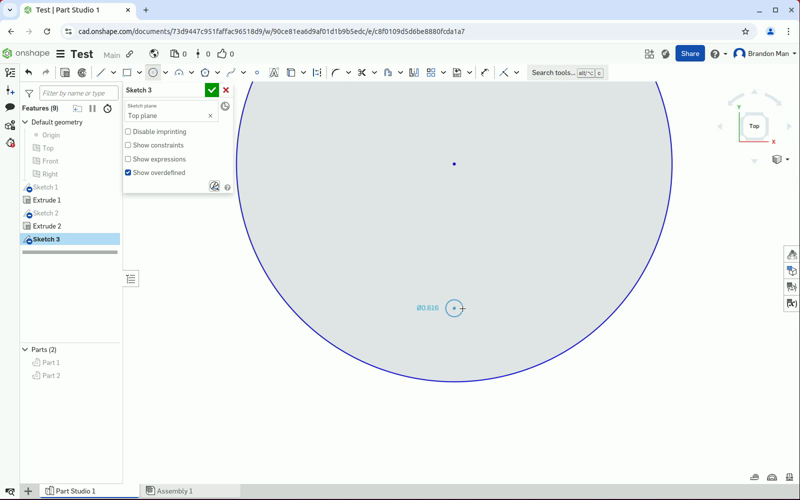
scroll(6)
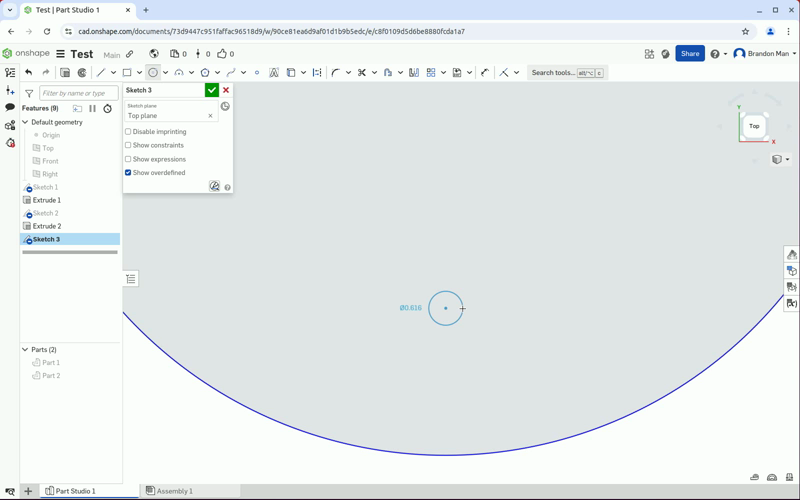
click(462, 308)
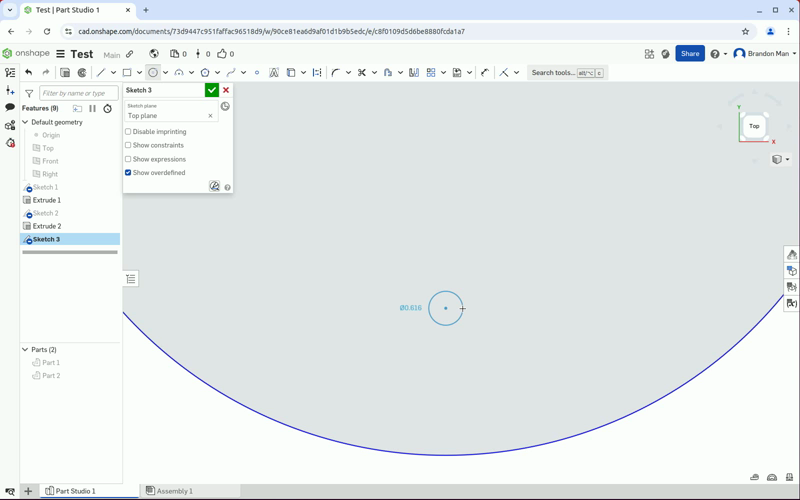
scroll(-6)
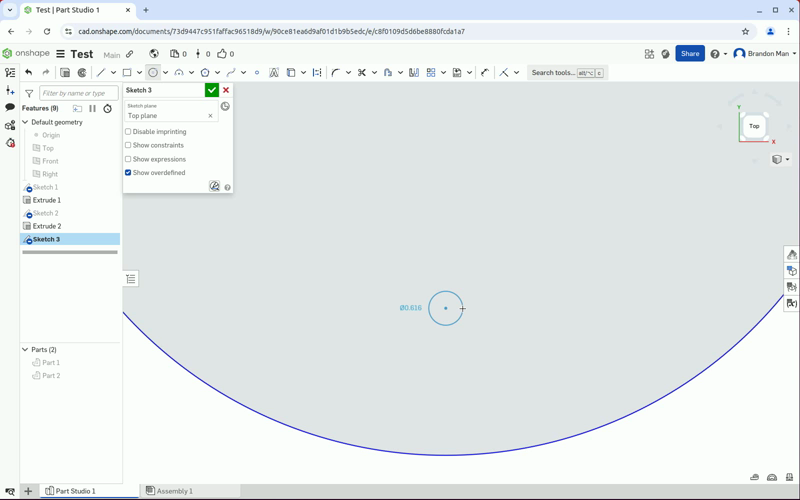
scroll(-6)
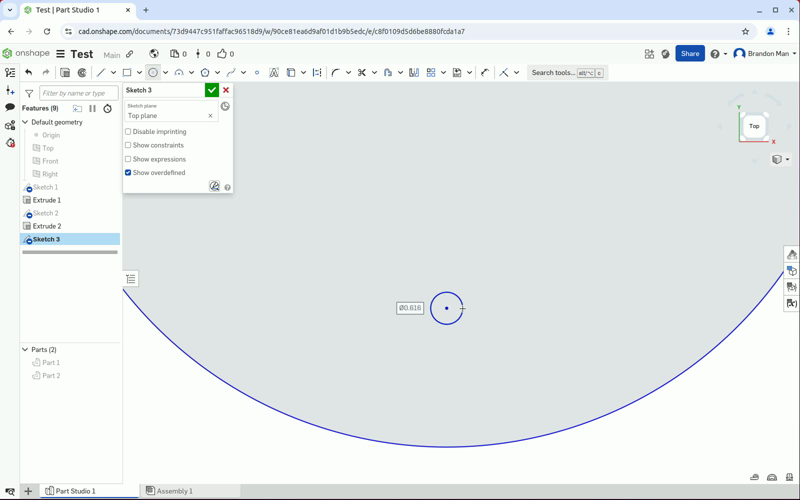
scroll(-6)
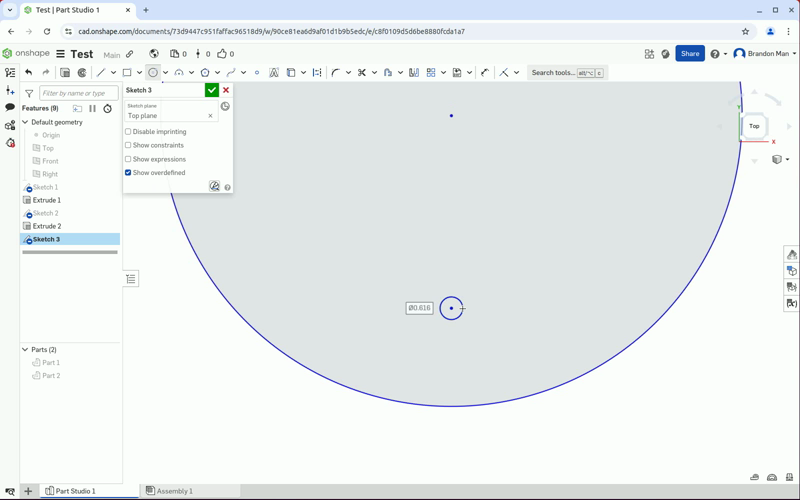
scroll(-6)
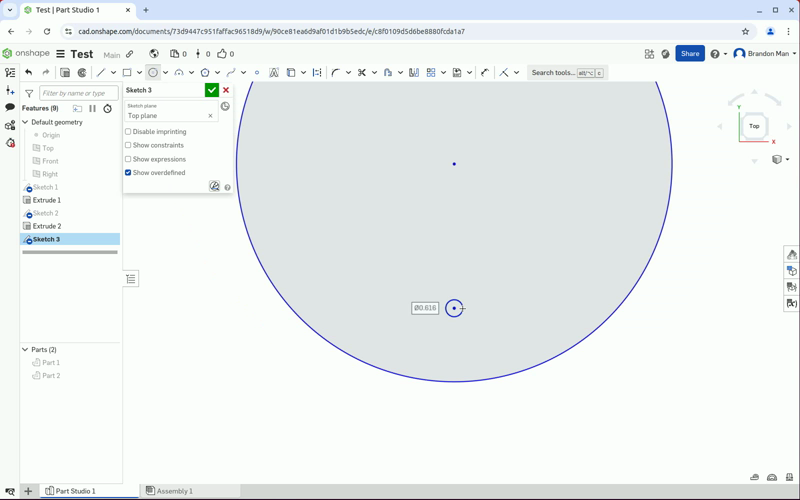
scroll(-6)
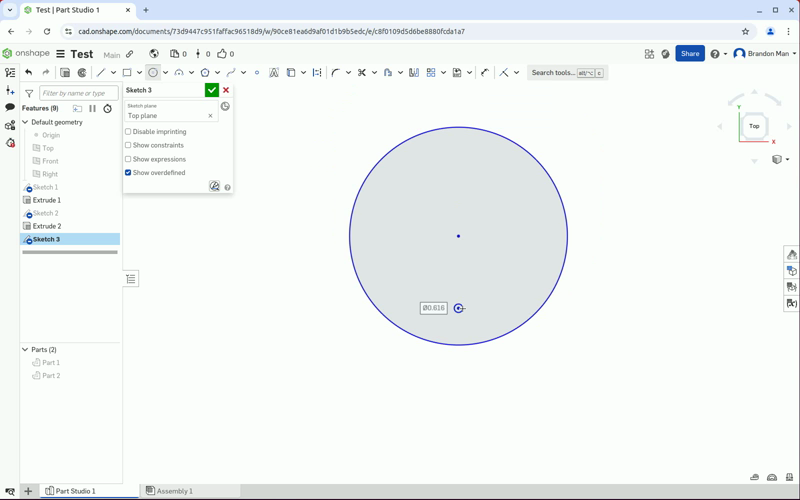
scroll(-6)
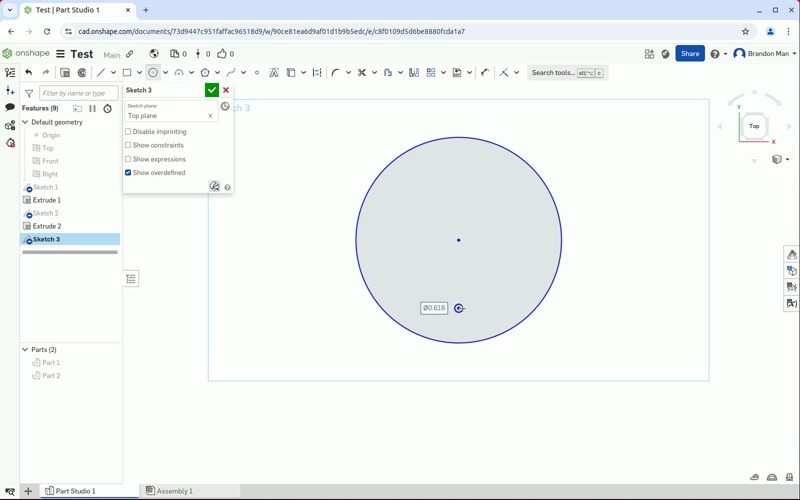
scroll(-6)
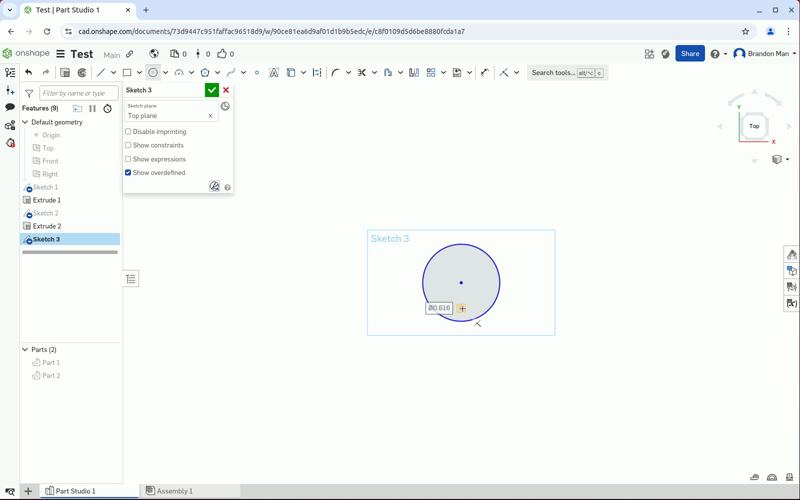
key(esc)
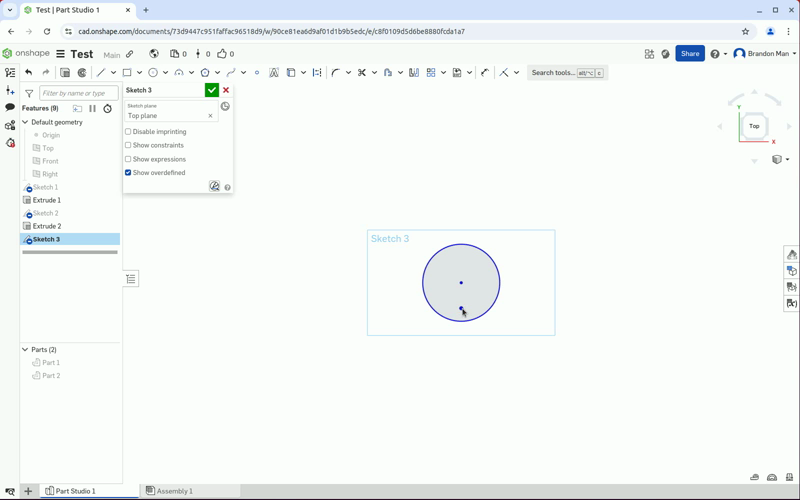
mouse_move(481, 261)
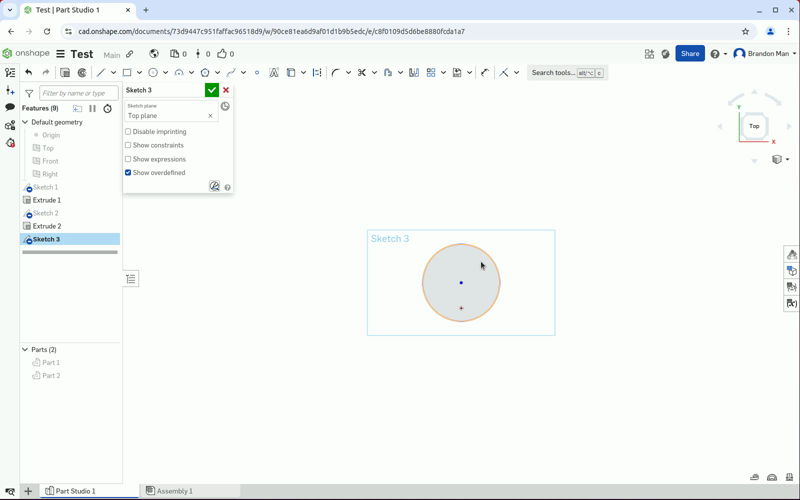
click(481, 261)
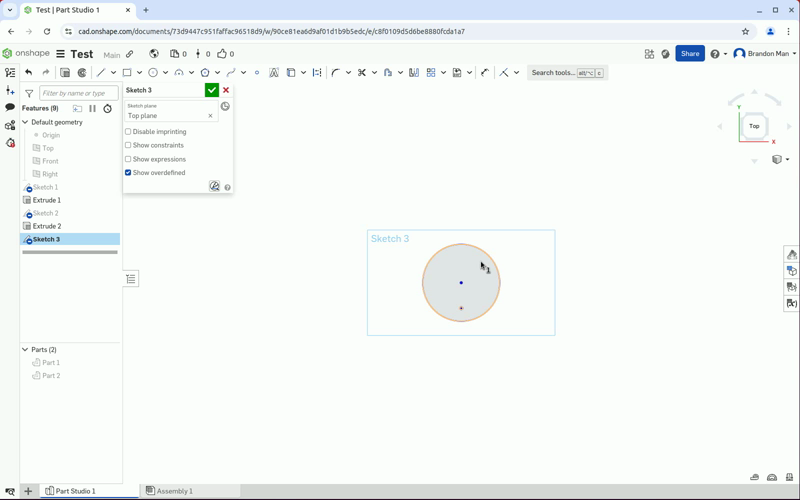
mouse_move(73, 352)
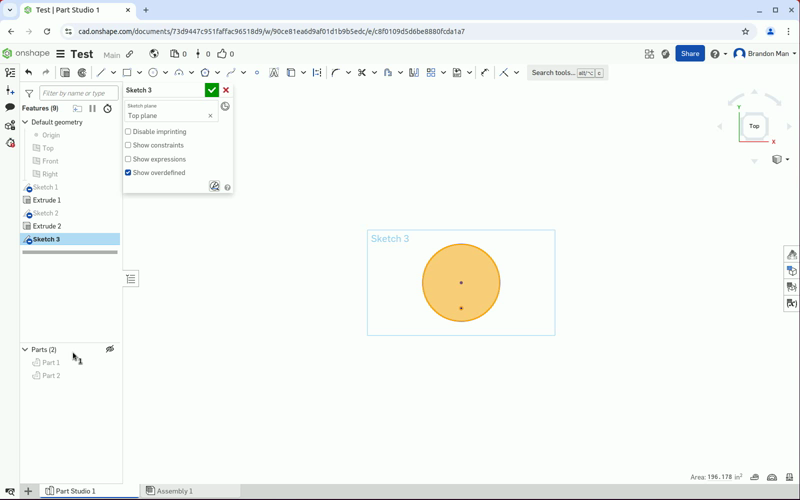
key(shift+y)
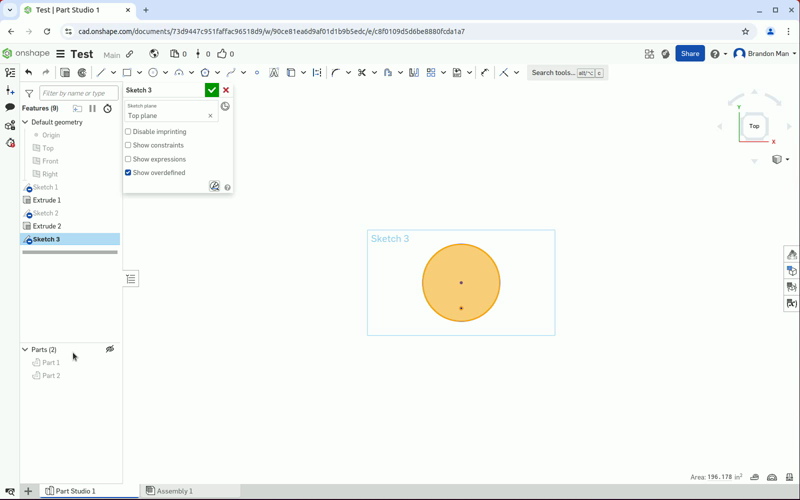
key(shift+e)
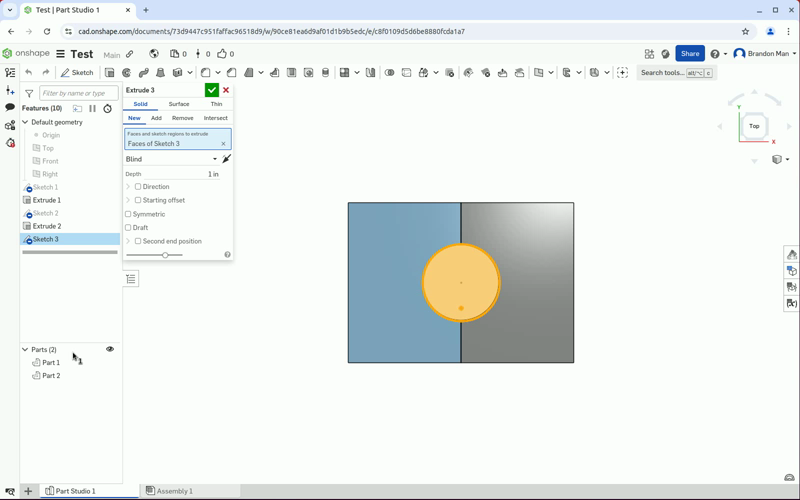
mouse_move(143, 106)
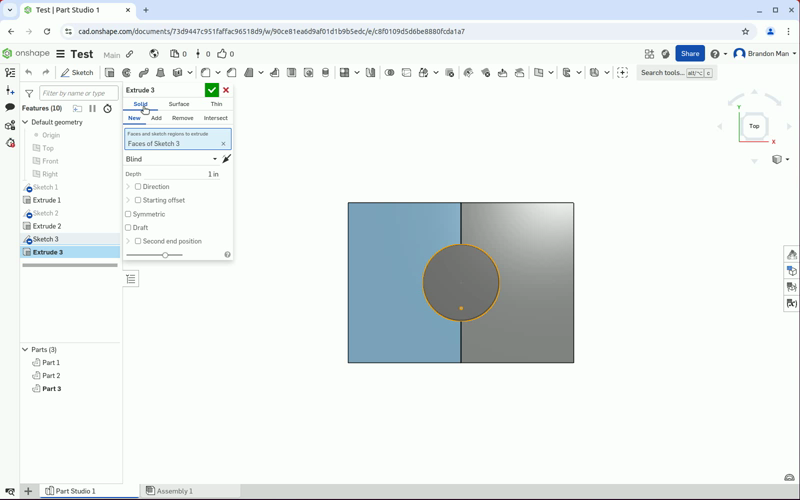
click(143, 106)
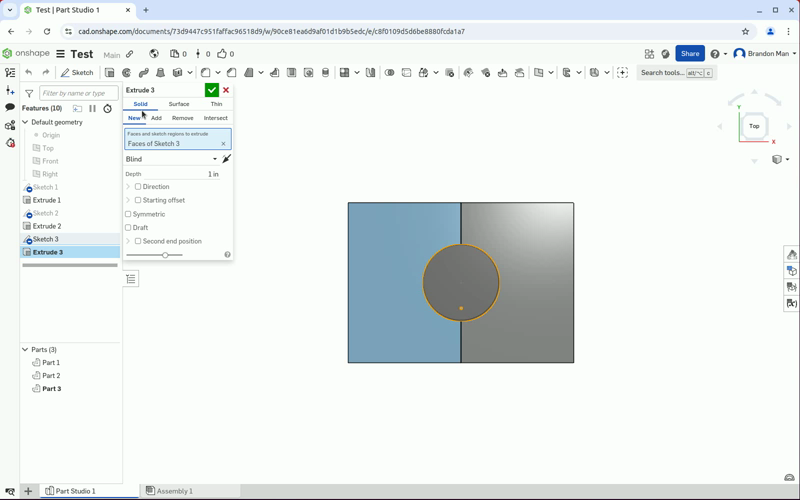
mouse_move(137, 120)
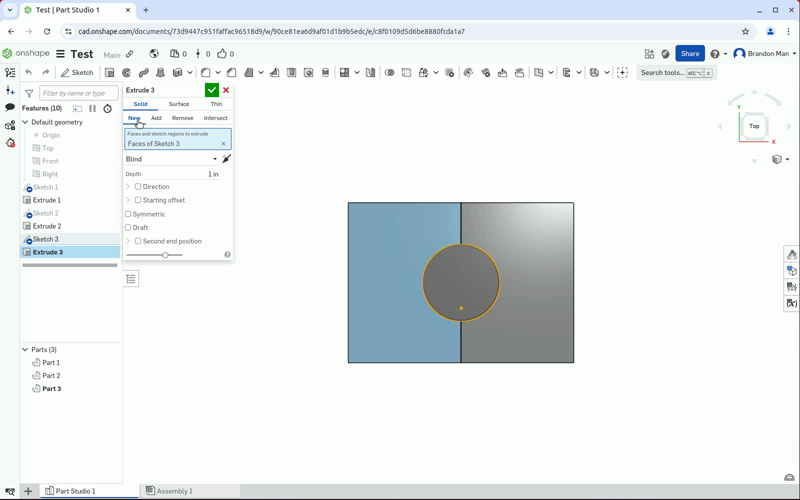
click(137, 120)
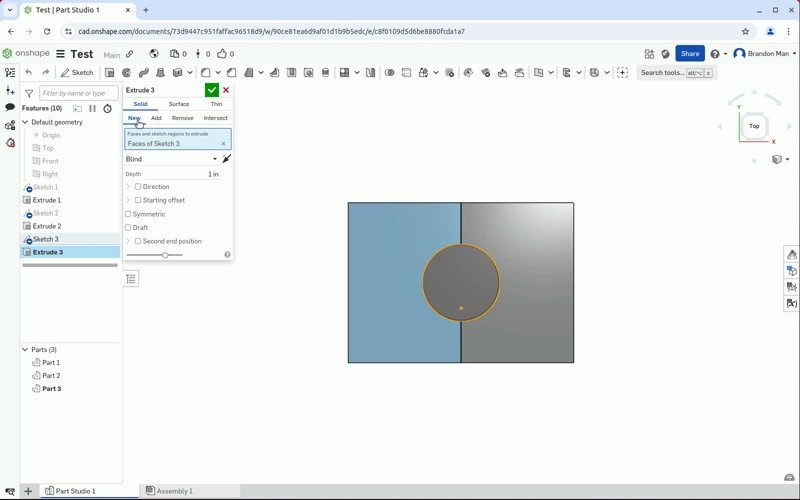
key(tab, 4)
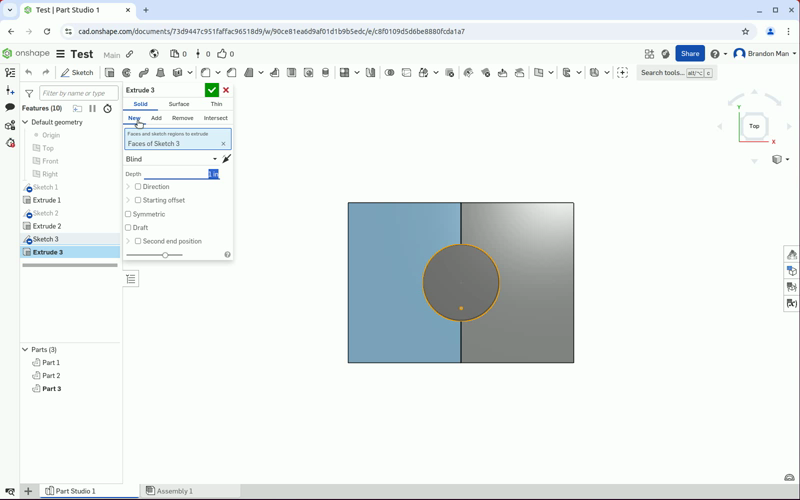
text(2.648)
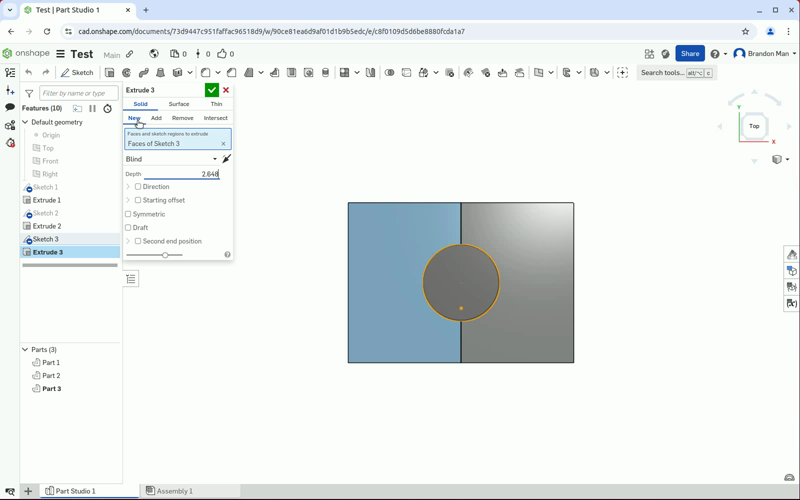
key(enter)
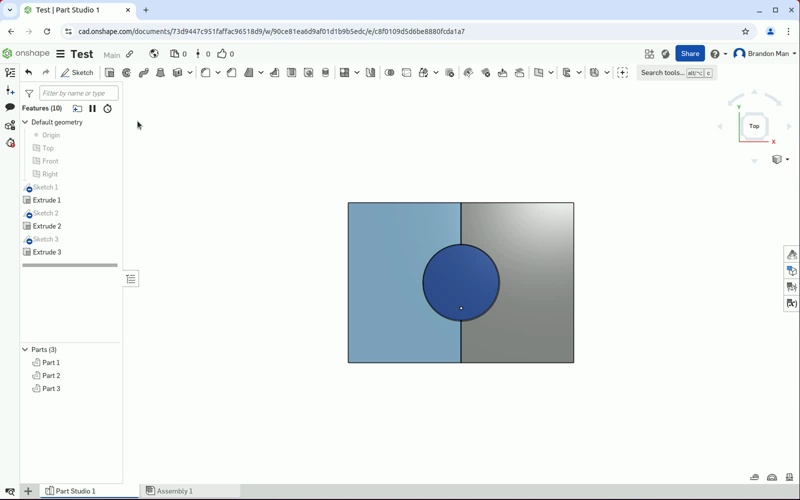
key(shift+h)
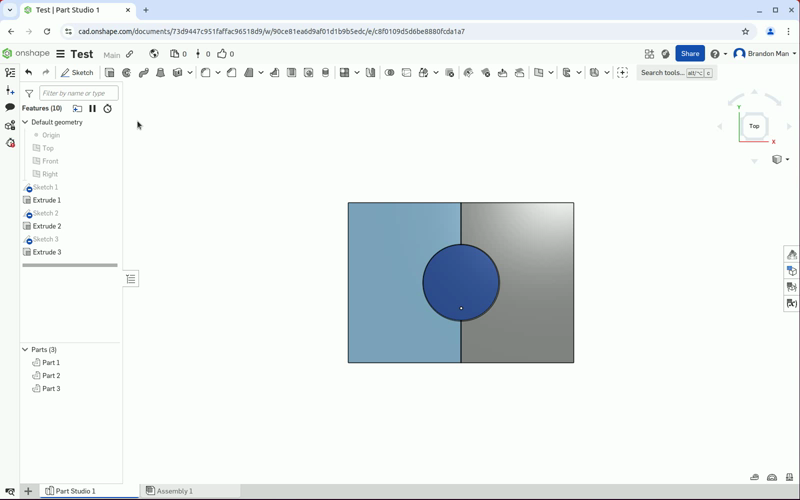
key(shift+h)
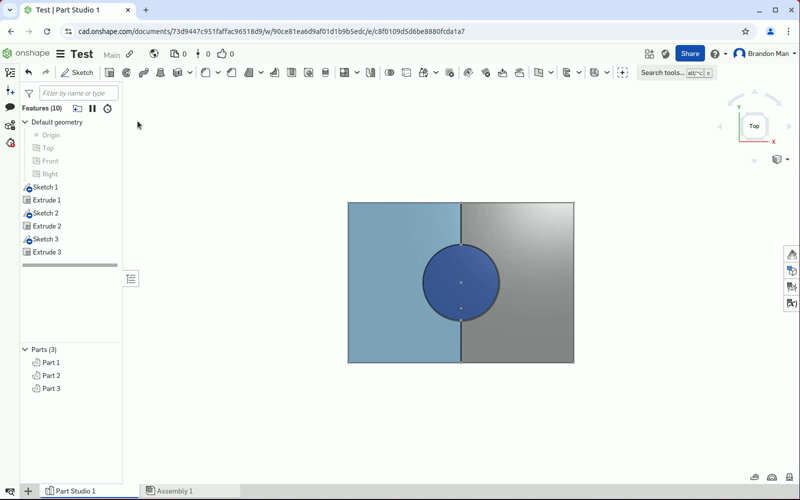
key(shift+7)
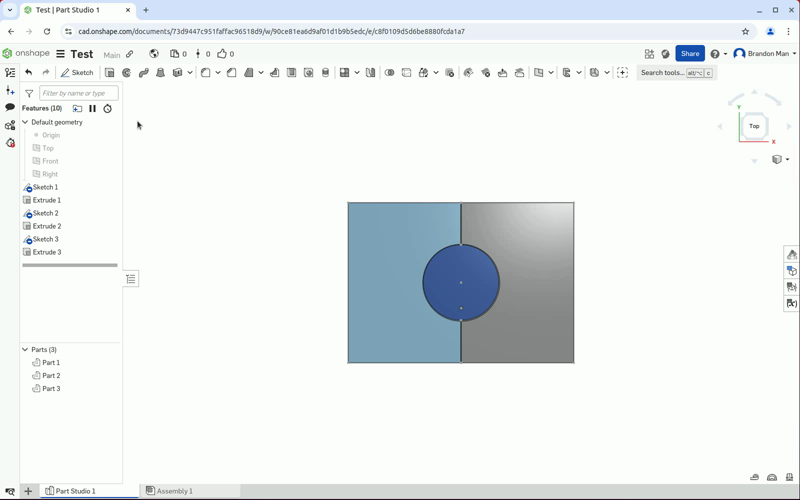
key(up, 3)
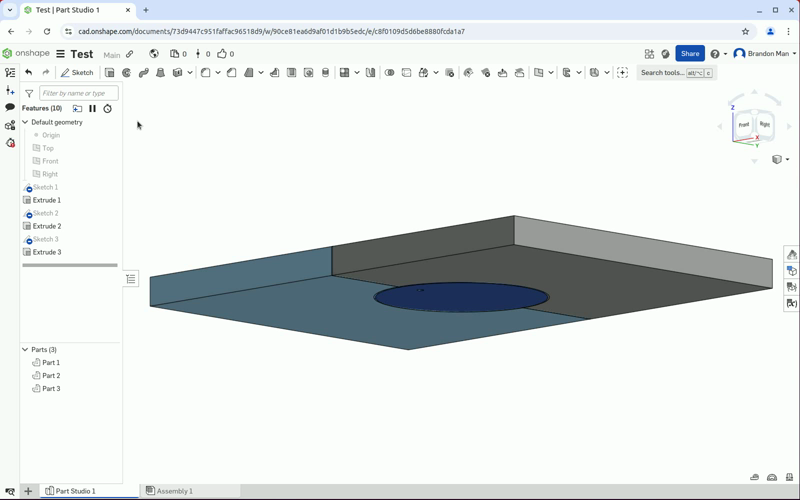
key(left, 3)
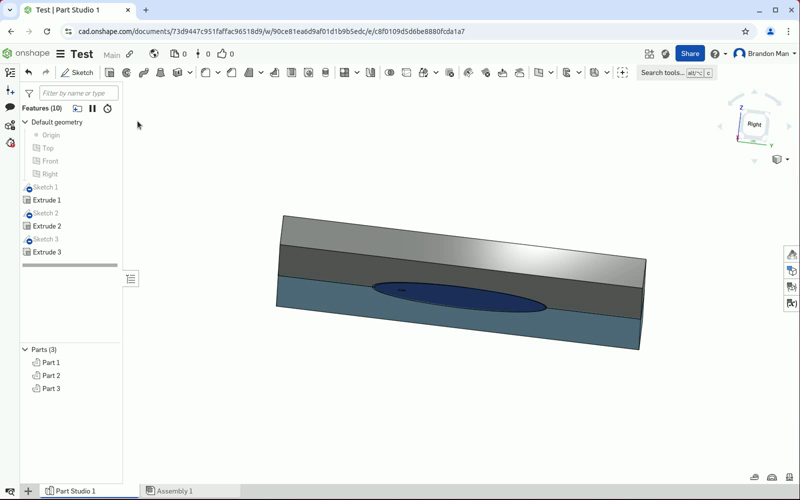
key(right, 3)
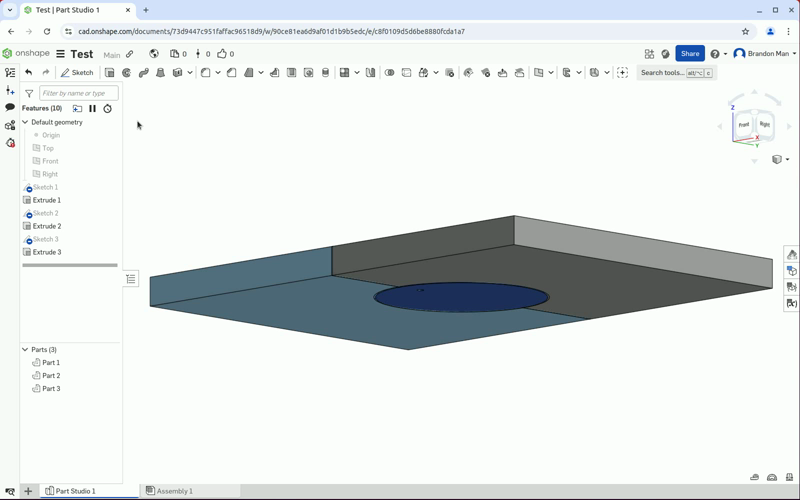
key(down, 3)
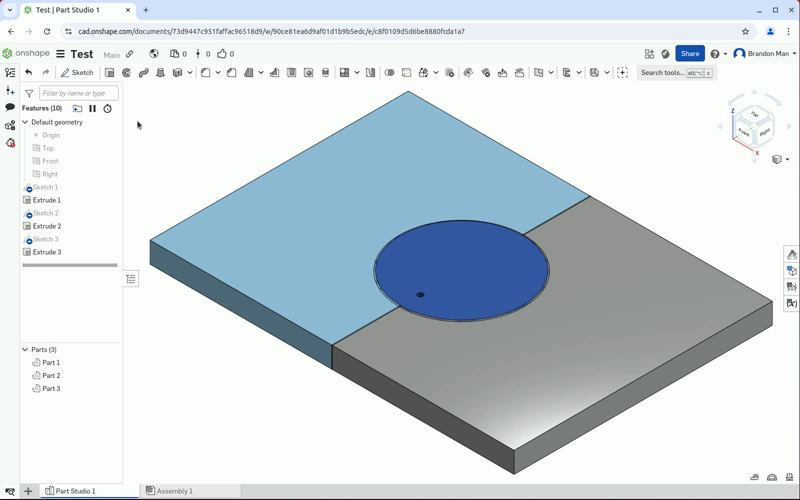
mouse_move(73, 189)
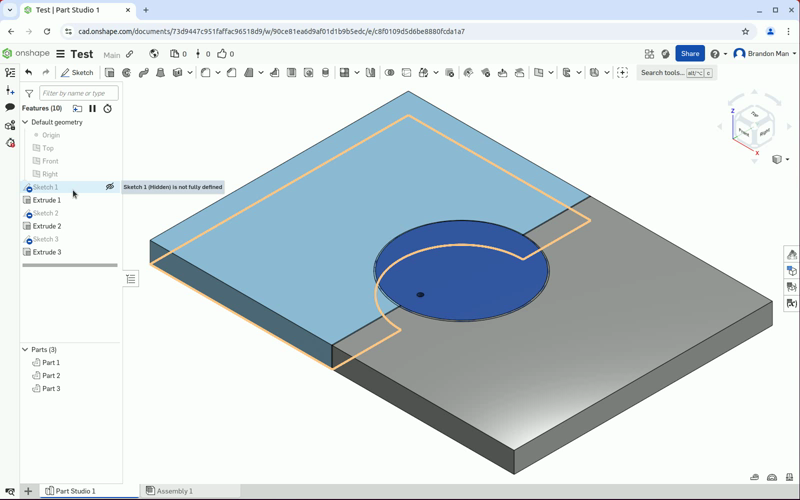
click(73, 189)